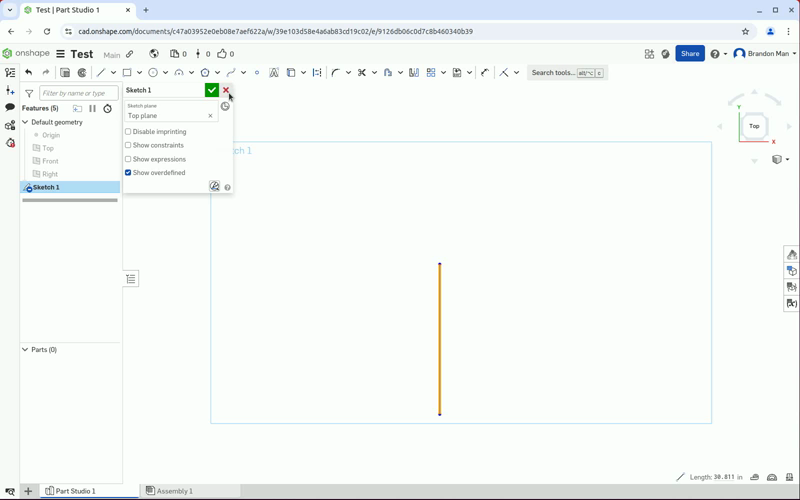
key(shift+h)
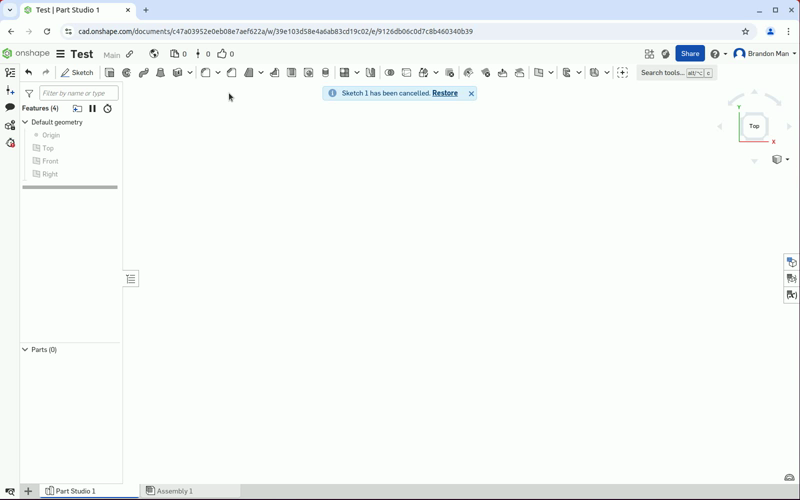
mouse_move(73, 352)
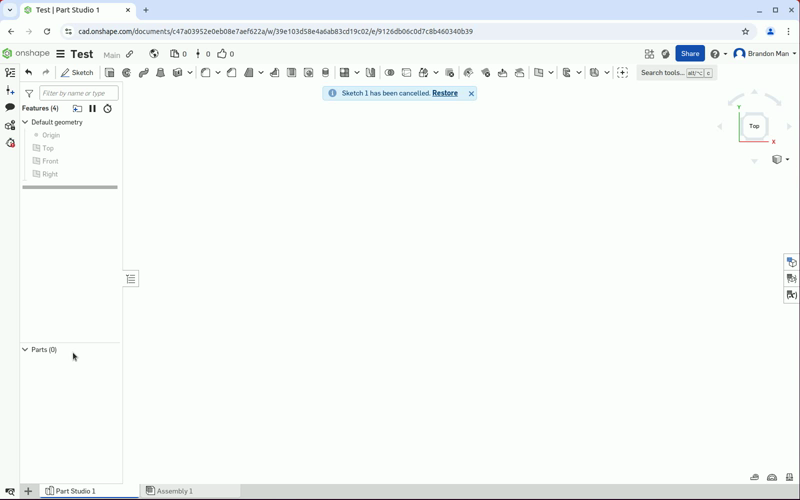
key(y)
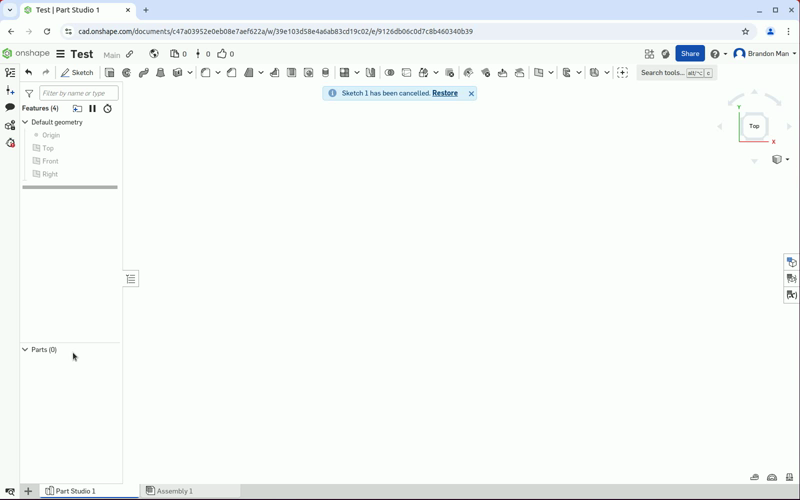
key(shift+p)
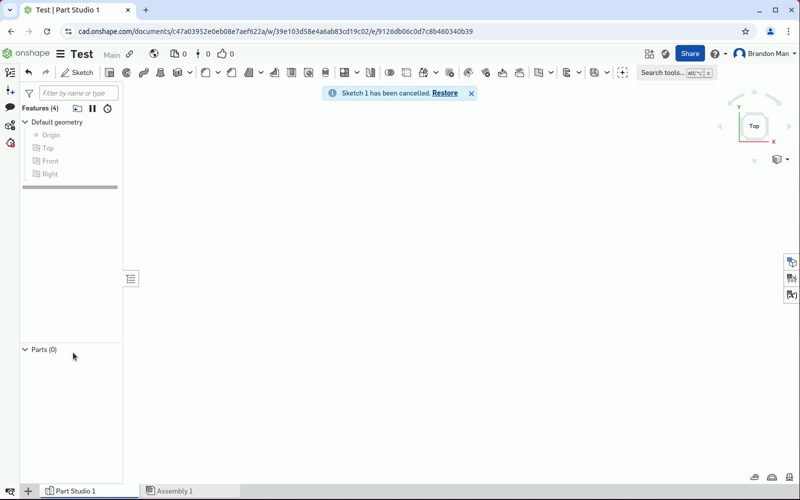
key(space)
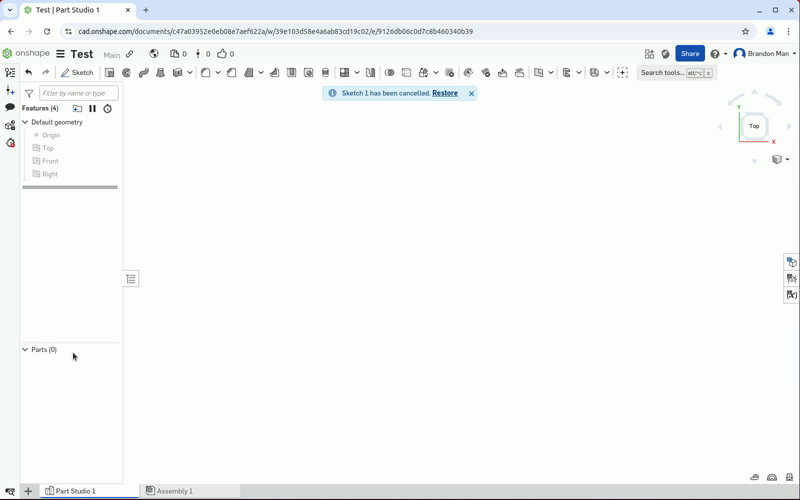
key_down(shift)
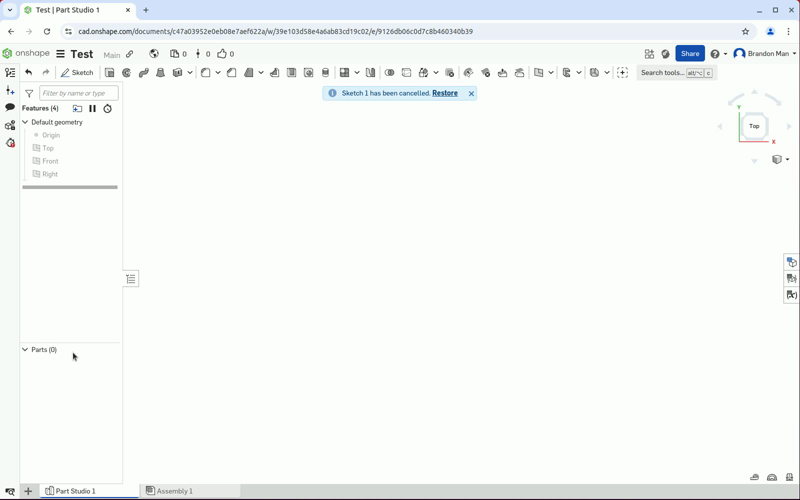
key(up)
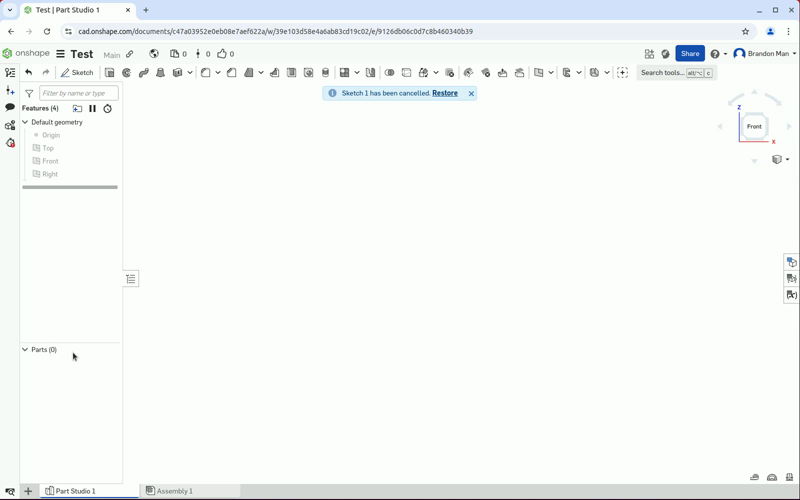
key_up(shift)
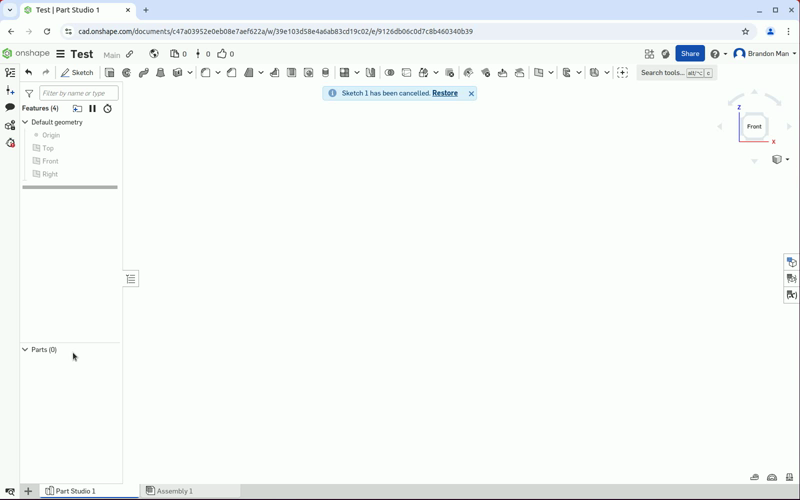
key(space)
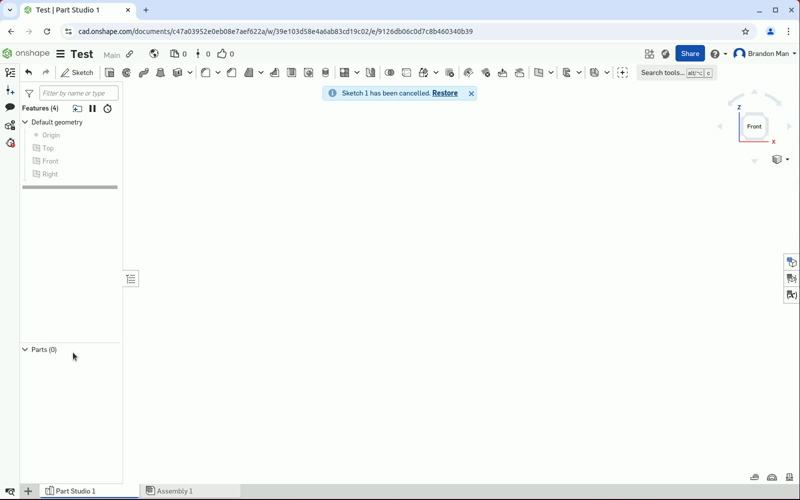
key_down(shift)
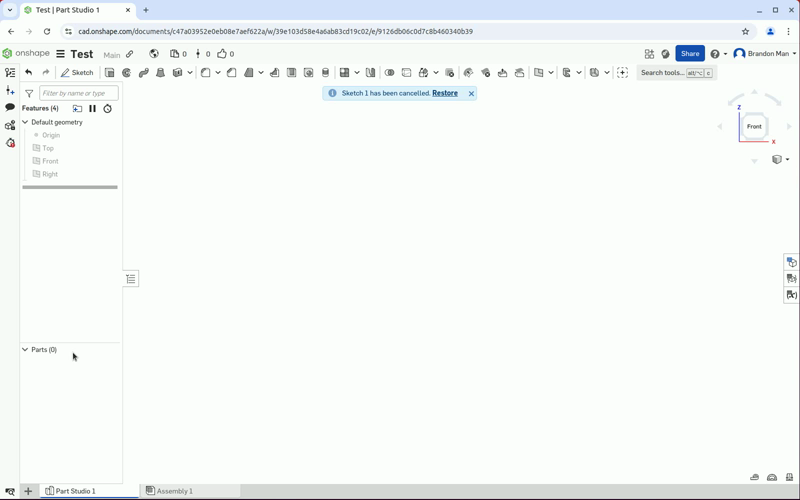
key(left)
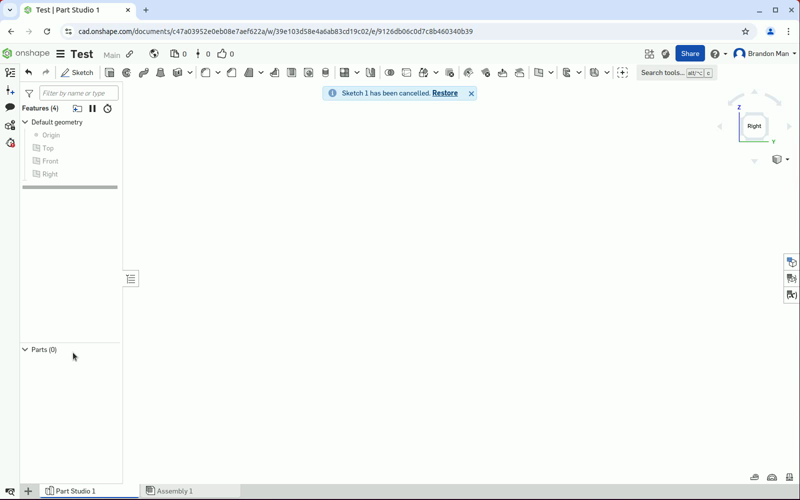
key_up(shift)
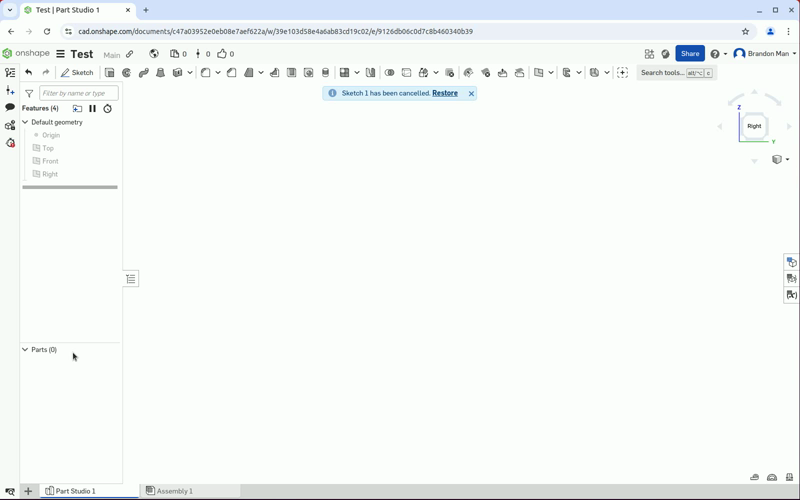
mouse_move(73, 352)
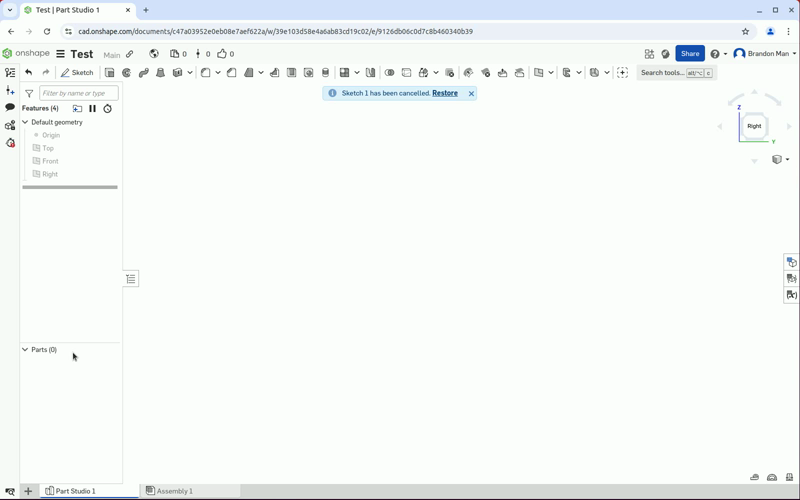
key(shift+y)
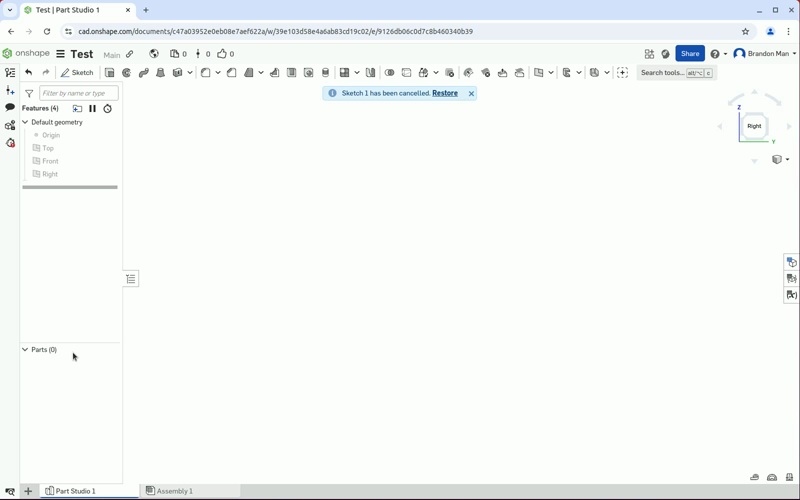
key(shift+s)
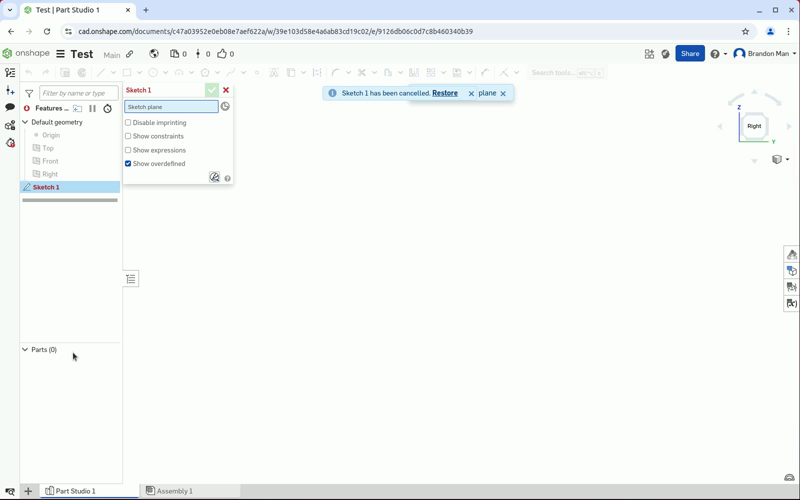
mouse_move(73, 176)
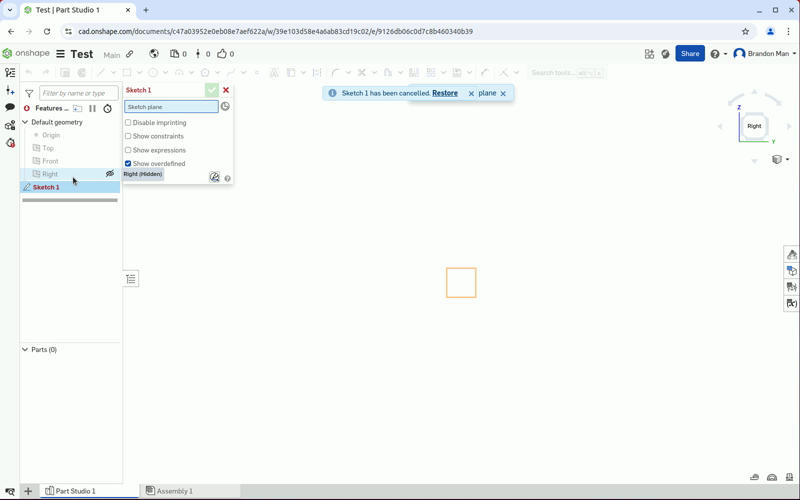
click(73, 176)
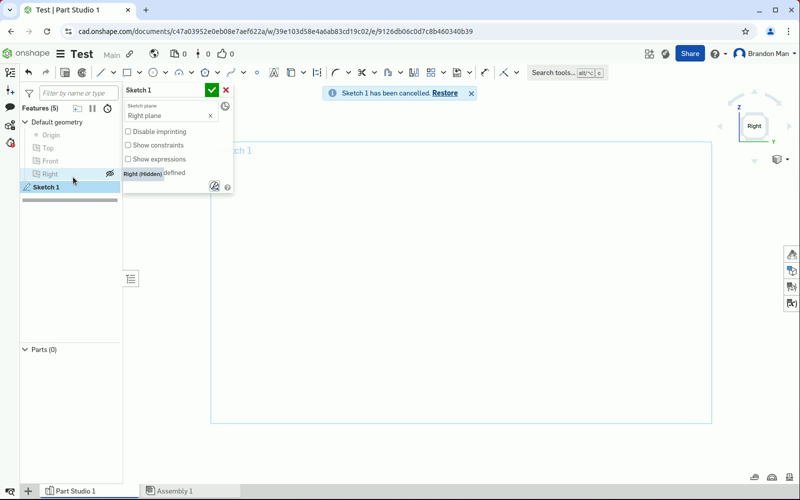
mouse_move(73, 352)
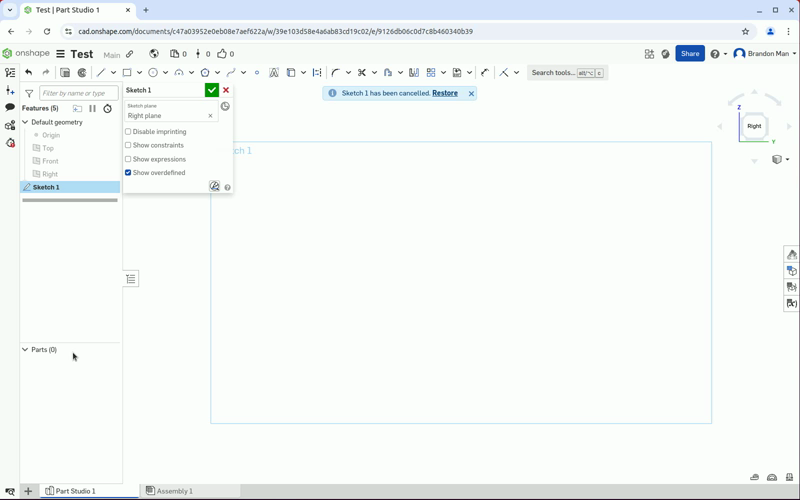
key(y)
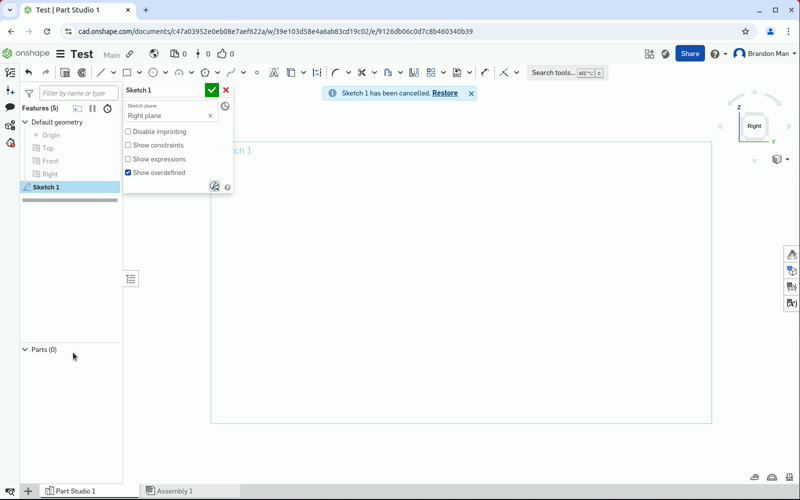
key(l)
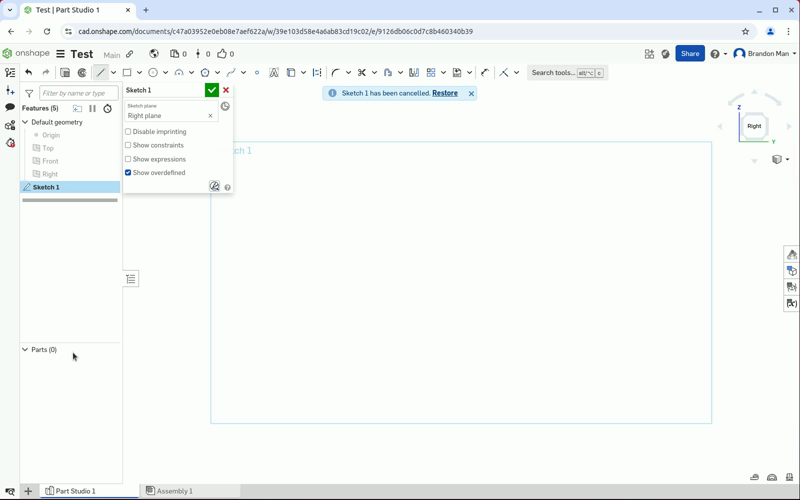
key_down(shift)
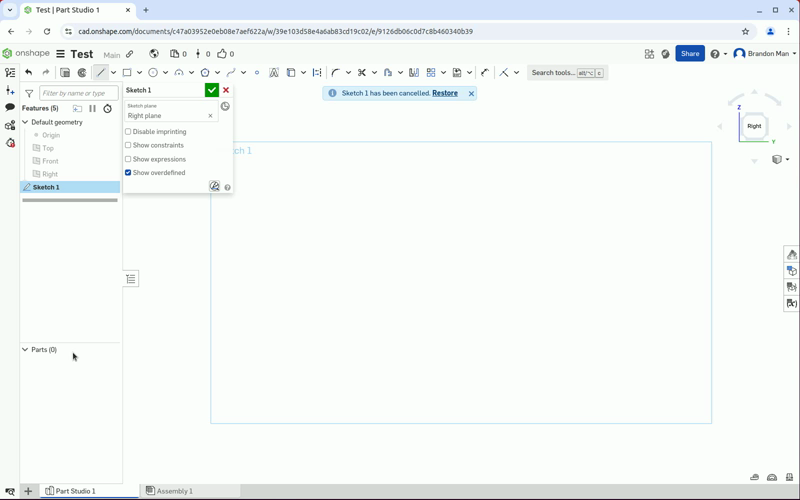
mouse_move(460, 342)
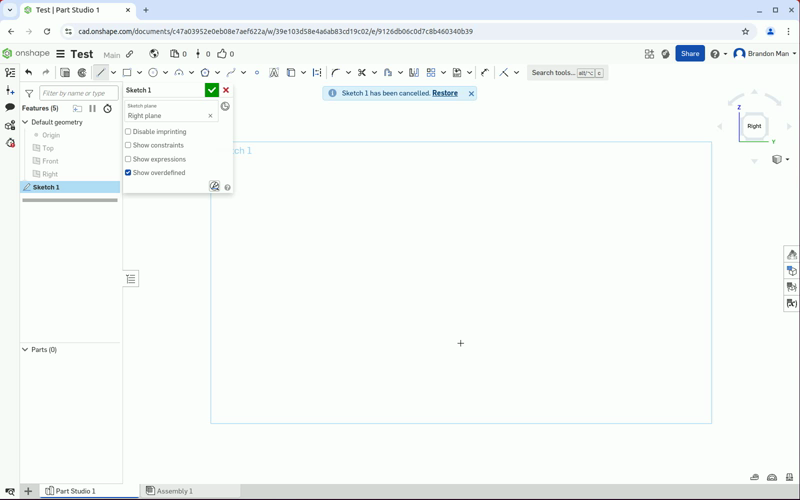
click(460, 342)
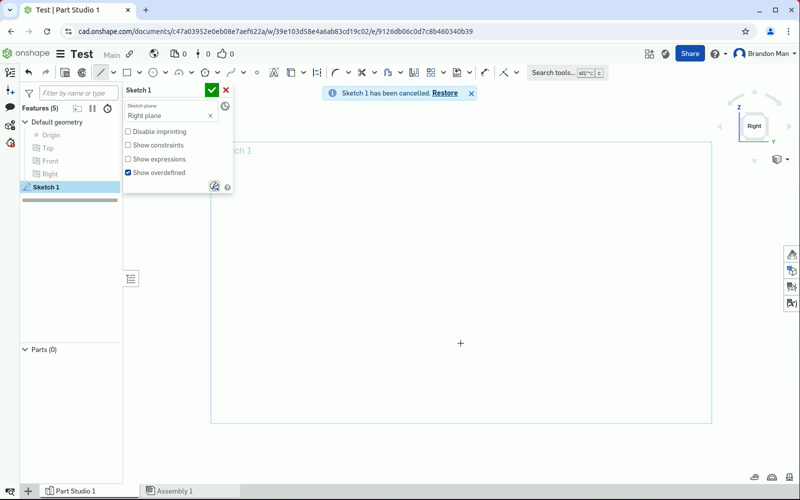
key_up(shift)
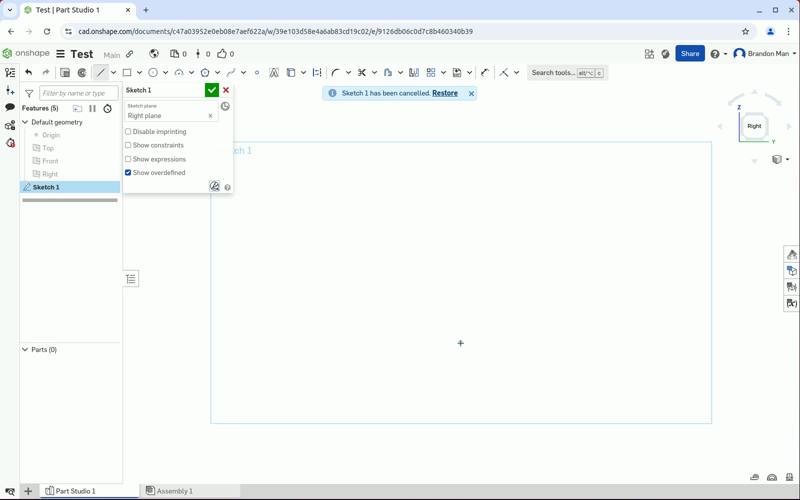
key_down(shift)
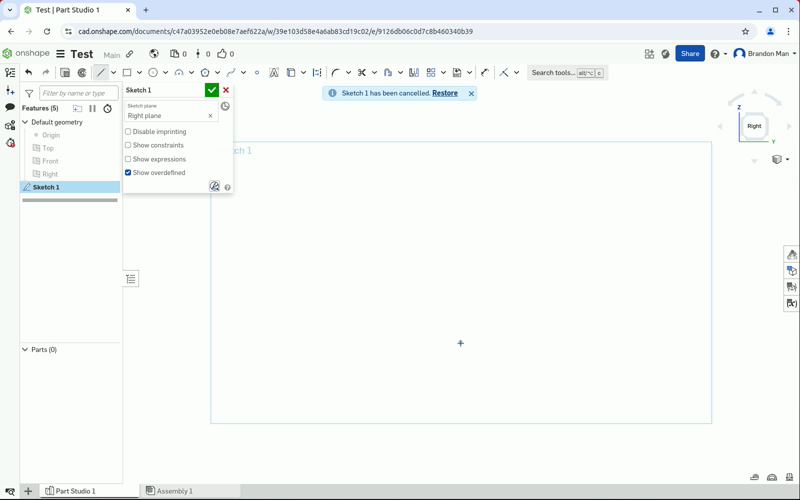
mouse_move(490, 342)
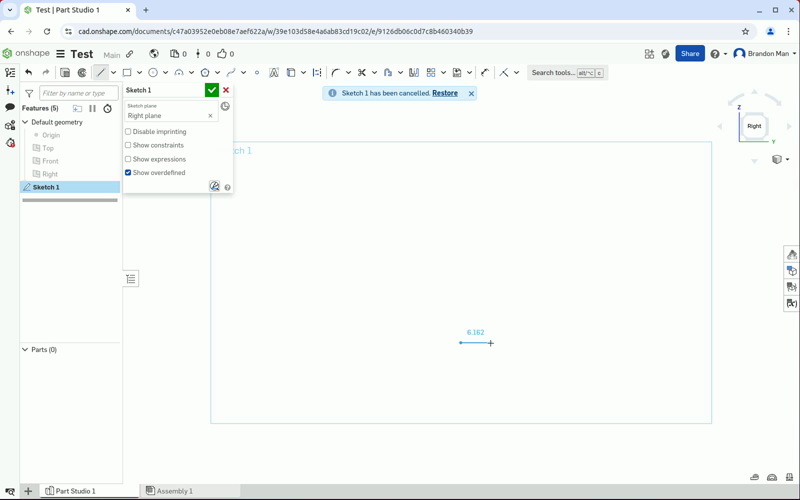
mouse_move(484, 342)
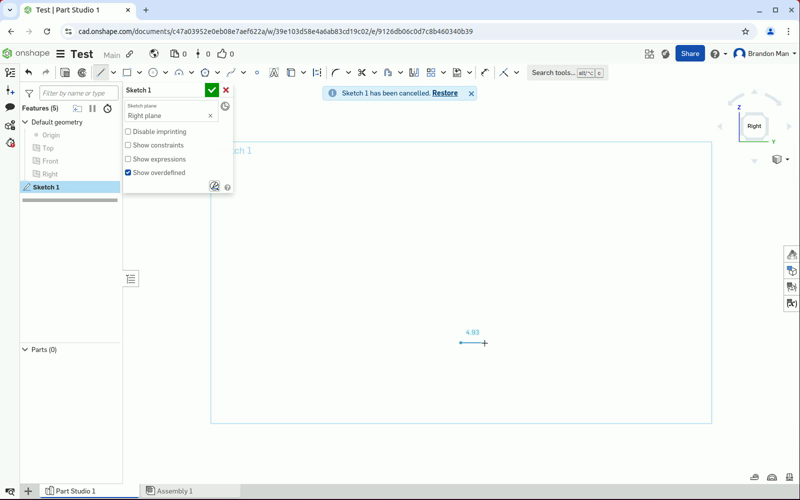
click(484, 342)
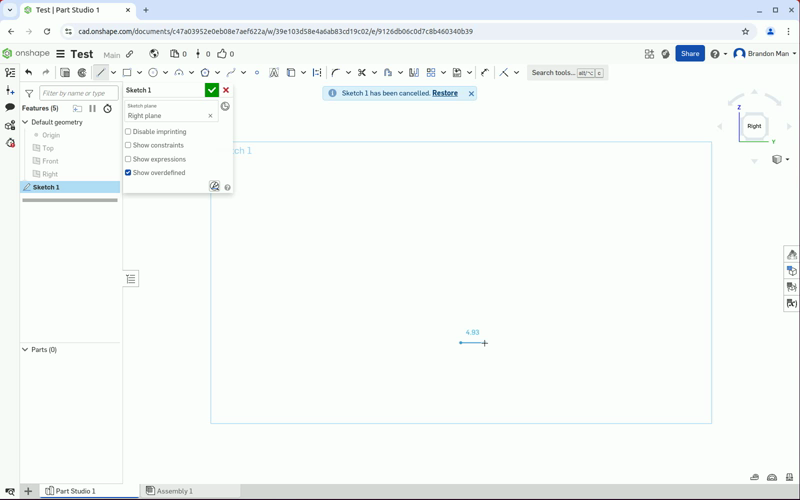
key_up(shift)
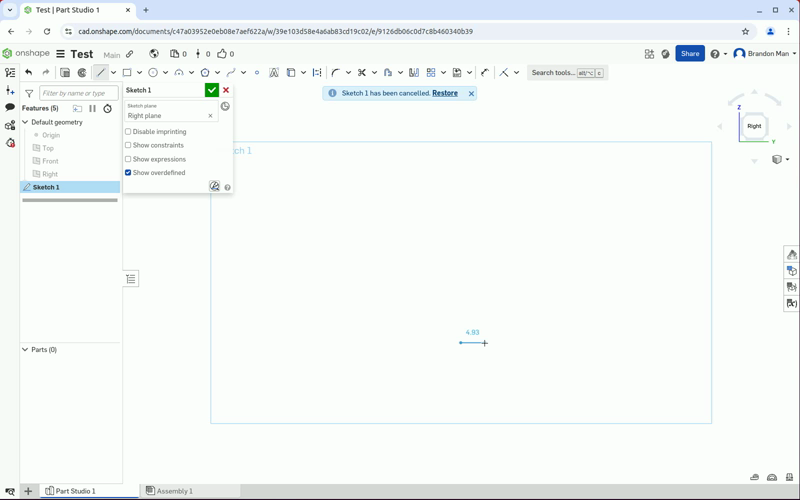
key_down(shift)
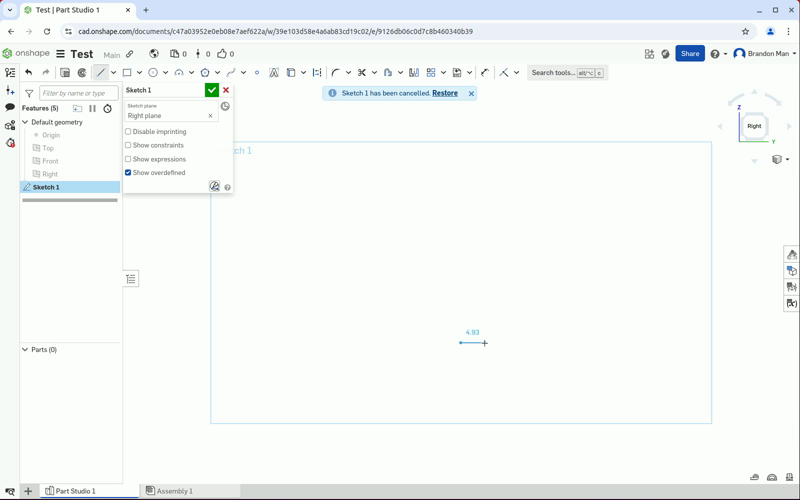
mouse_move(514, 342)
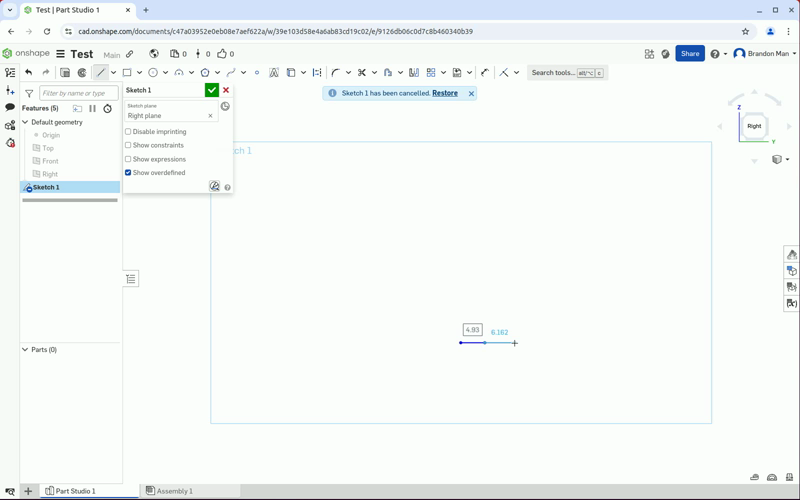
mouse_move(485, 342)
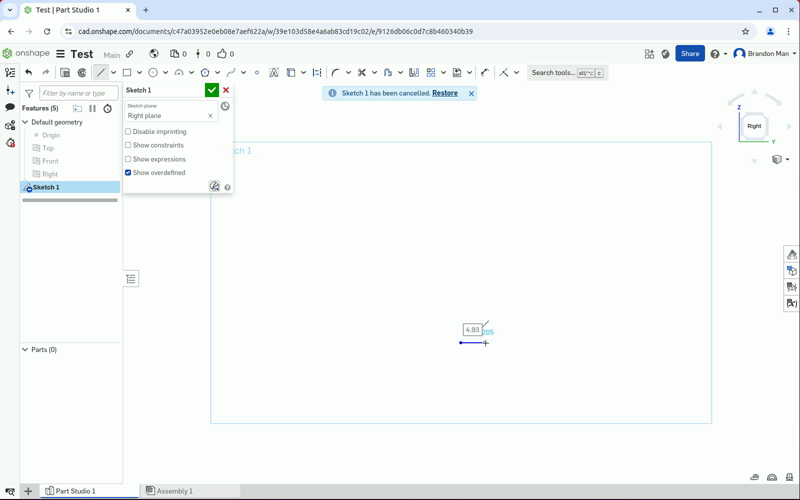
scroll(6)
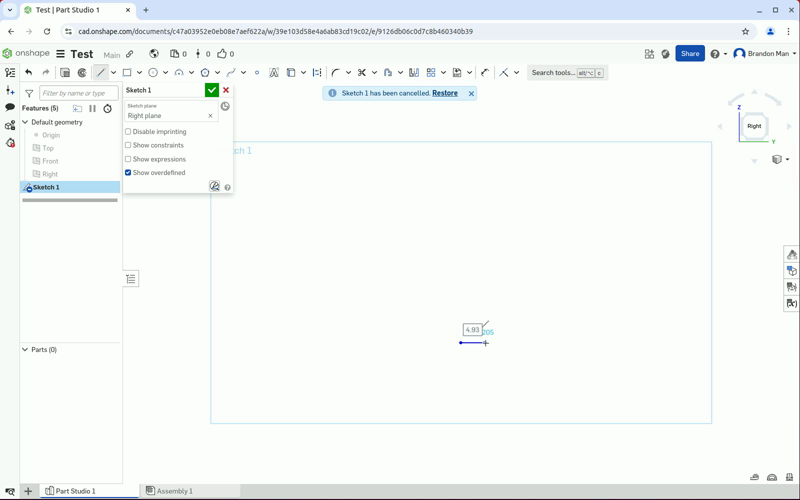
scroll(6)
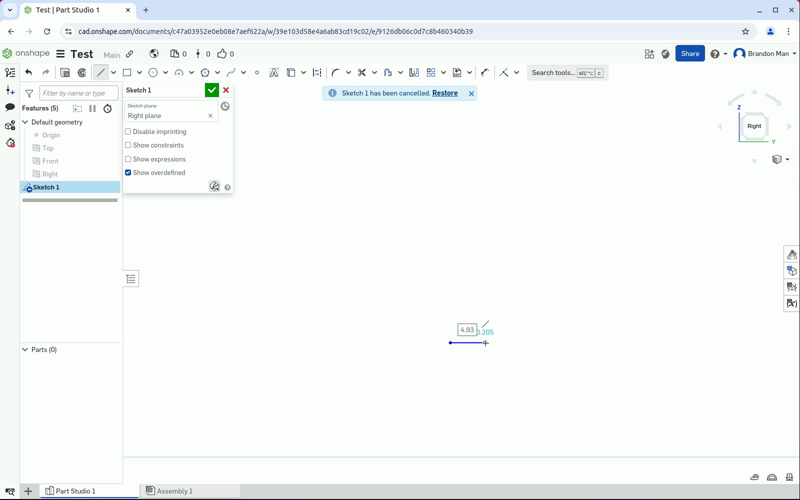
scroll(6)
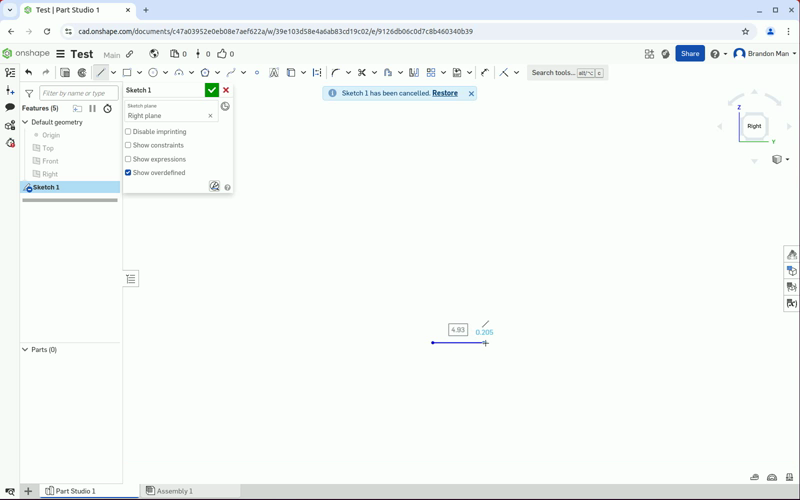
scroll(6)
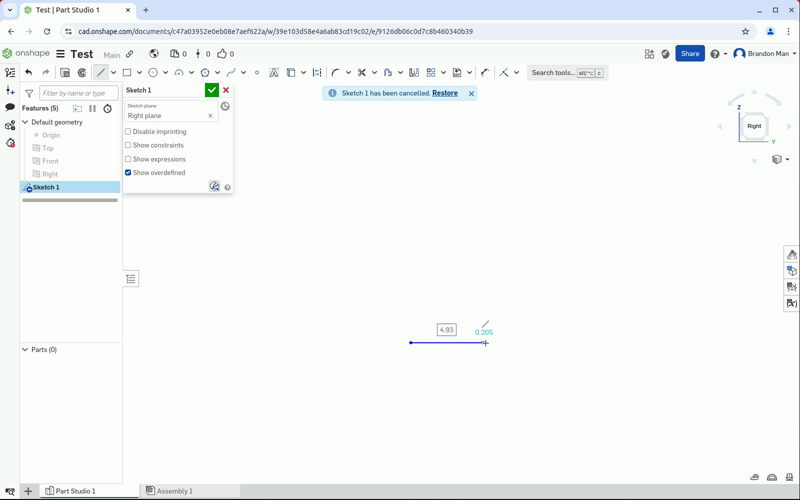
scroll(6)
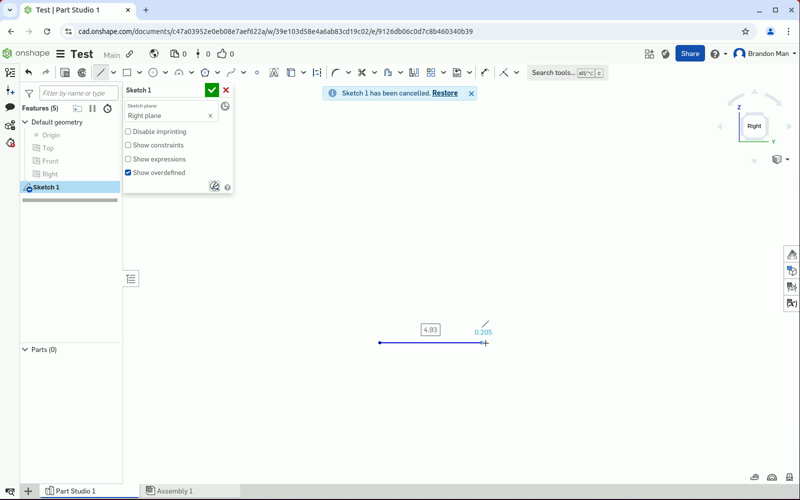
scroll(6)
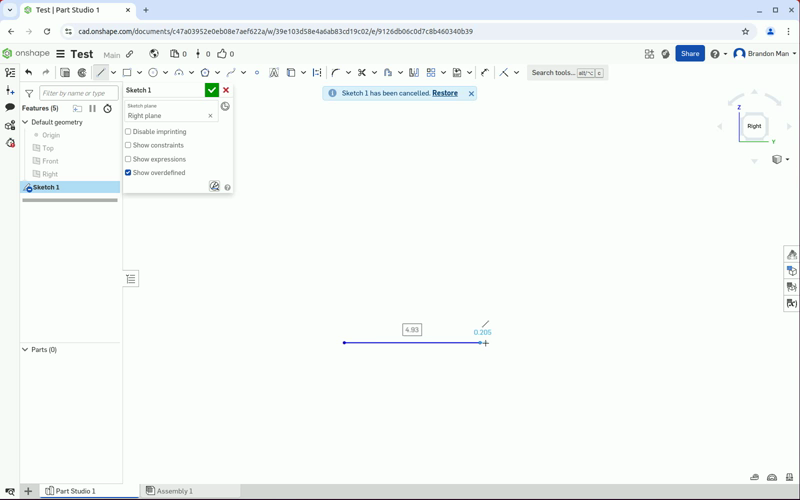
scroll(6)
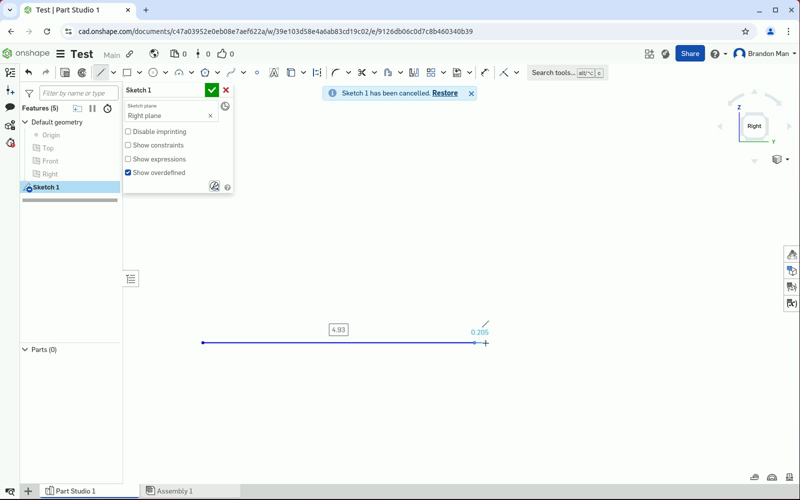
click(485, 342)
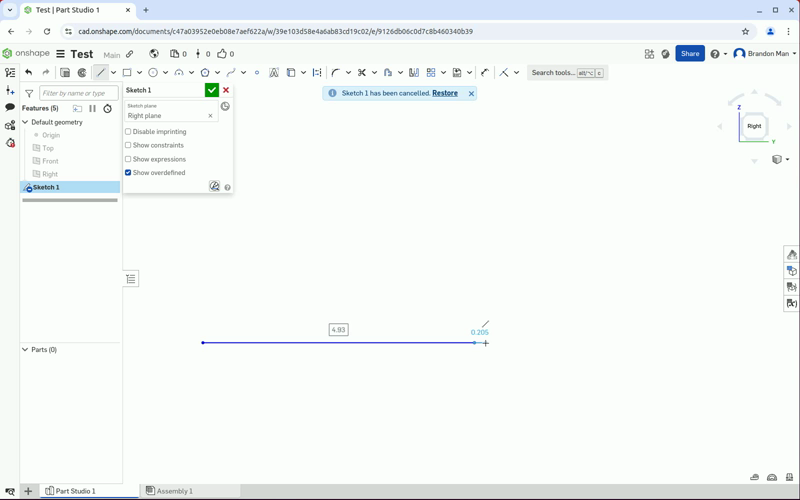
scroll(-6)
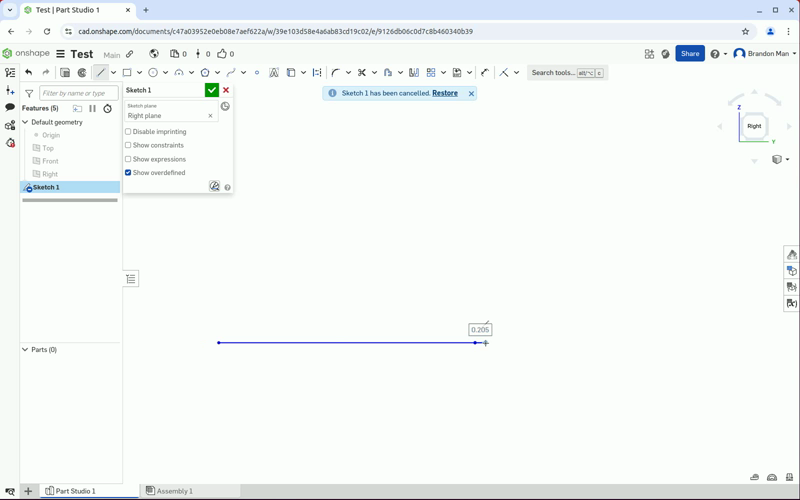
scroll(-6)
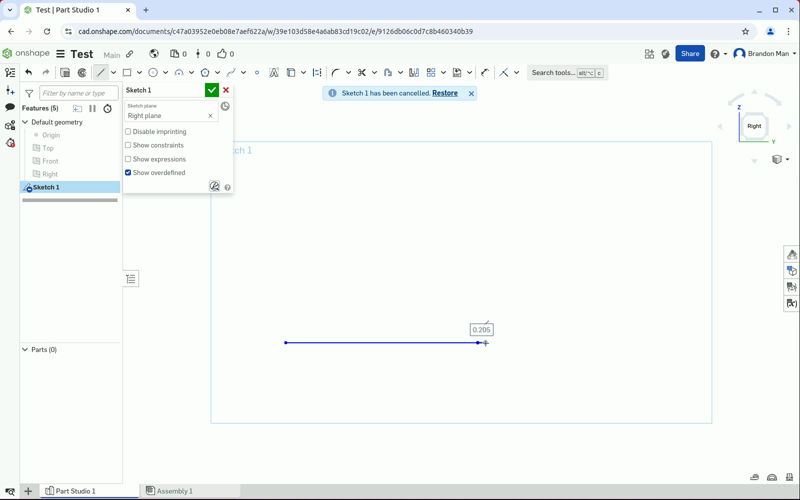
scroll(-6)
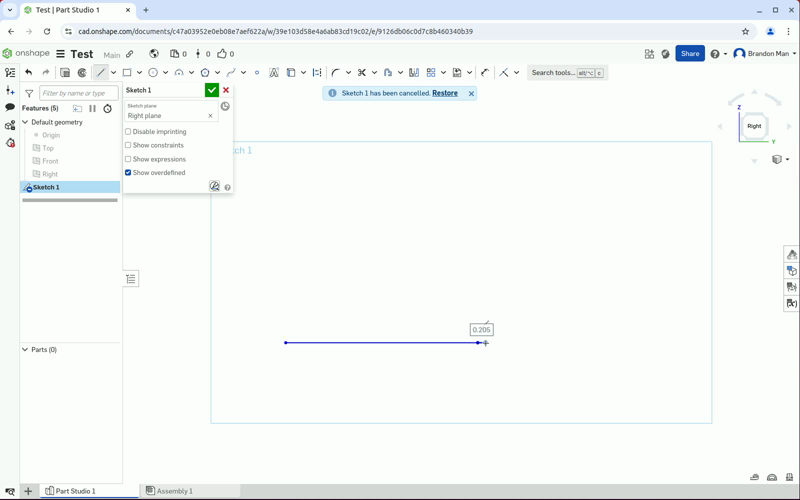
scroll(-6)
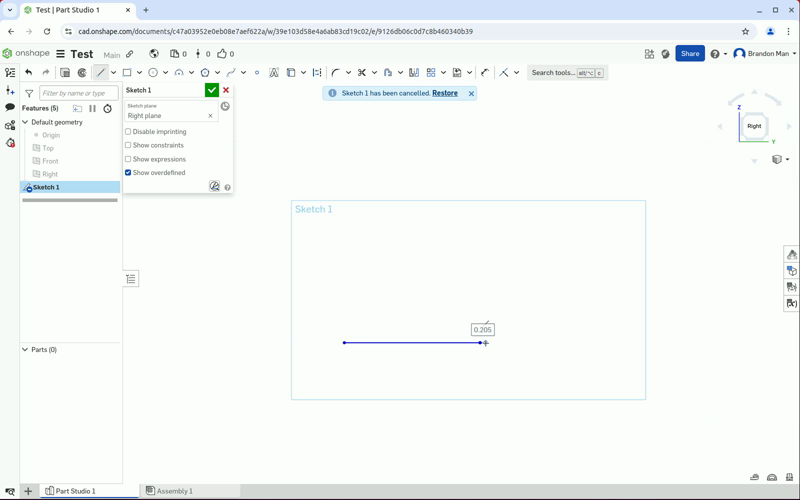
scroll(-6)
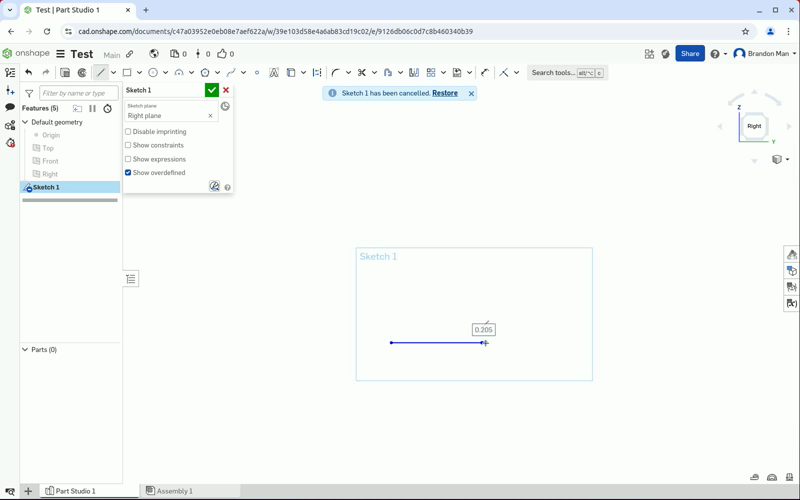
scroll(-6)
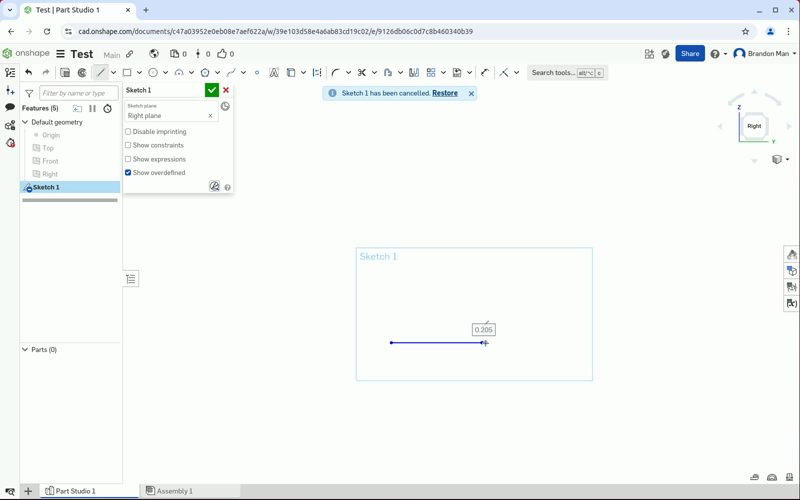
scroll(-6)
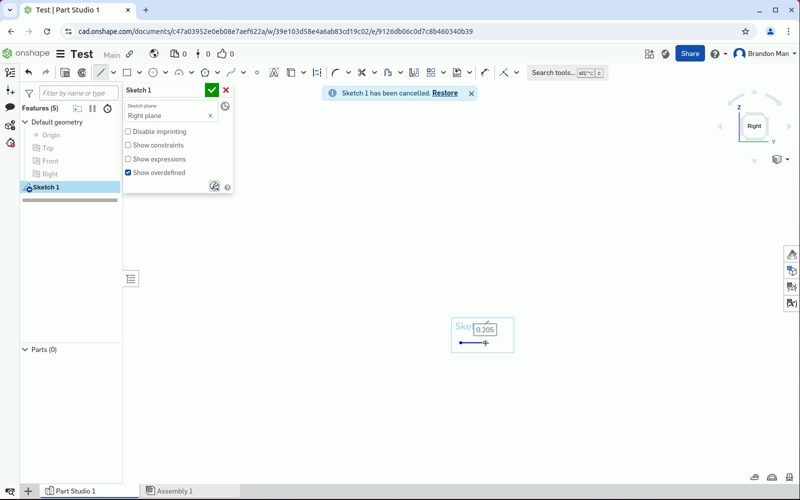
key_up(shift)
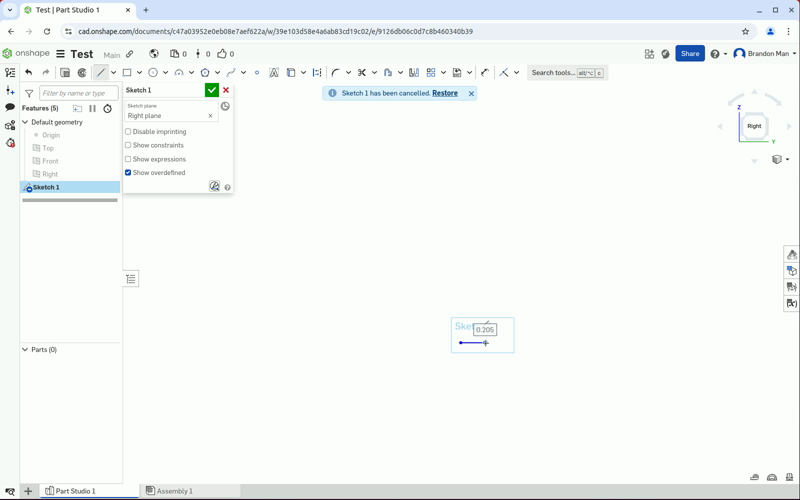
key_down(shift)
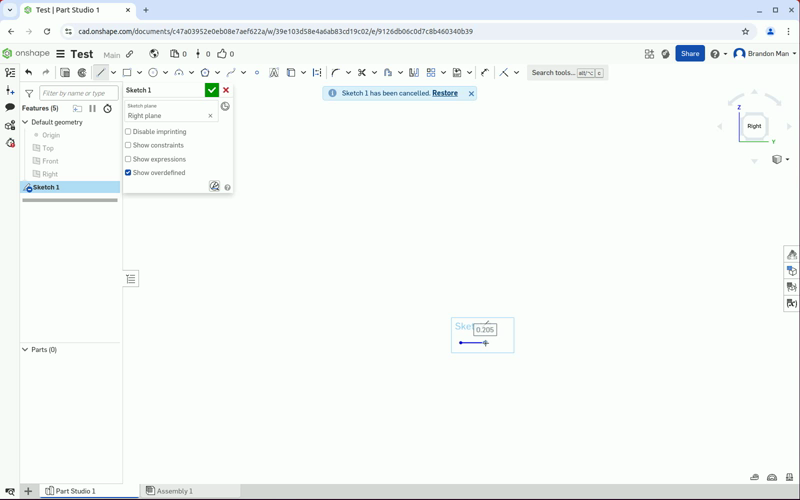
mouse_move(515, 342)
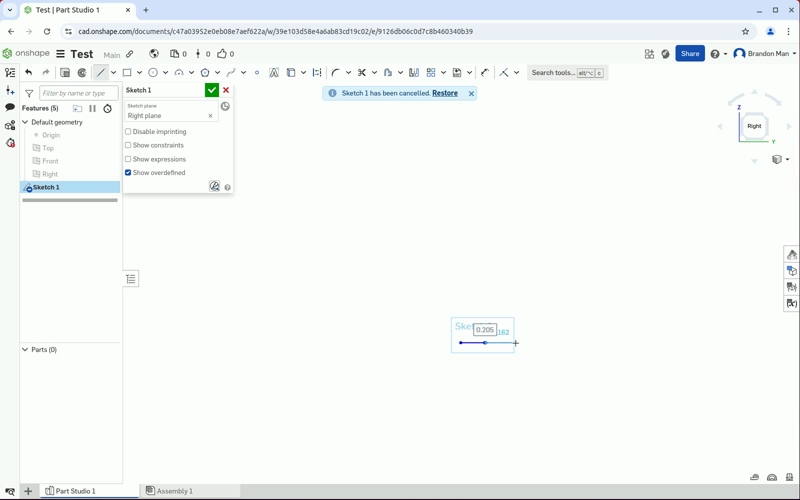
mouse_move(485, 385)
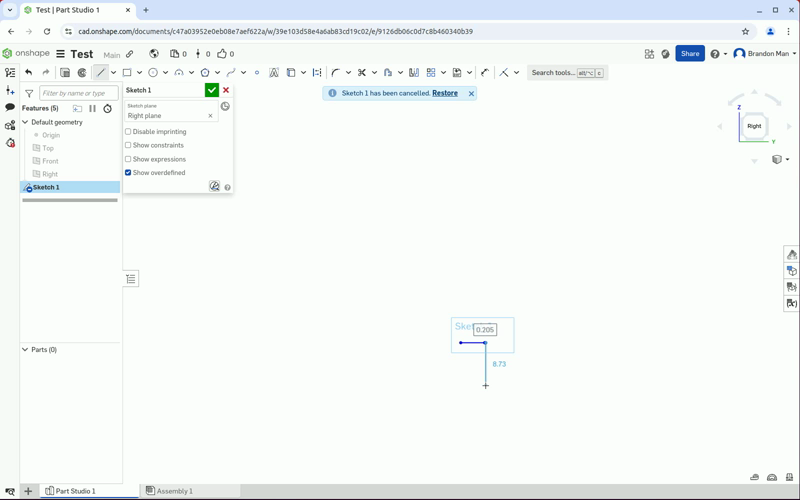
click(485, 385)
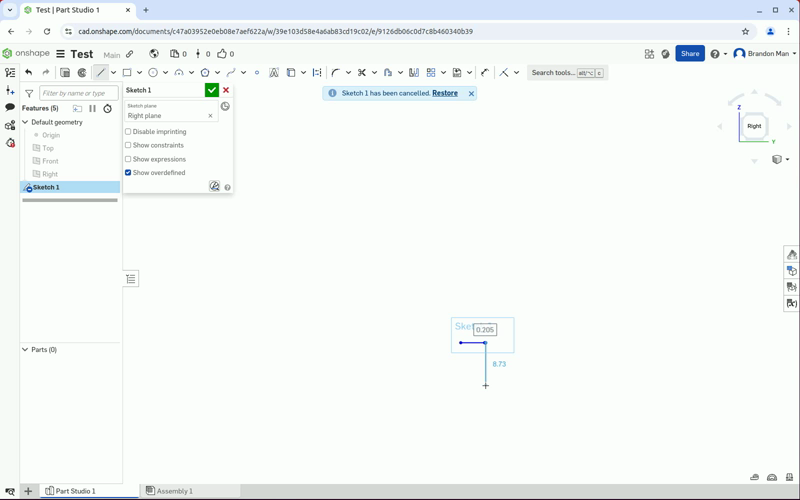
key_up(shift)
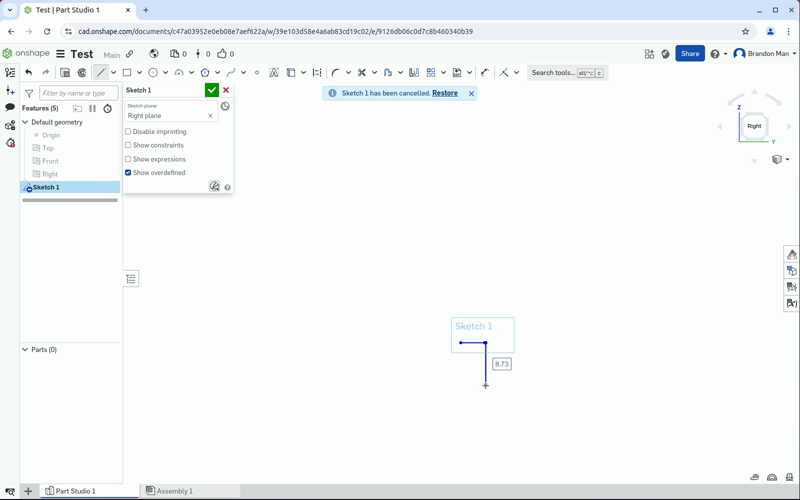
key_down(shift)
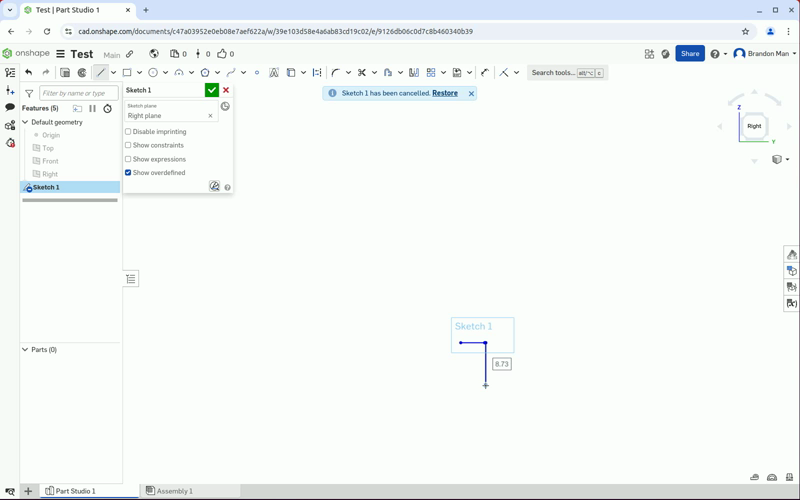
mouse_move(515, 385)
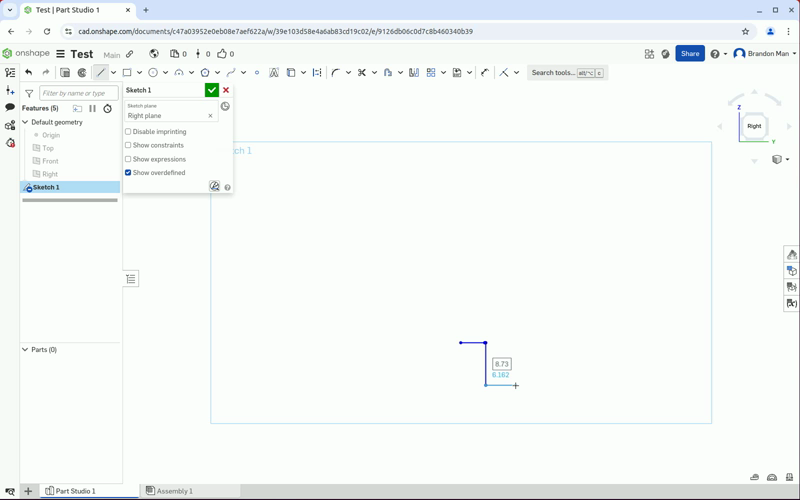
mouse_move(485, 395)
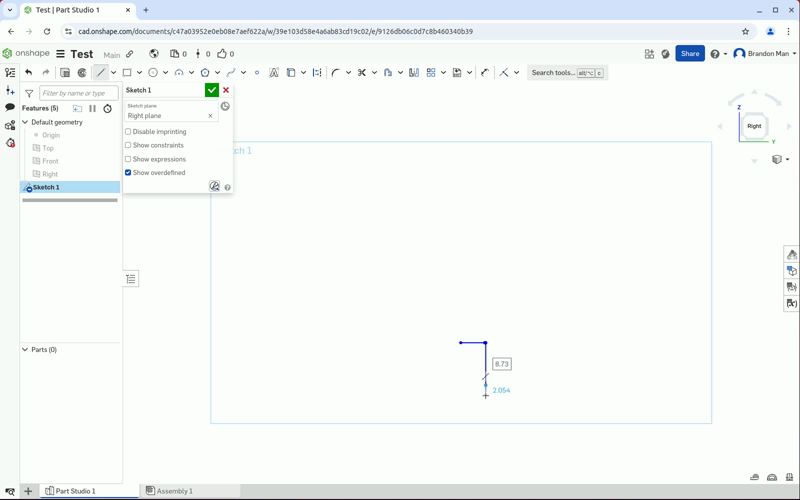
click(485, 395)
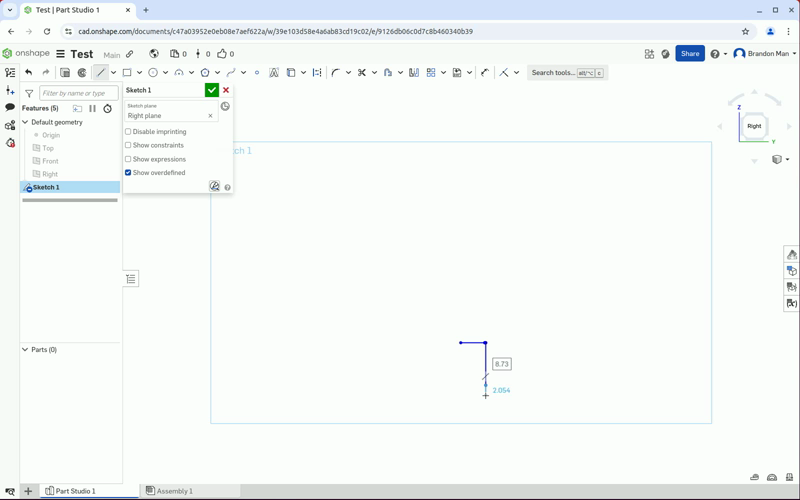
key_up(shift)
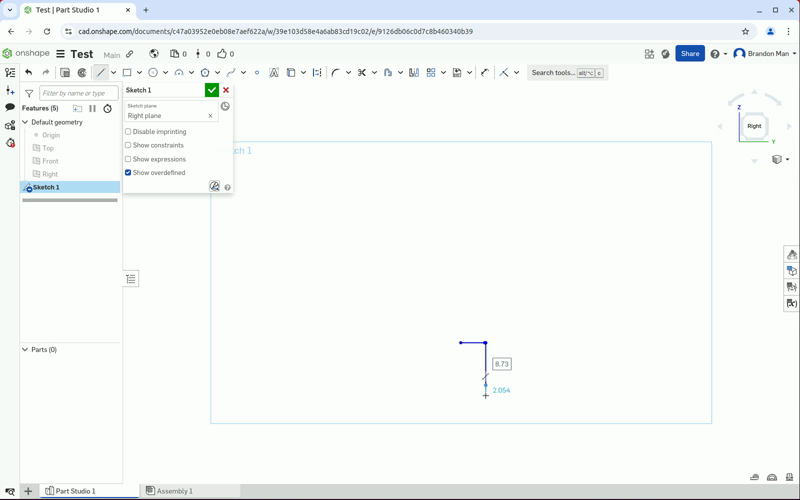
key_down(shift)
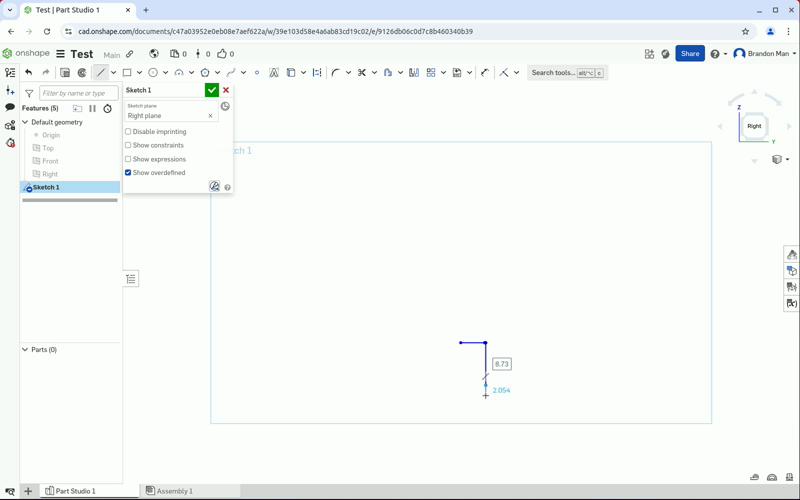
mouse_move(515, 395)
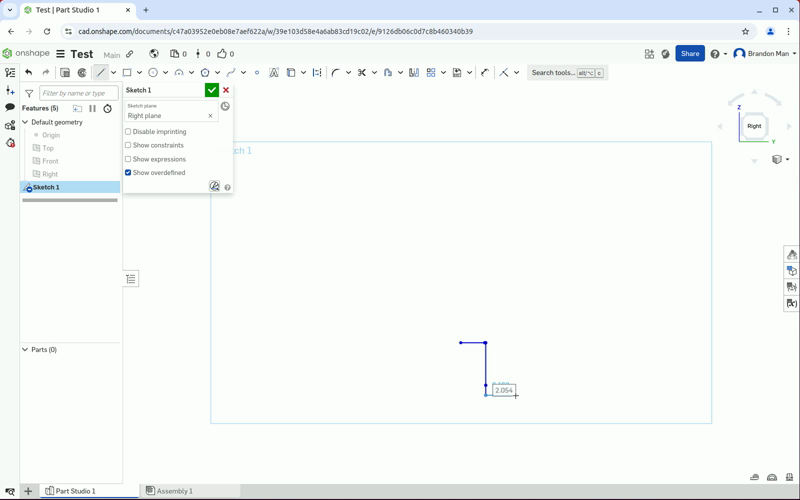
mouse_move(496, 395)
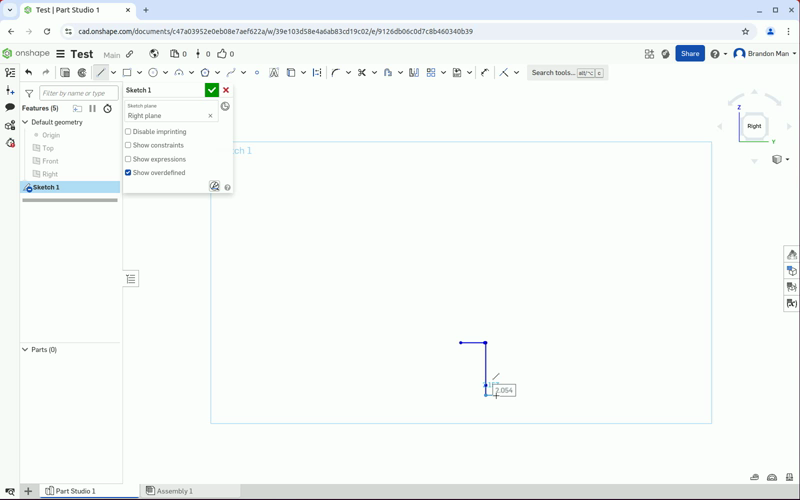
click(496, 395)
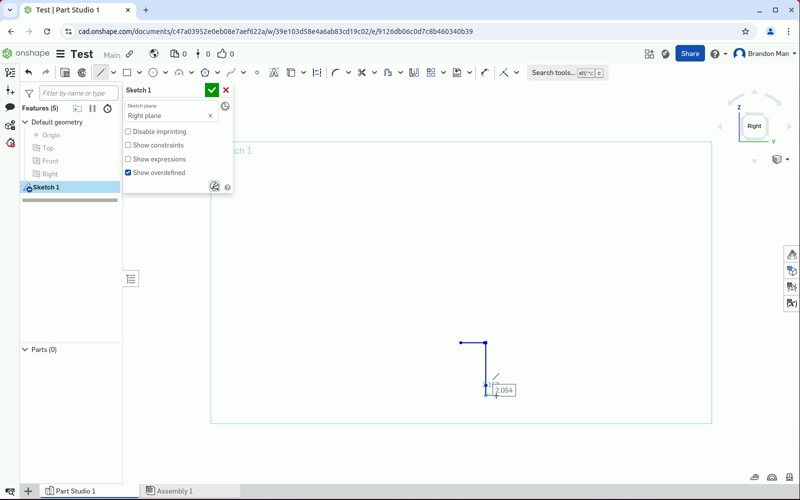
key_up(shift)
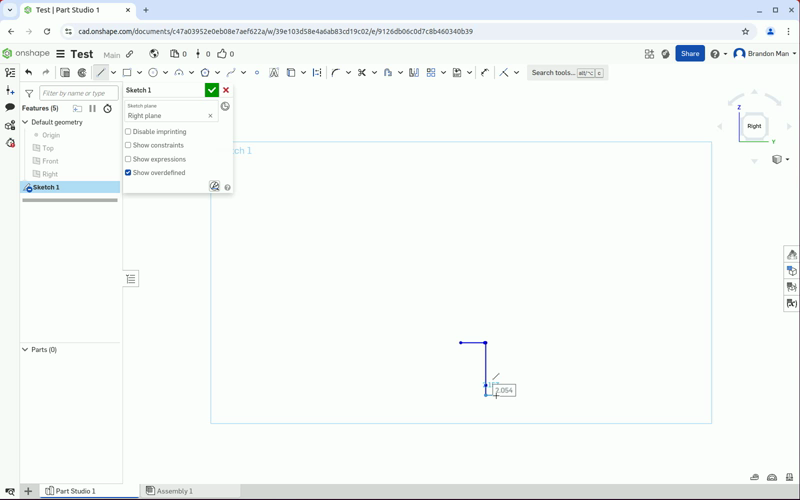
key_down(shift)
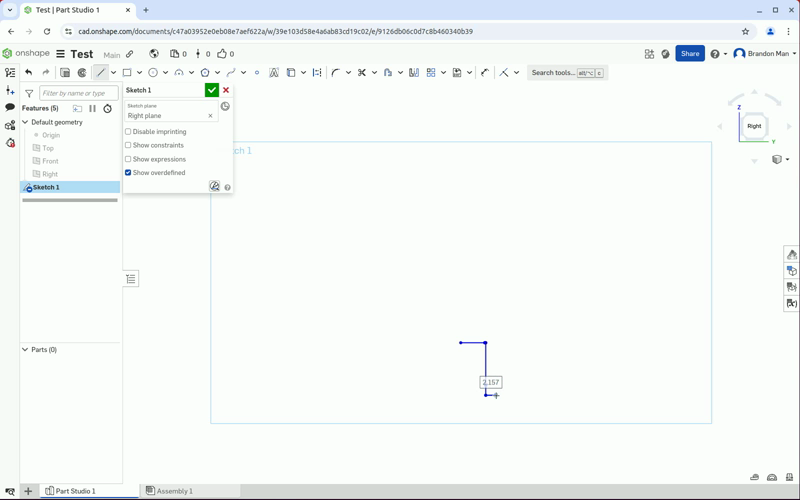
mouse_move(526, 395)
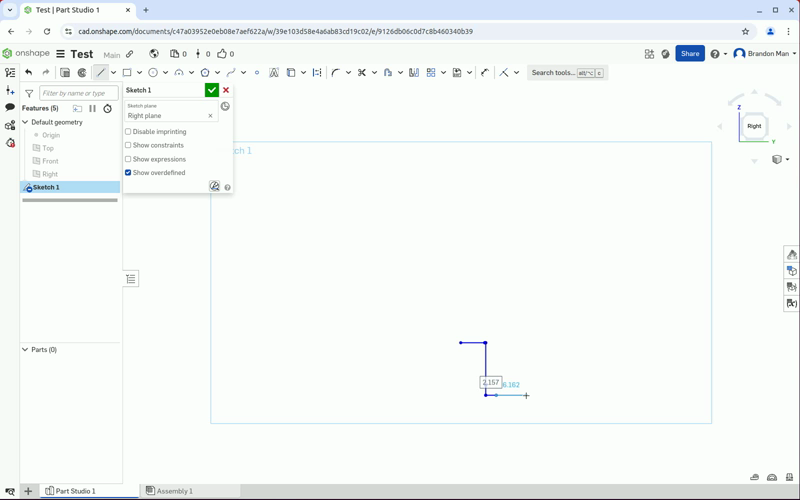
mouse_move(496, 342)
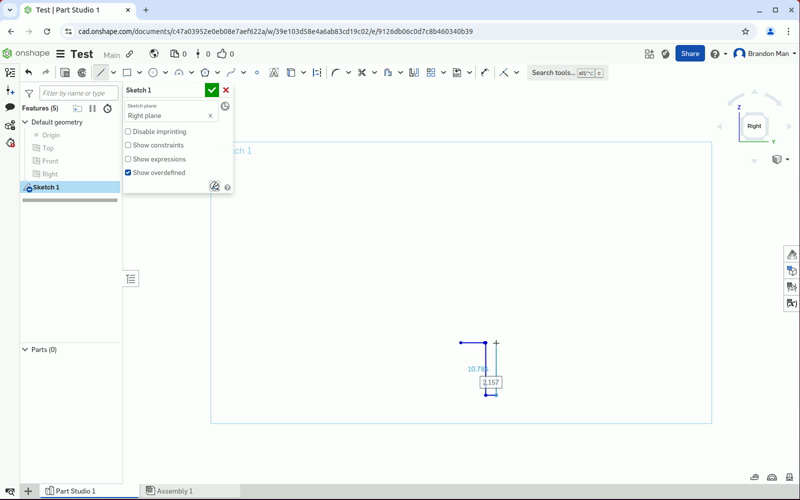
click(496, 342)
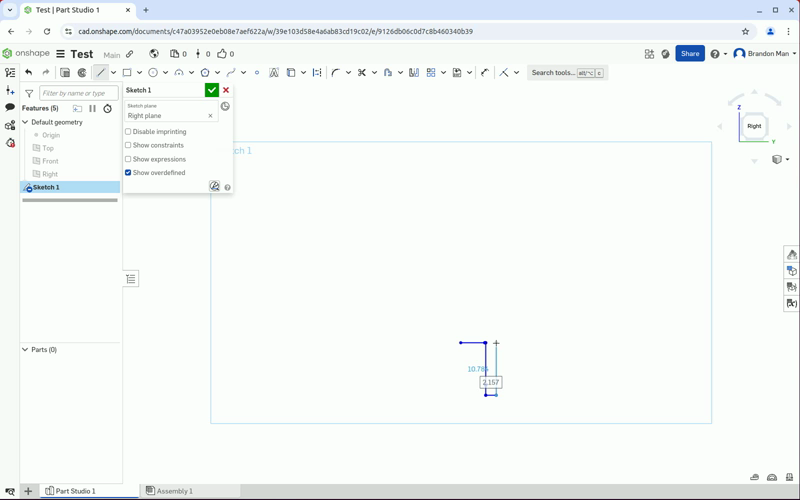
key_up(shift)
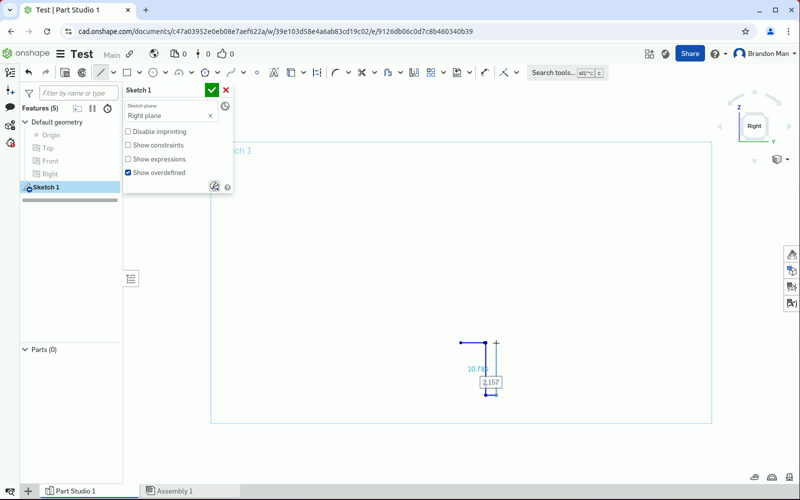
key_down(shift)
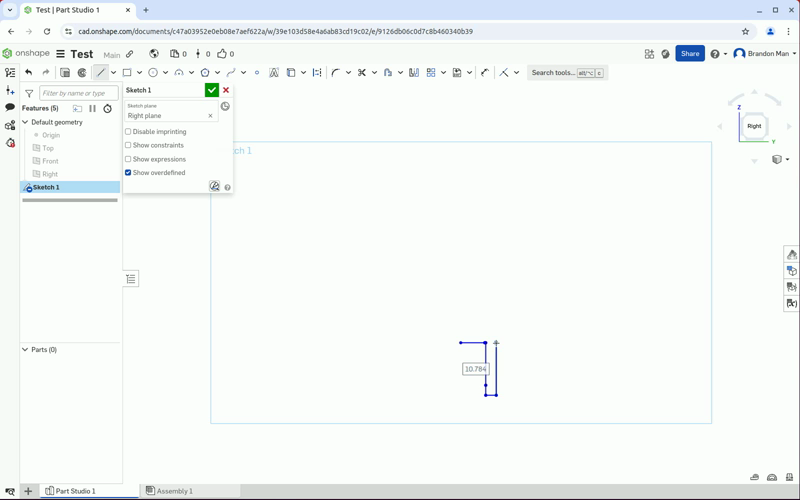
mouse_move(526, 342)
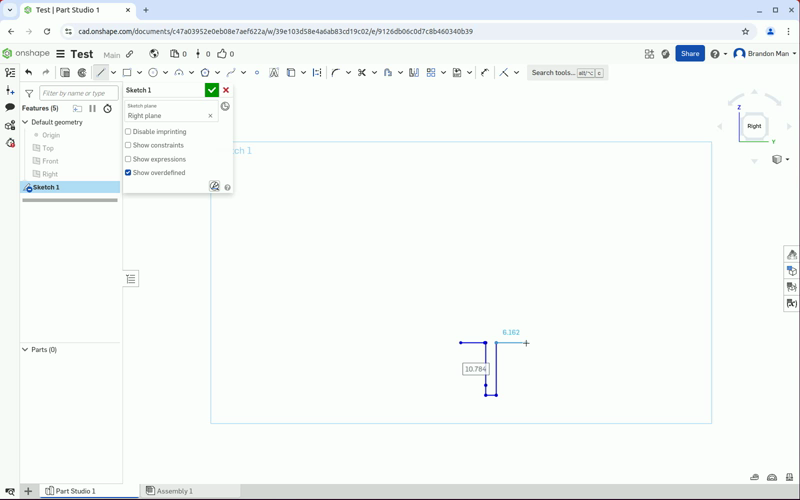
mouse_move(521, 342)
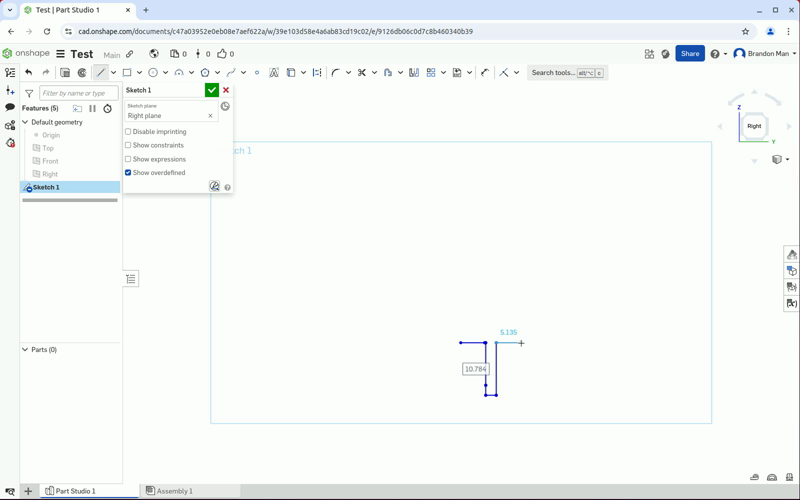
click(521, 342)
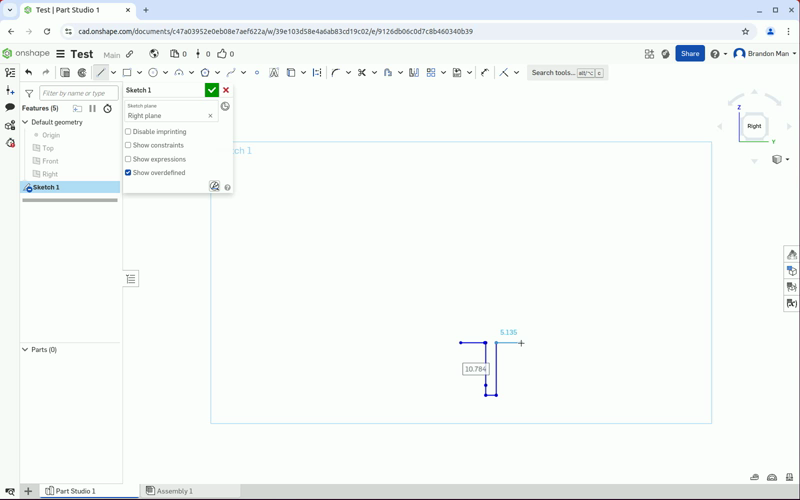
key_up(shift)
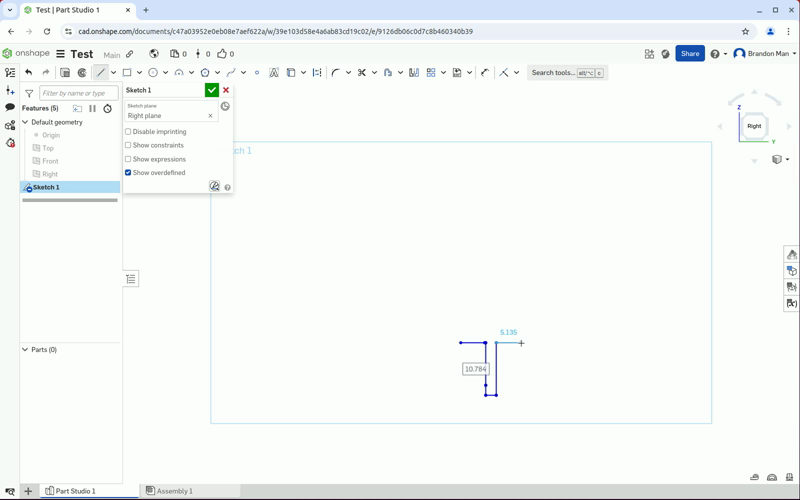
key_down(shift)
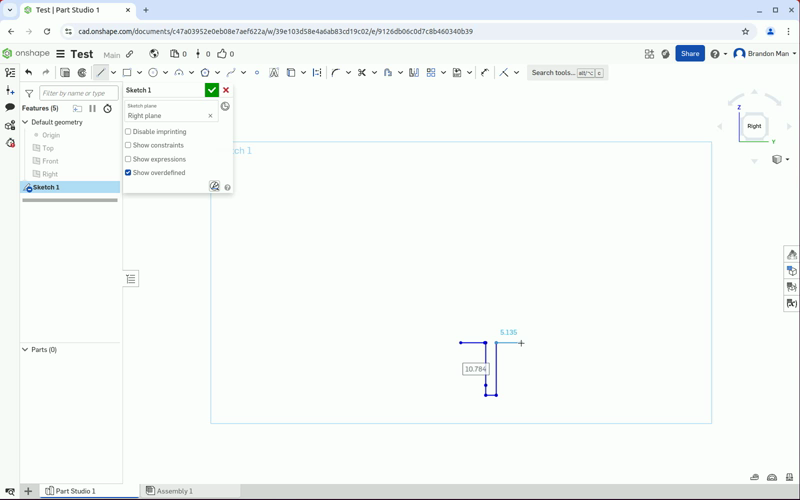
mouse_move(521, 282)
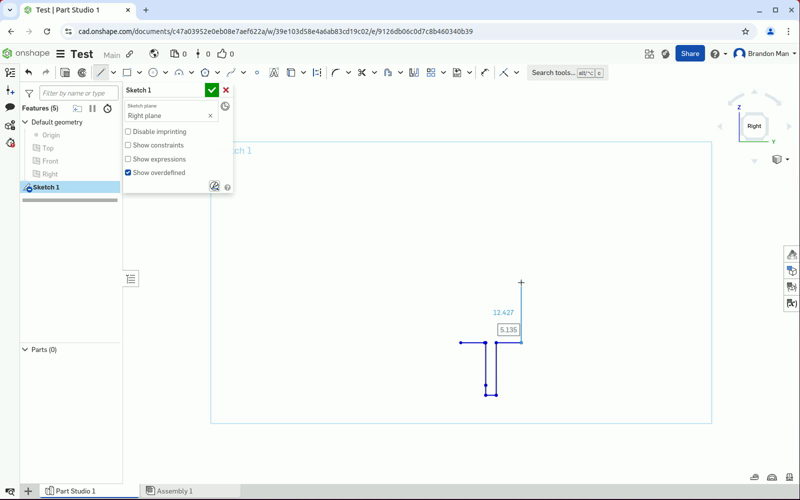
click(521, 282)
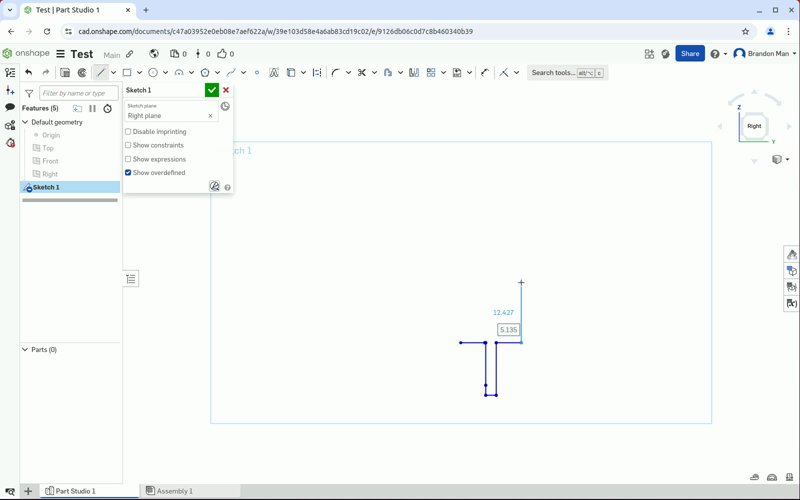
key_up(shift)
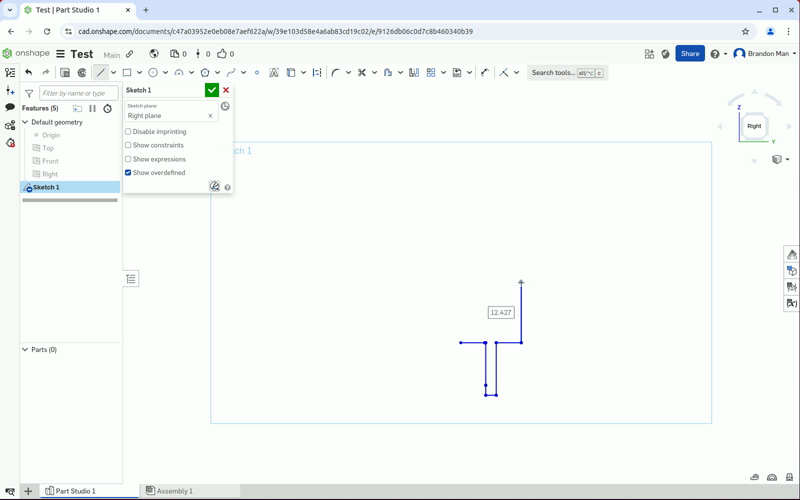
key_down(shift)
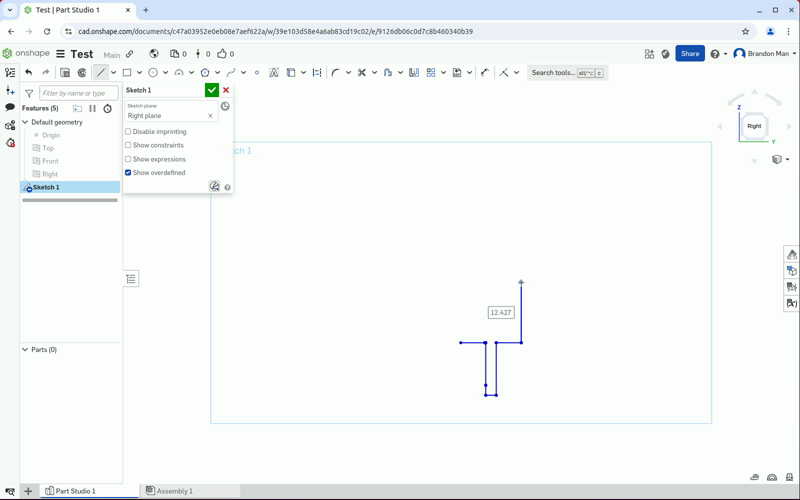
mouse_move(551, 282)
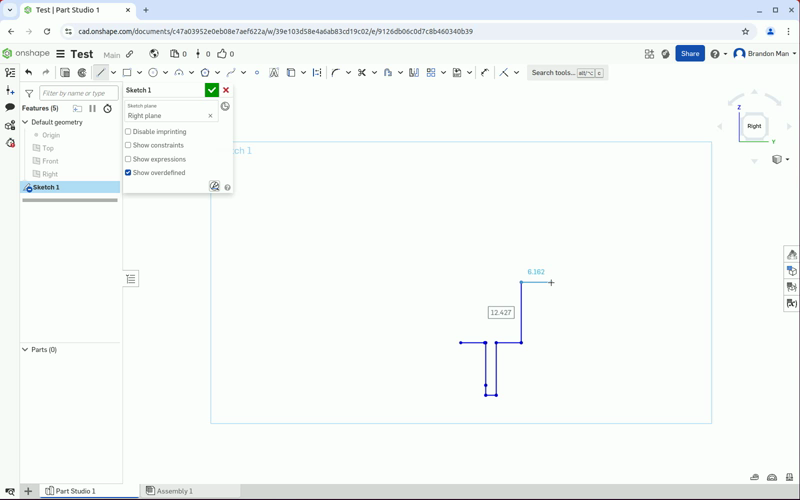
mouse_move(507, 282)
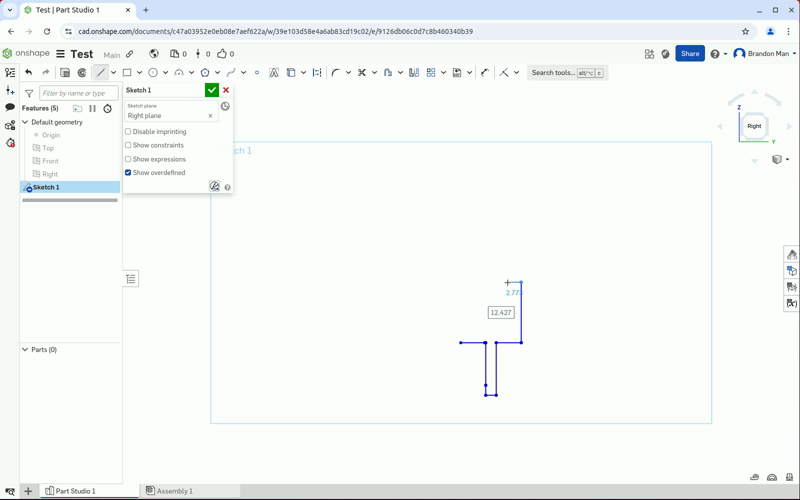
click(507, 282)
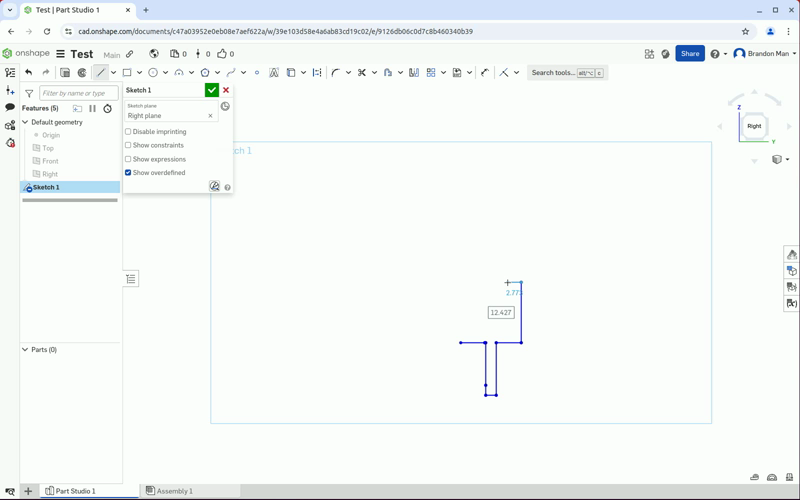
key_up(shift)
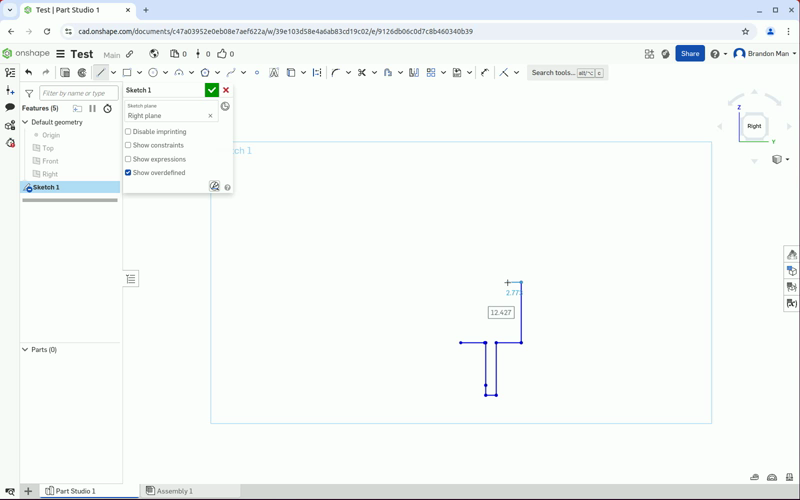
key_down(shift)
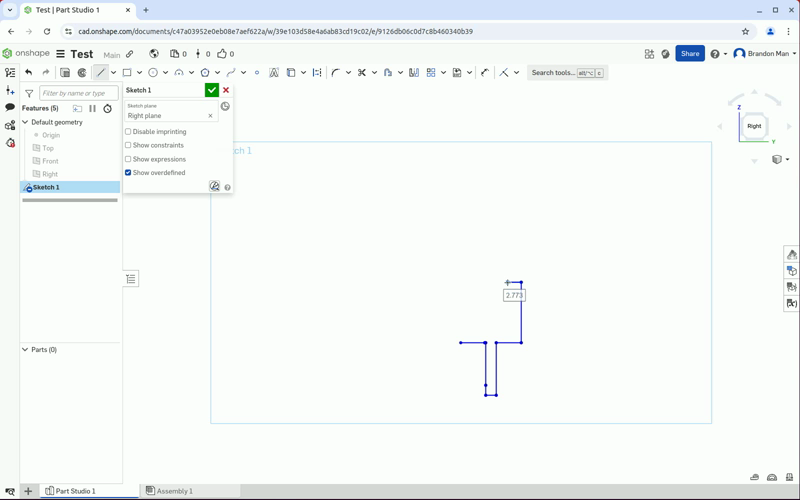
mouse_move(537, 282)
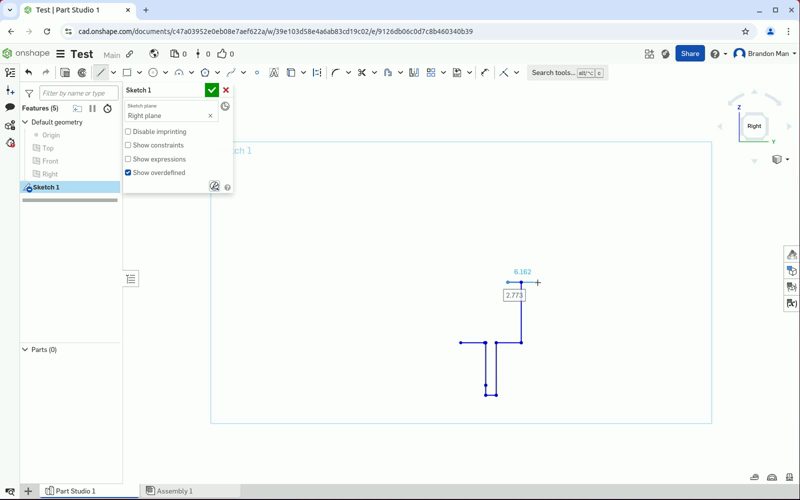
mouse_move(507, 338)
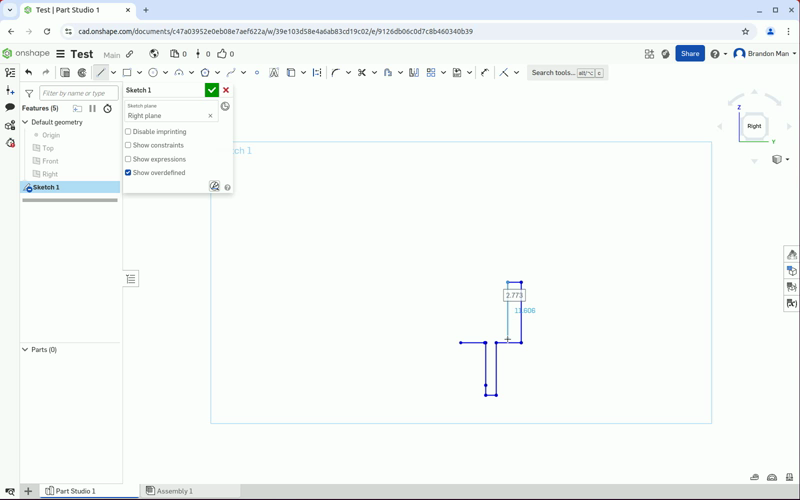
click(507, 338)
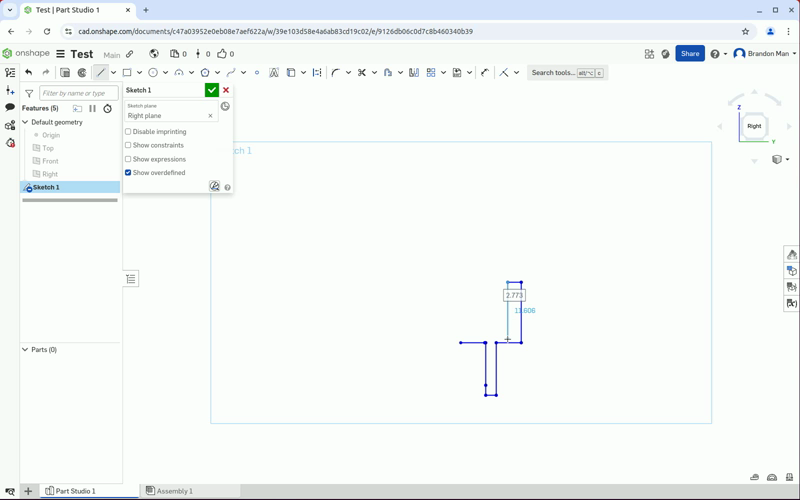
key_up(shift)
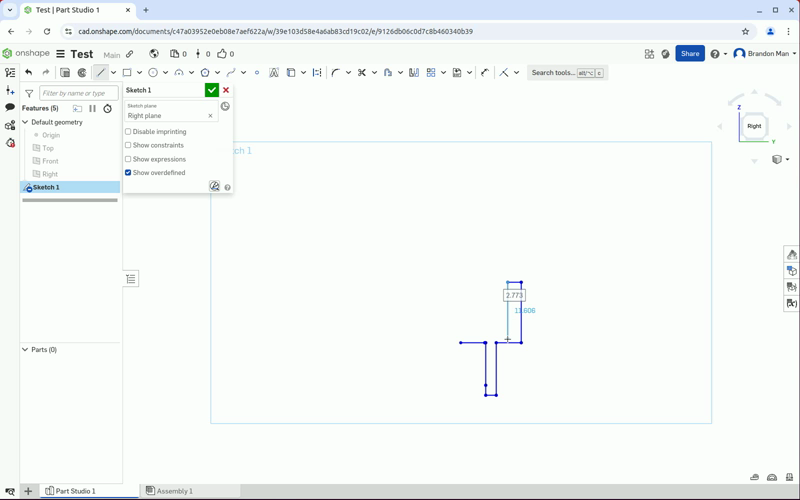
key_down(shift)
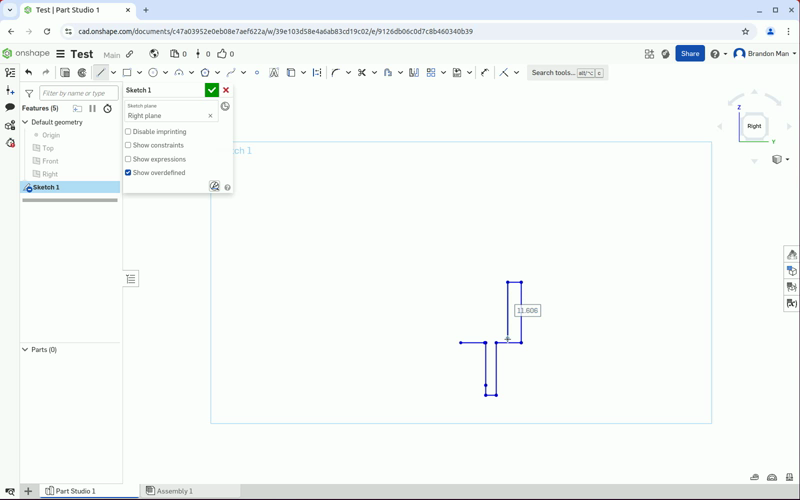
mouse_move(537, 338)
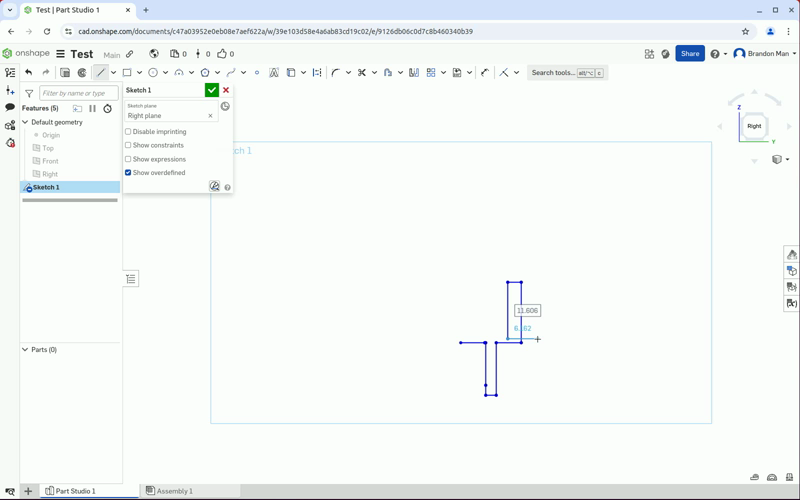
mouse_move(474, 338)
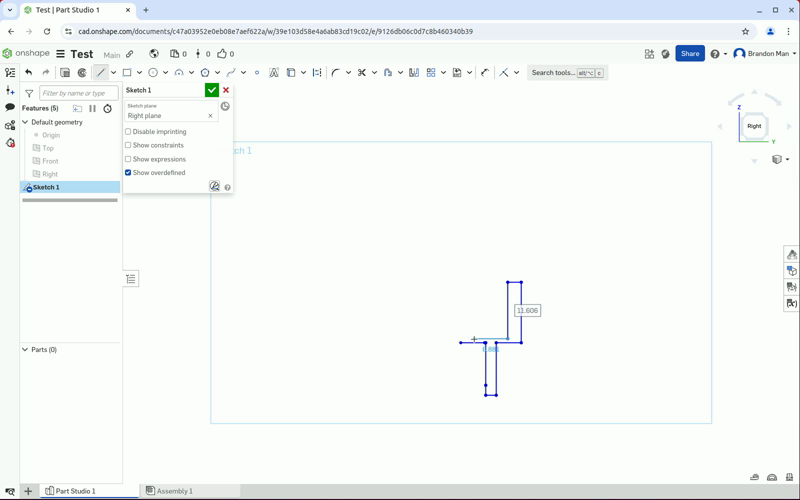
click(474, 338)
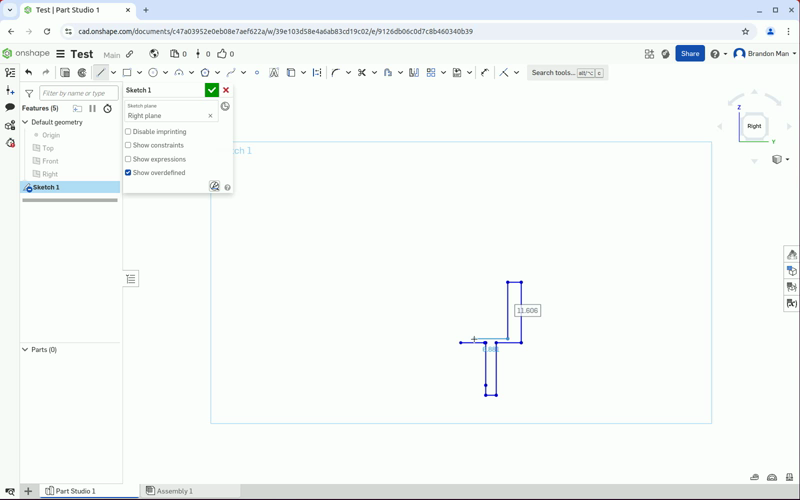
key_up(shift)
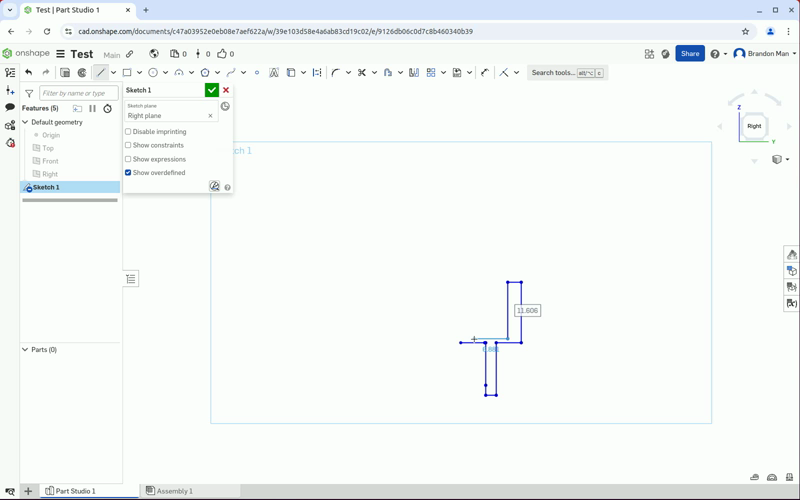
key_down(shift)
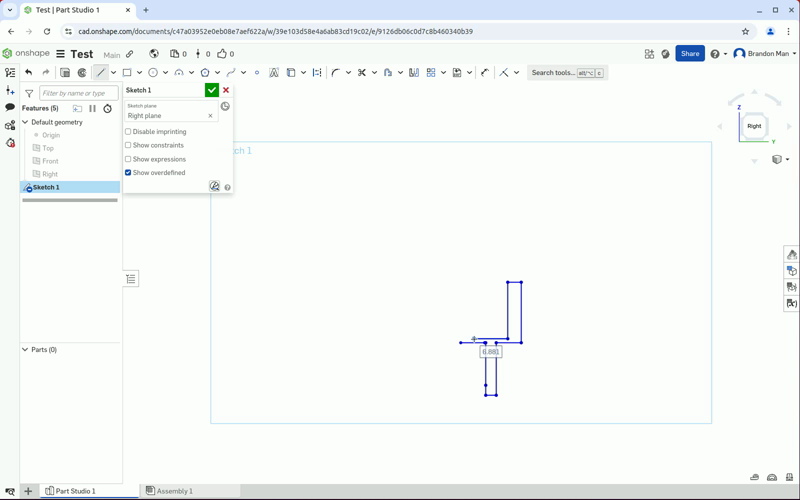
mouse_move(504, 338)
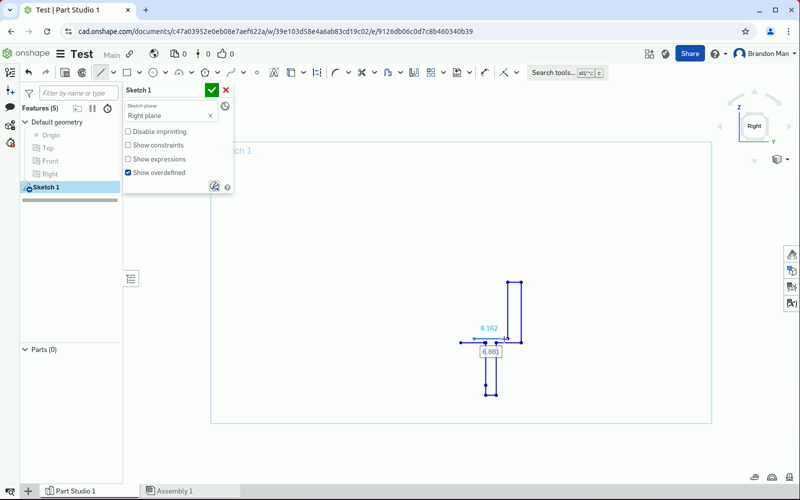
mouse_move(474, 282)
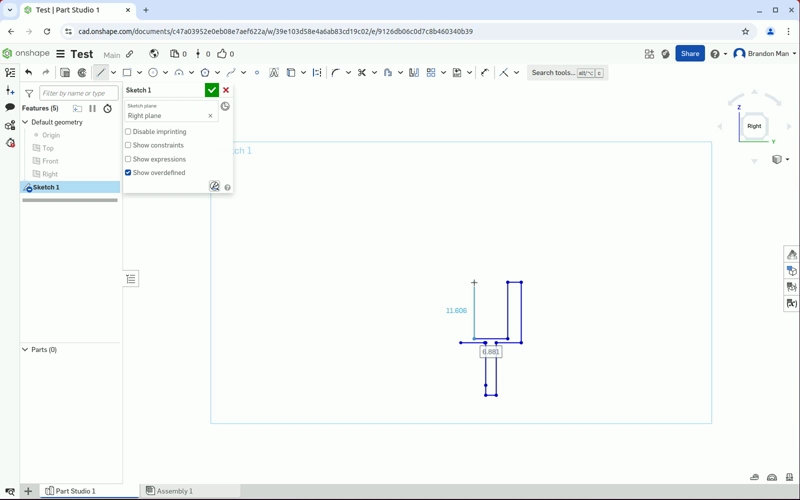
click(474, 282)
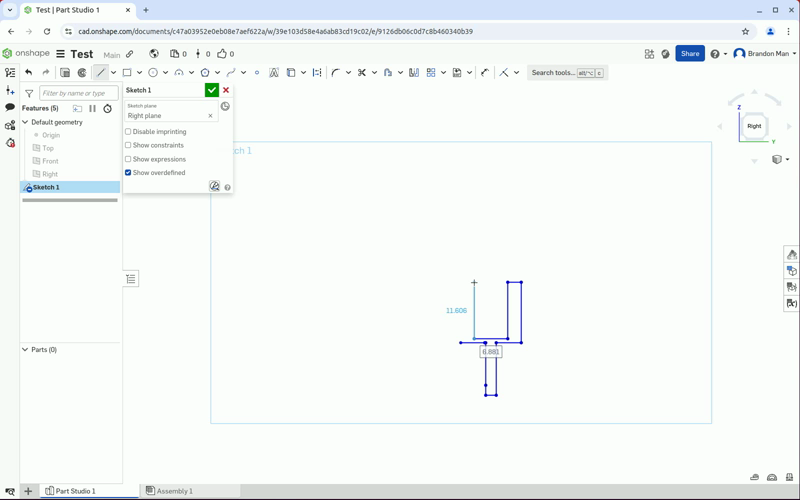
key_up(shift)
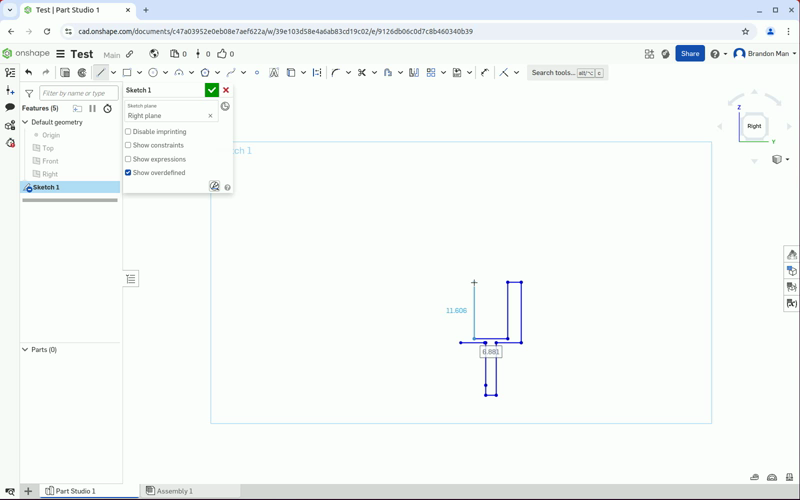
key_down(shift)
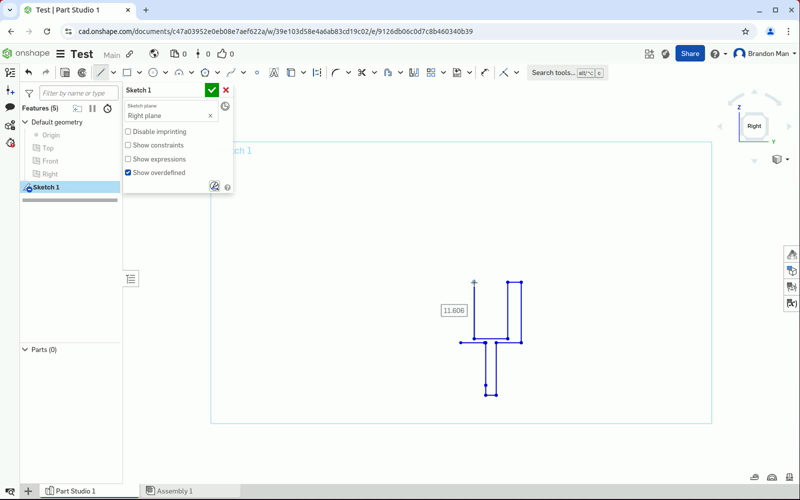
mouse_move(504, 282)
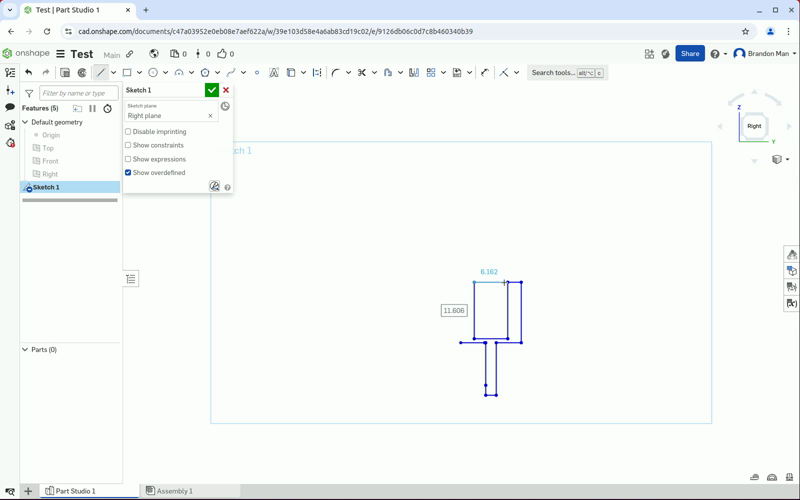
mouse_move(460, 282)
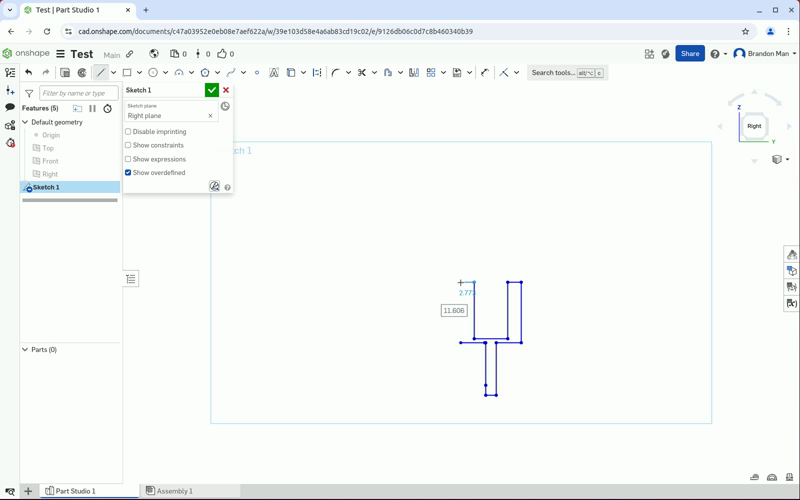
click(460, 282)
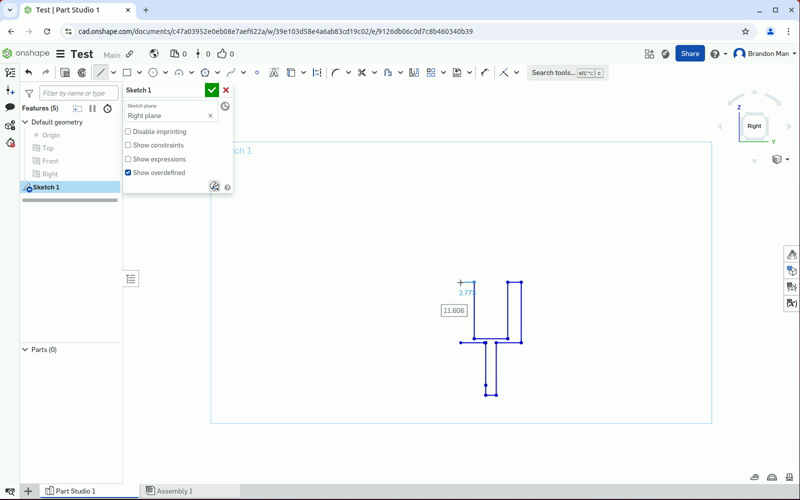
key_up(shift)
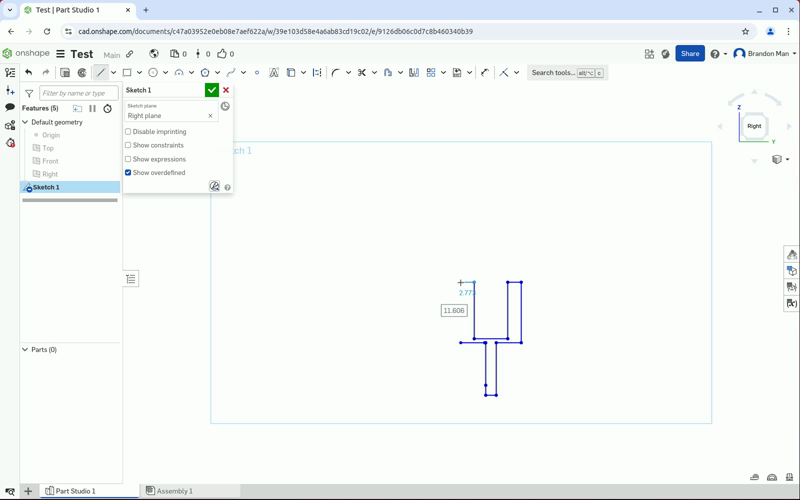
key_down(shift)
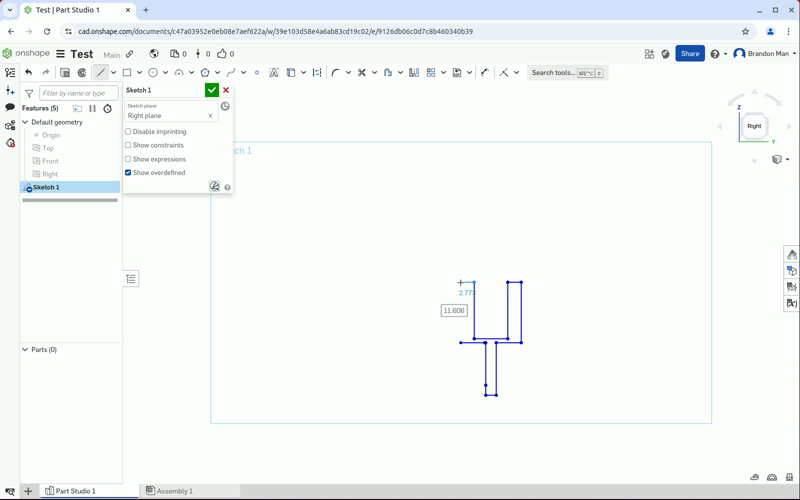
mouse_move(460, 342)
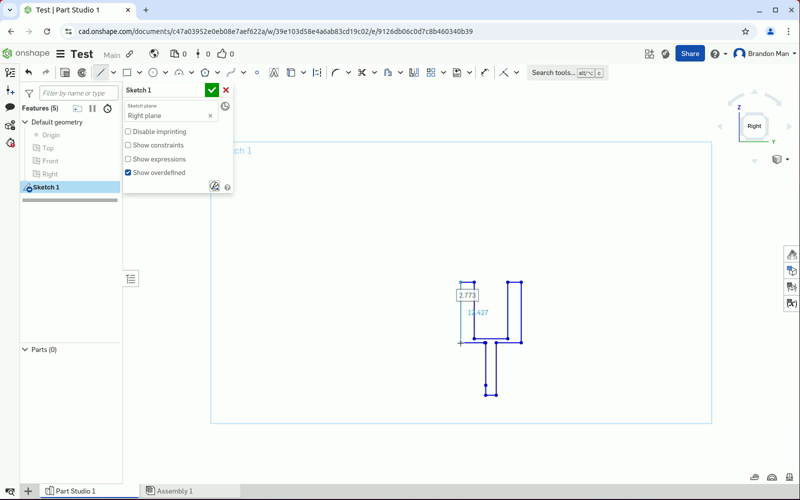
key_up(shift)
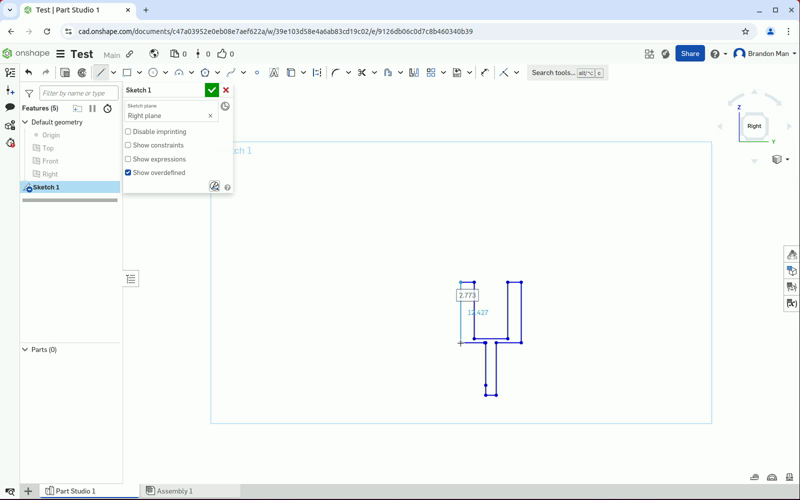
click(460, 342)
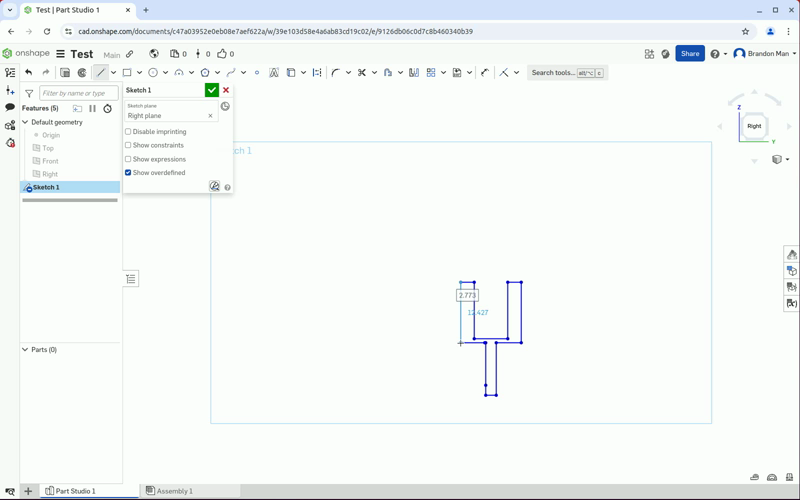
key(esc)
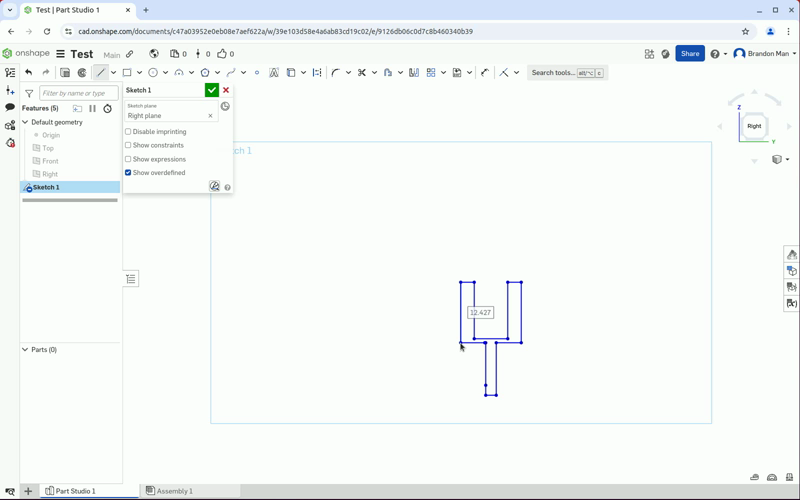
mouse_move(516, 333)
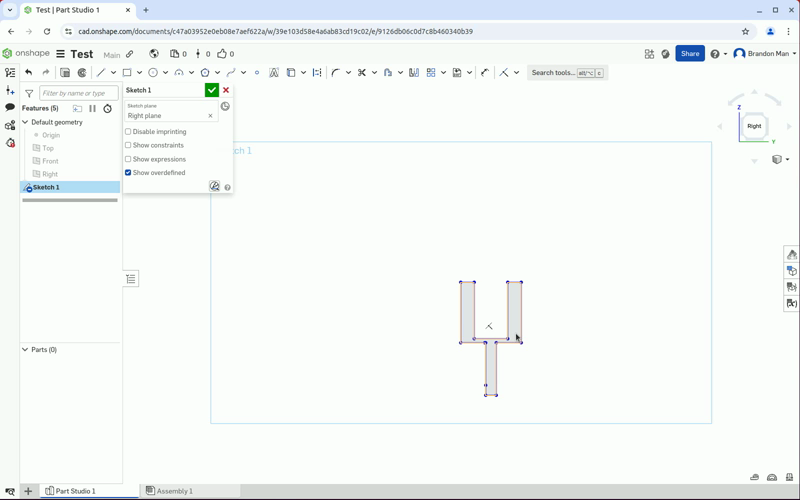
click(516, 333)
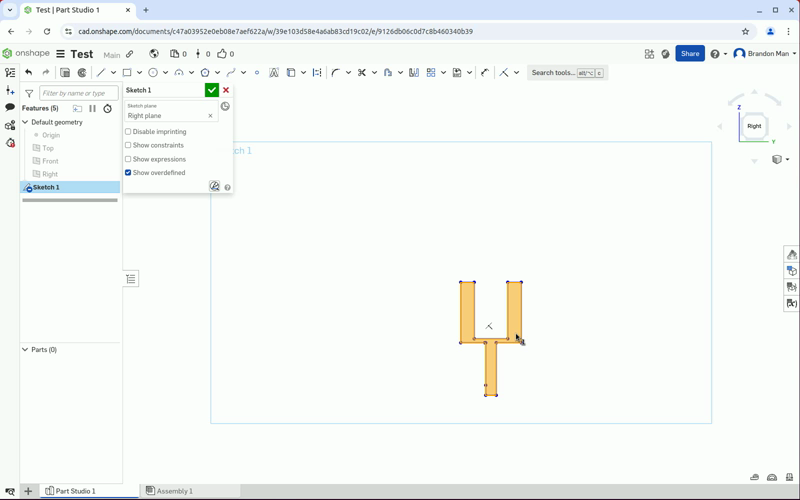
mouse_move(73, 352)
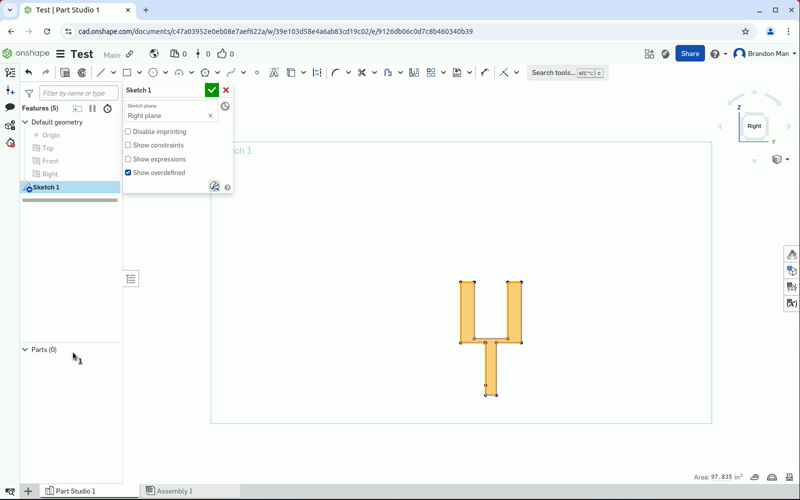
key(shift+y)
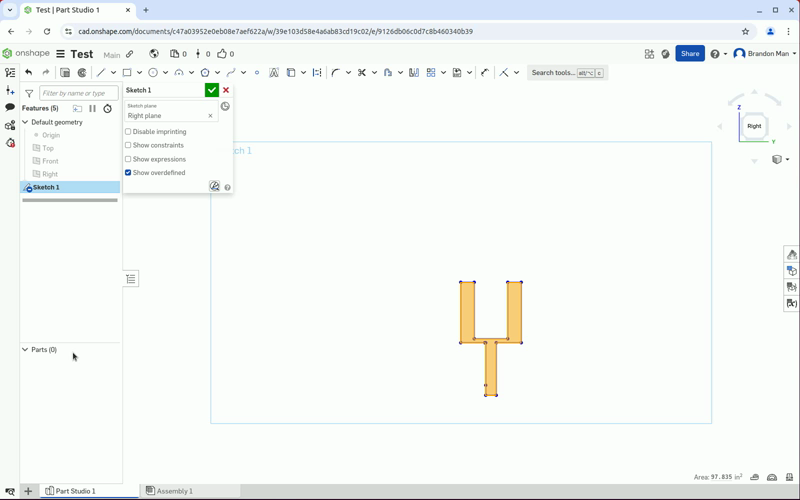
key(shift+e)
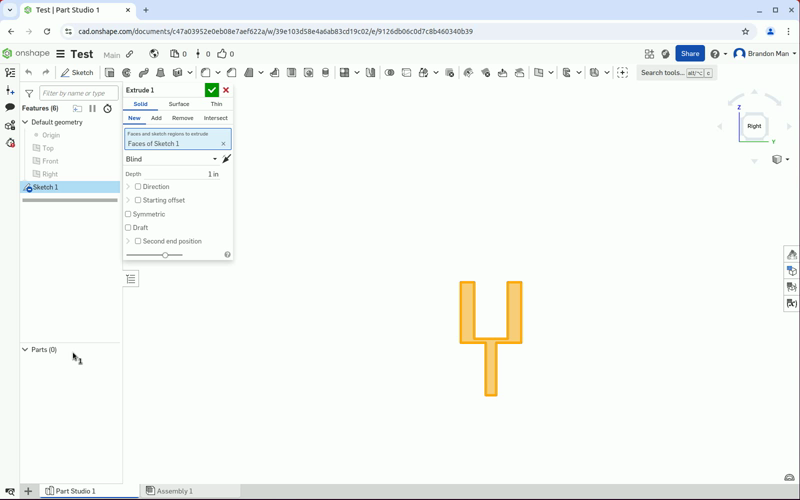
mouse_move(143, 106)
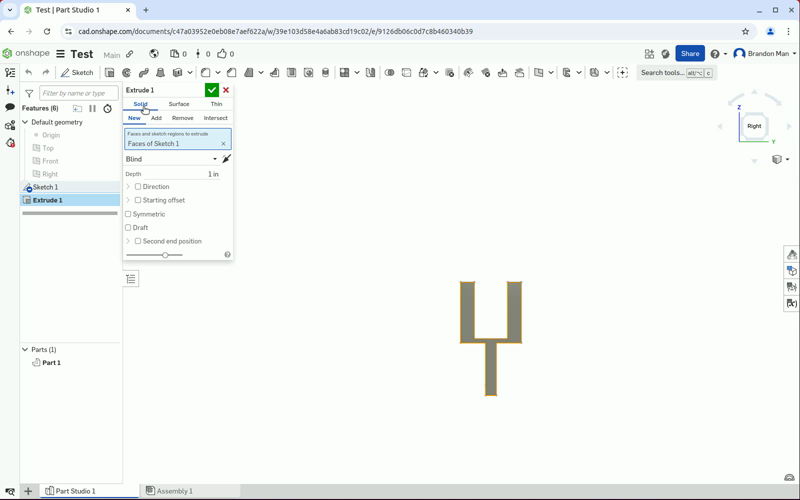
click(143, 106)
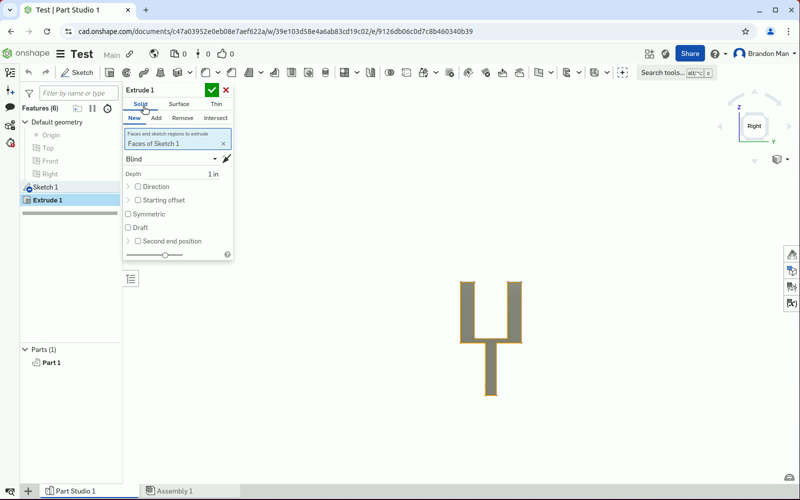
mouse_move(137, 120)
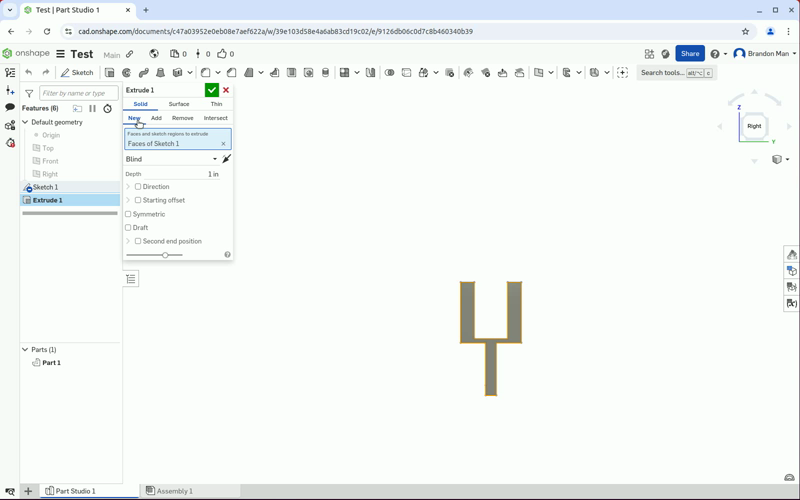
click(137, 120)
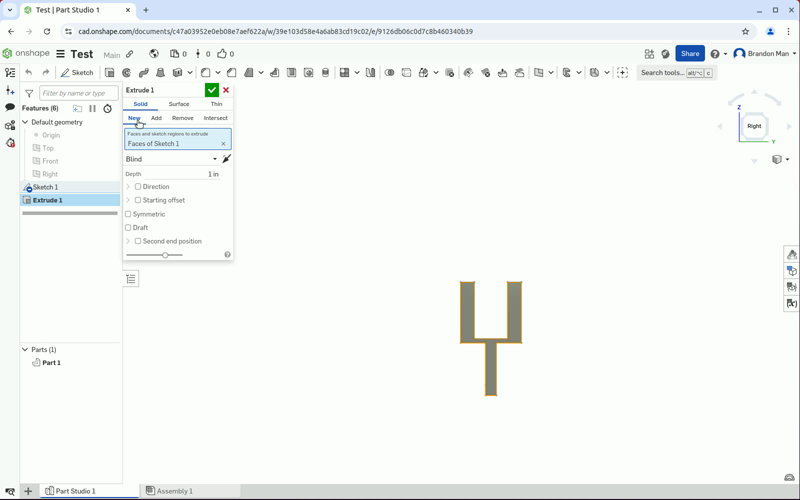
key(tab, 4)
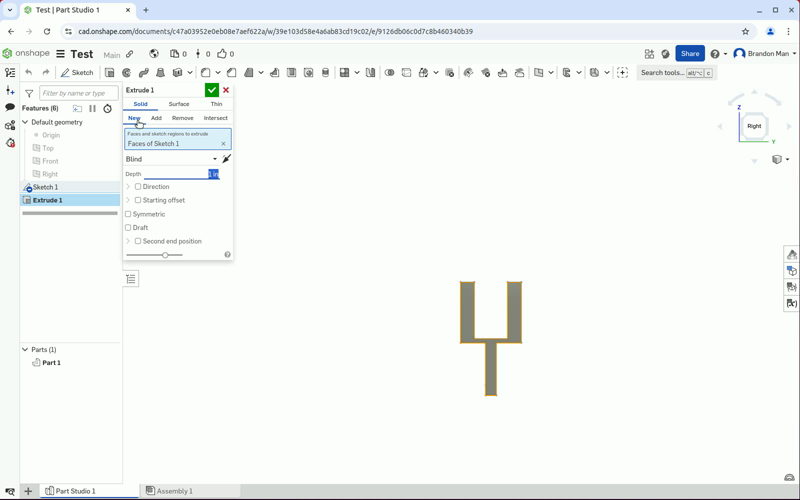
text(-0.241)
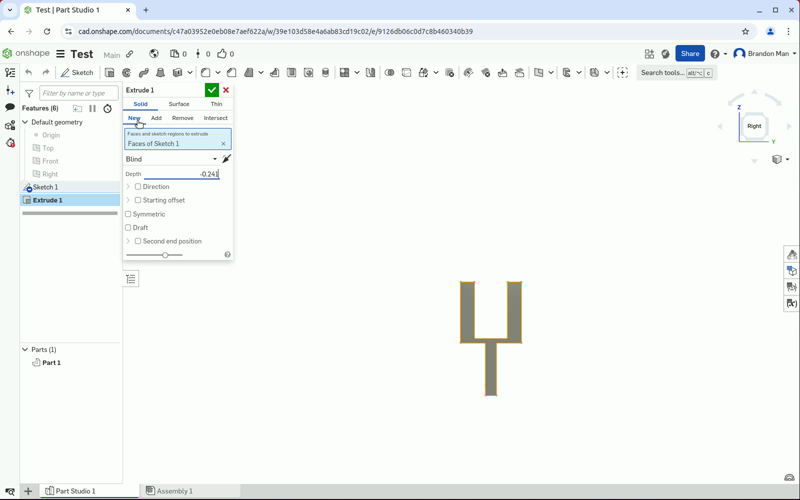
key(enter)
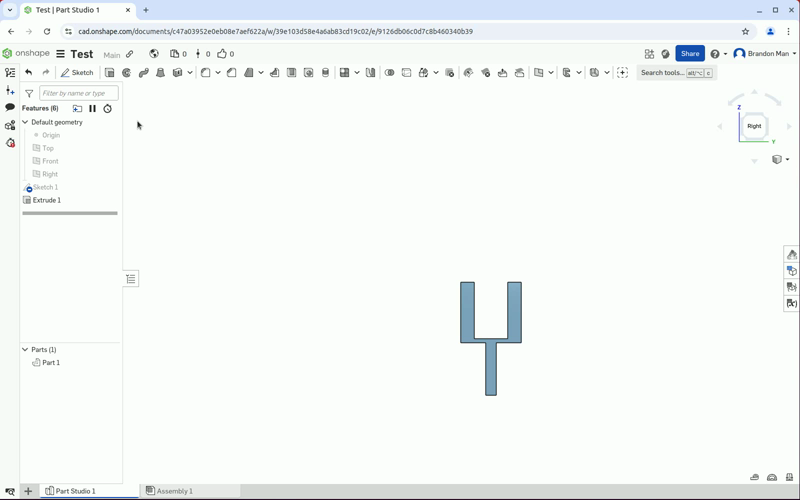
key(shift+h)
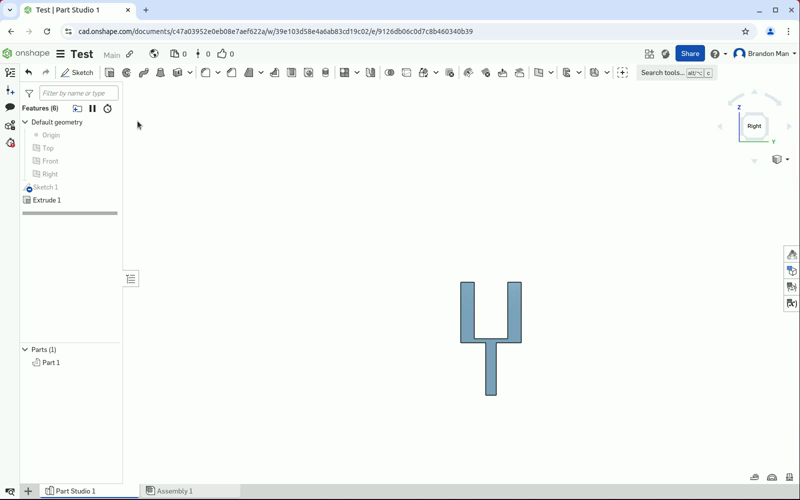
key(shift+h)
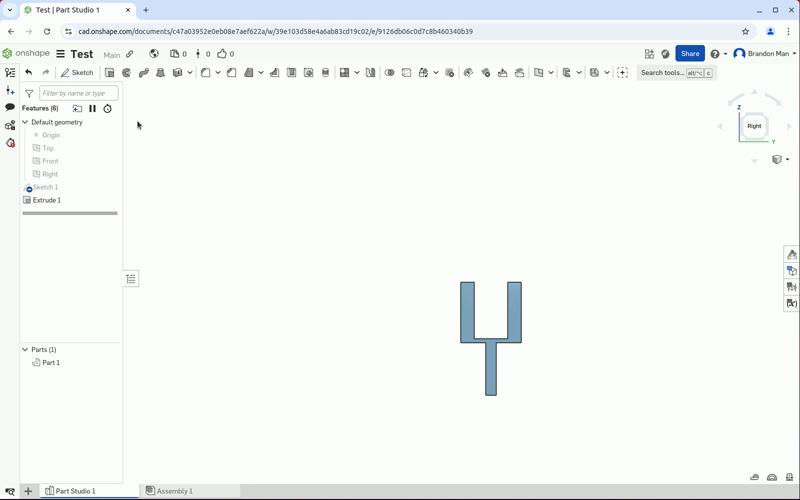
mouse_move(73, 189)
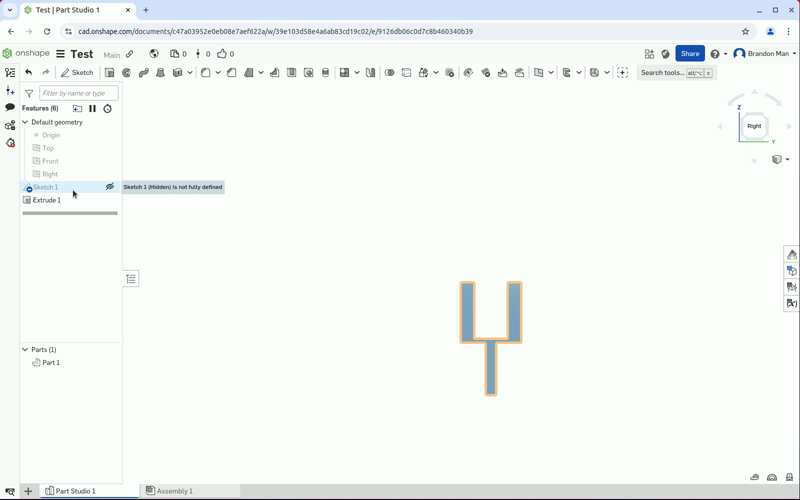
click(73, 189)
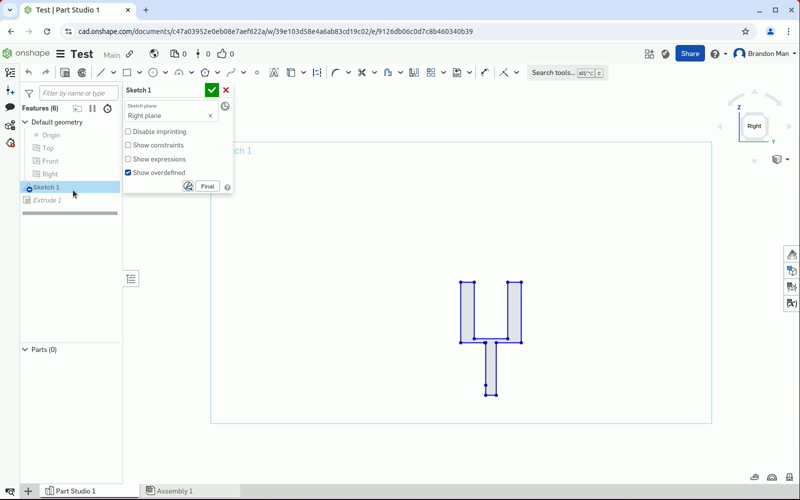
mouse_move(229, 92)
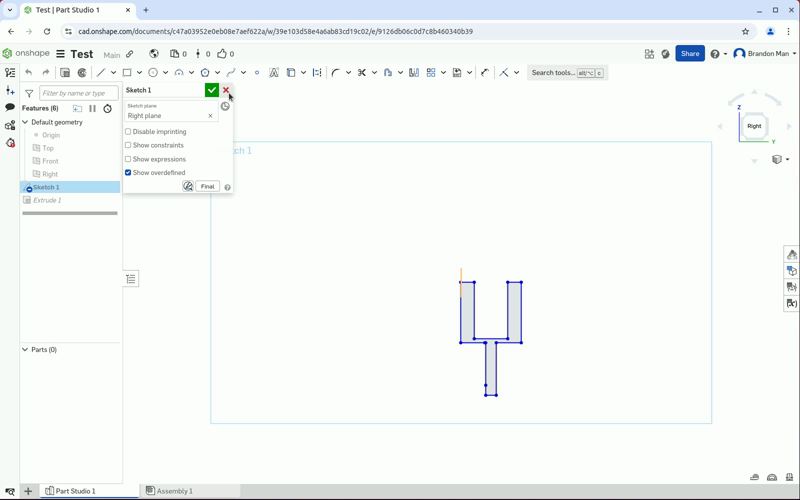
click(229, 92)
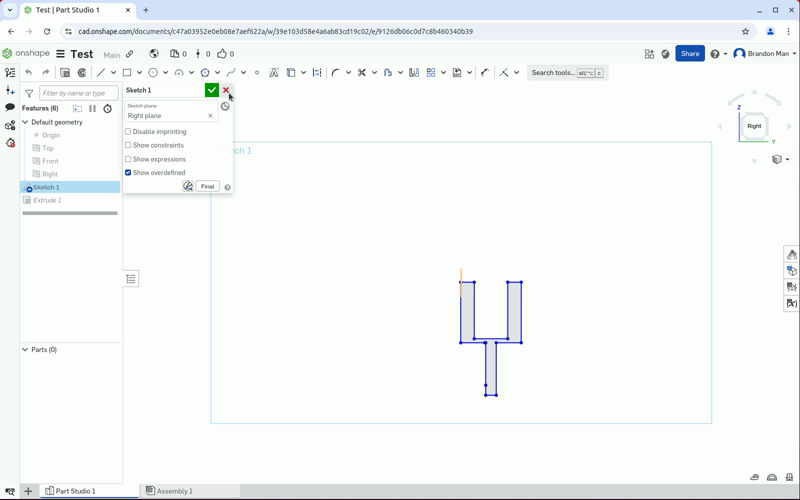
key(shift+s)
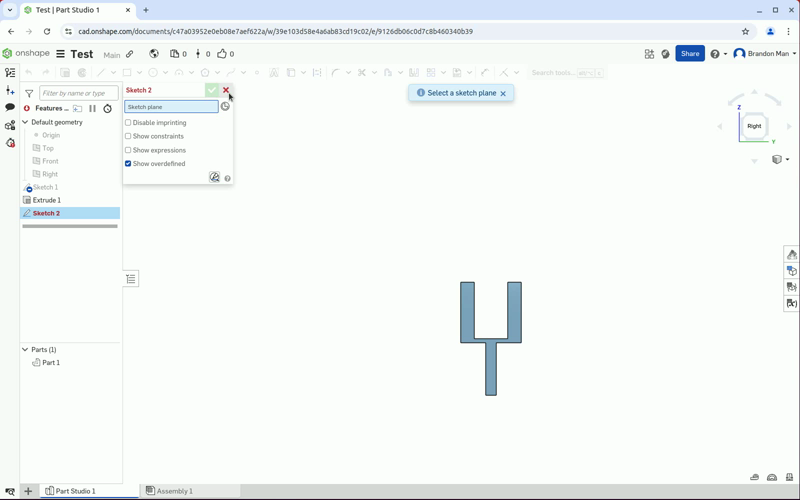
mouse_move(73, 176)
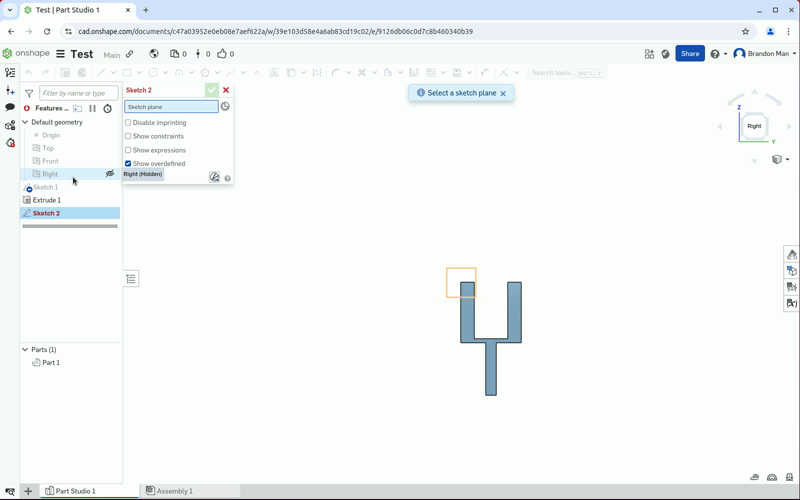
click(73, 176)
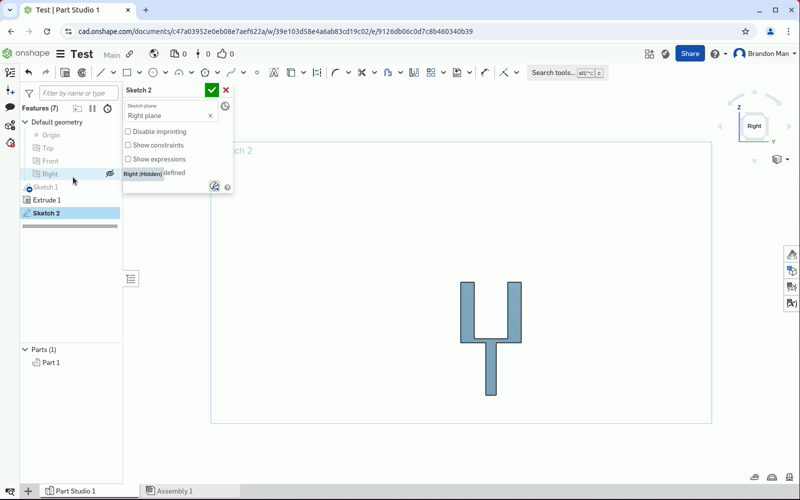
mouse_move(73, 352)
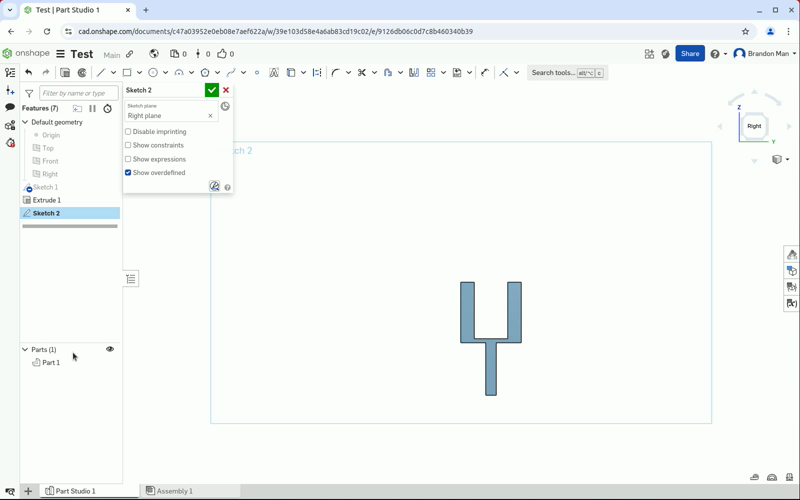
key(y)
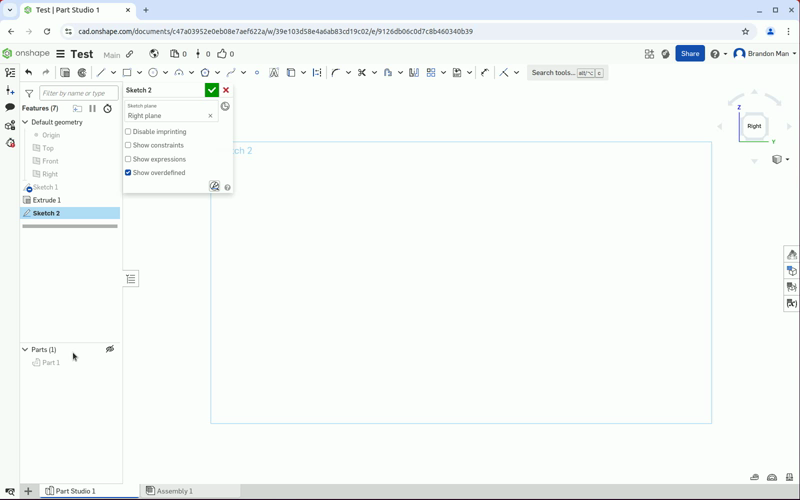
key(l)
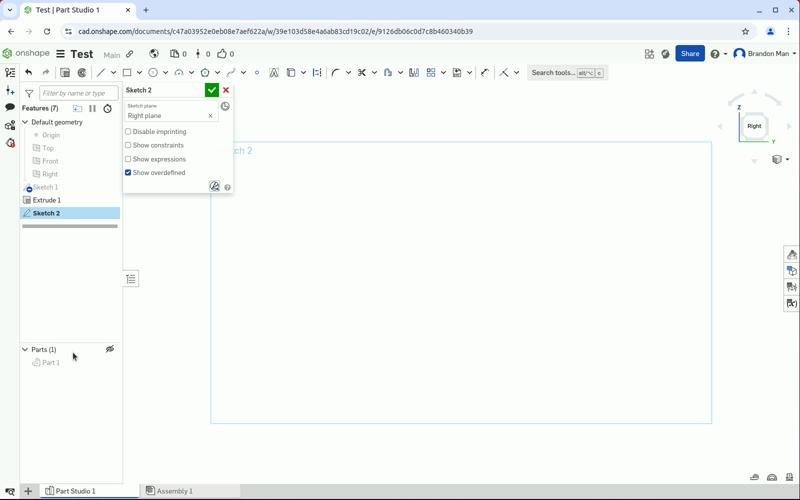
key_down(shift)
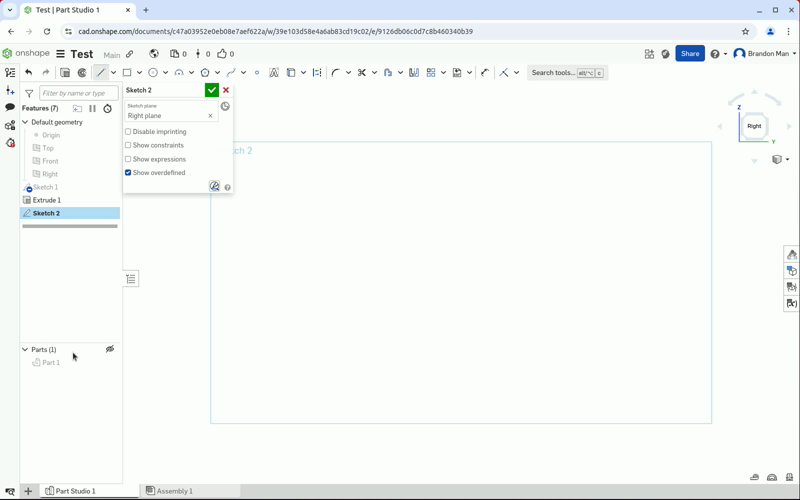
mouse_move(476, 336)
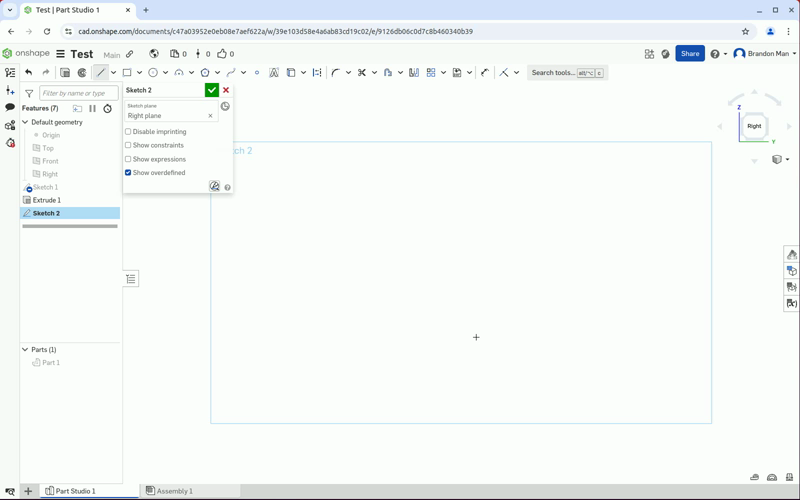
click(476, 336)
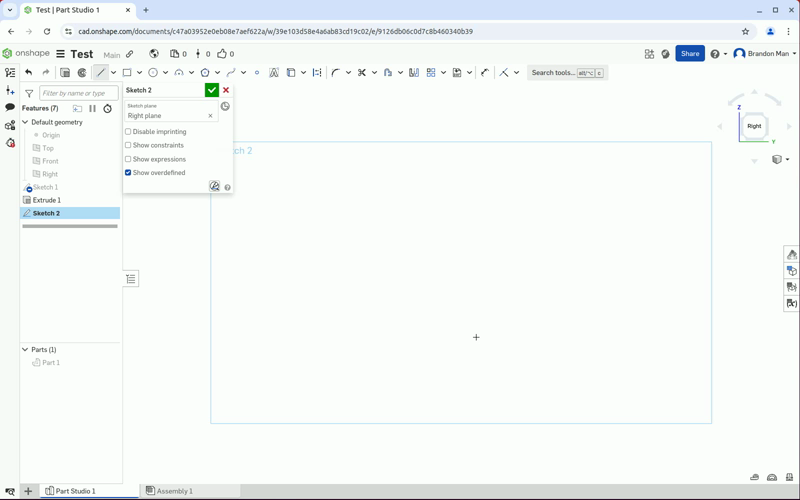
key_up(shift)
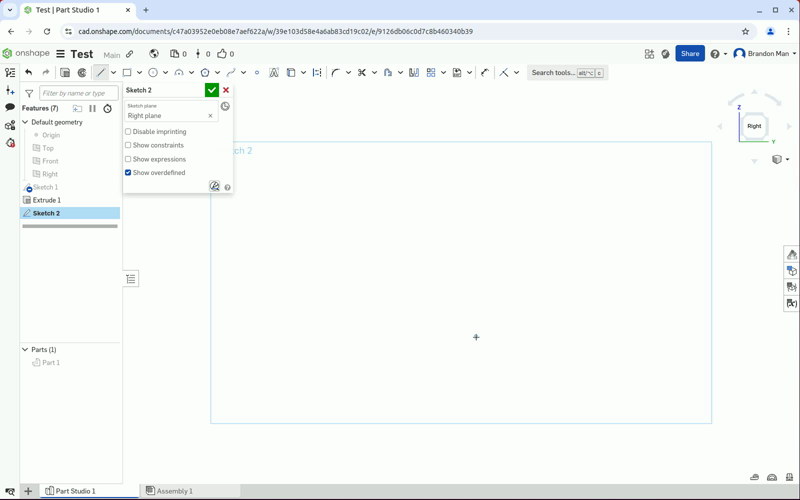
key_down(shift)
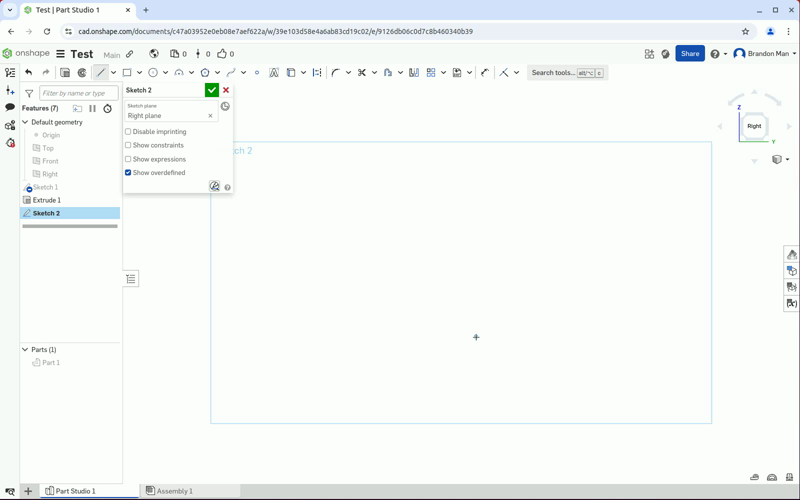
mouse_move(506, 336)
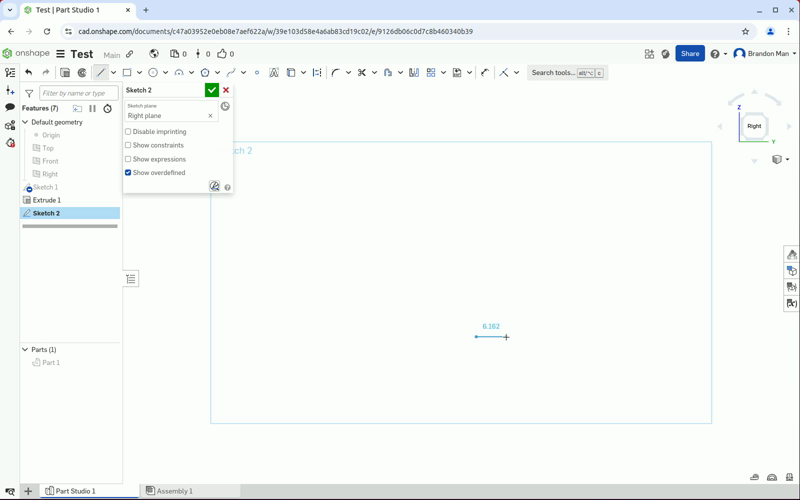
mouse_move(504, 336)
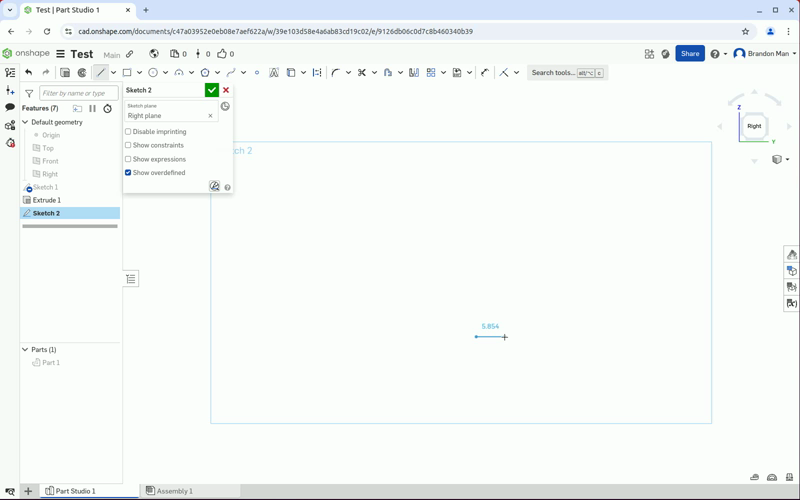
click(504, 336)
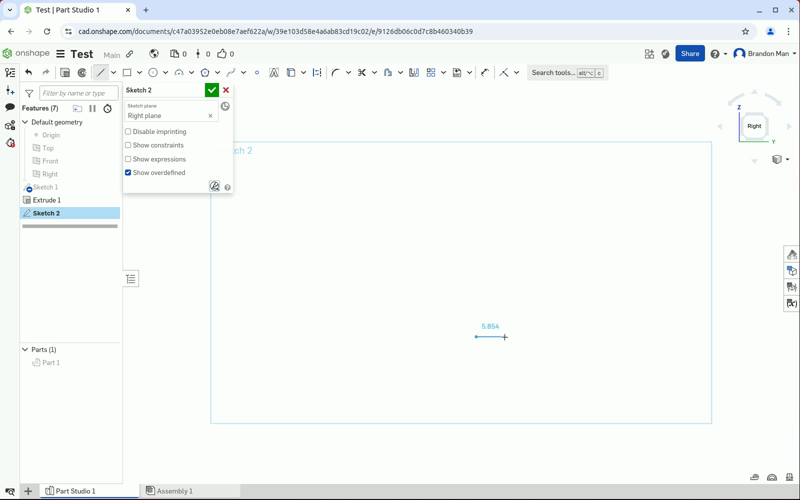
key_up(shift)
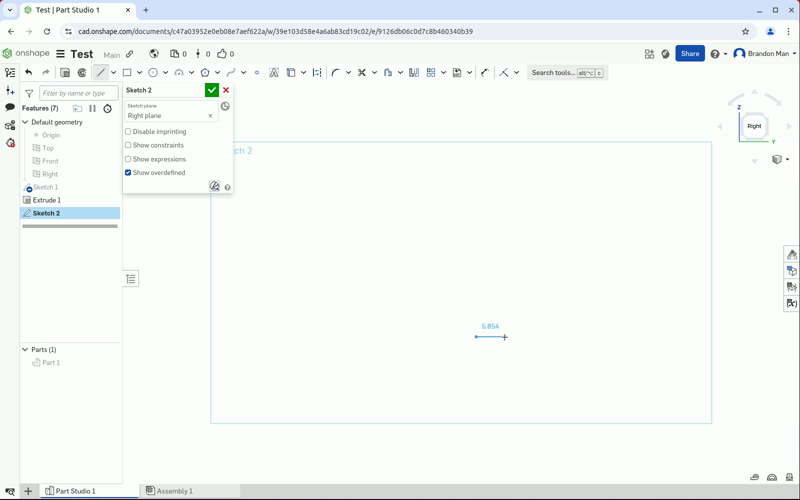
key_down(shift)
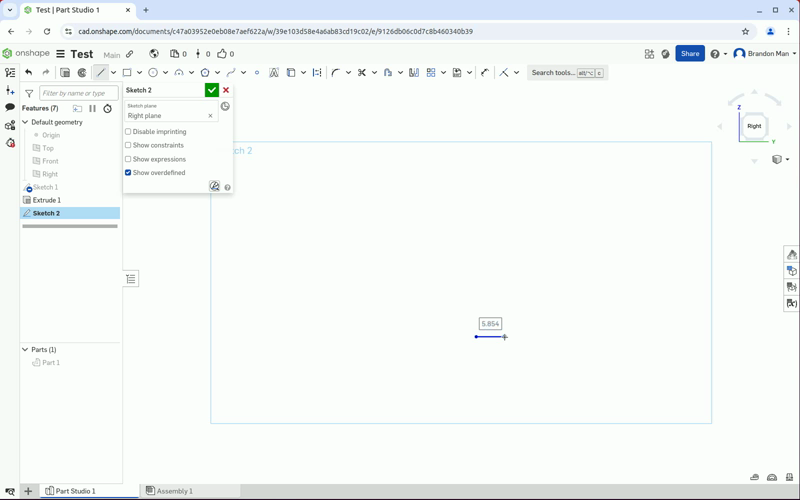
mouse_move(534, 336)
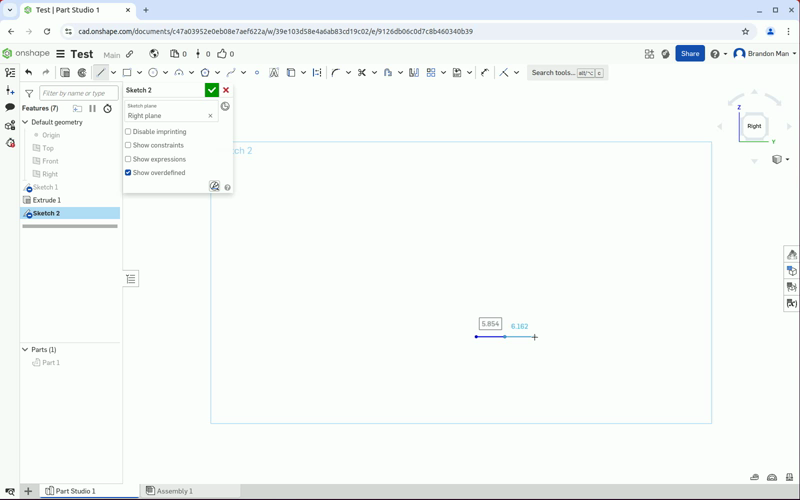
mouse_move(504, 283)
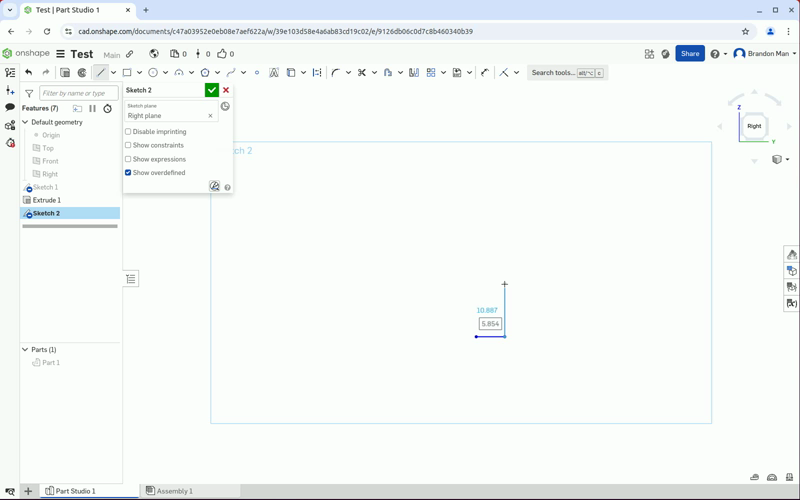
click(504, 283)
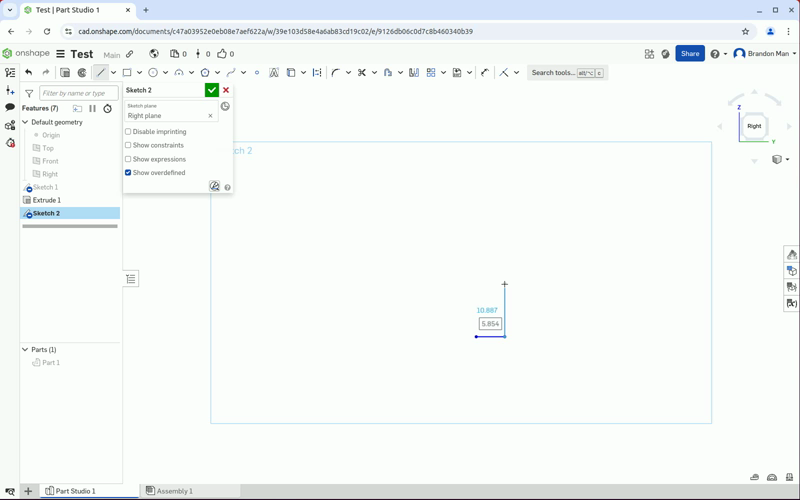
key_up(shift)
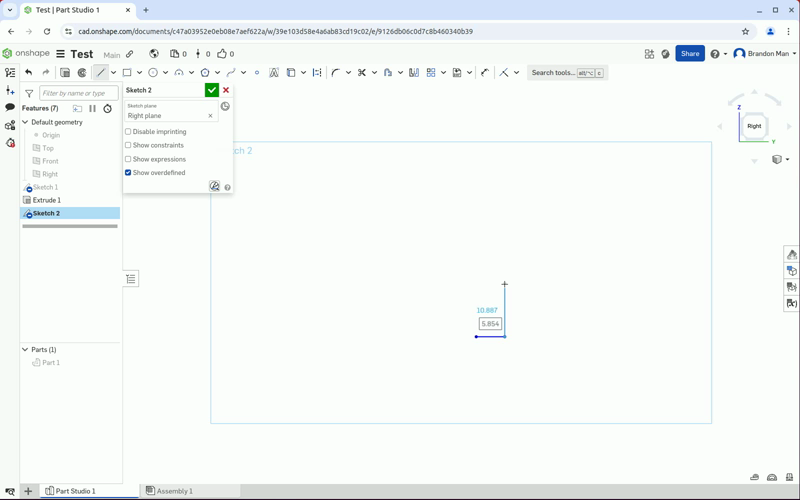
key_down(shift)
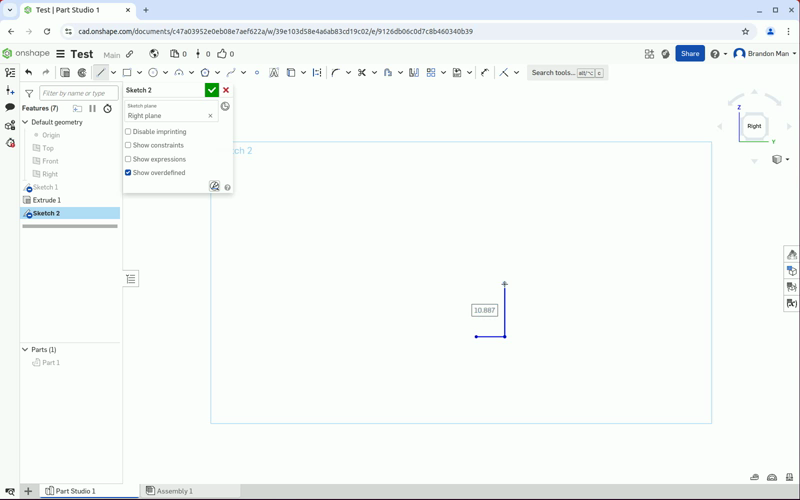
mouse_move(534, 283)
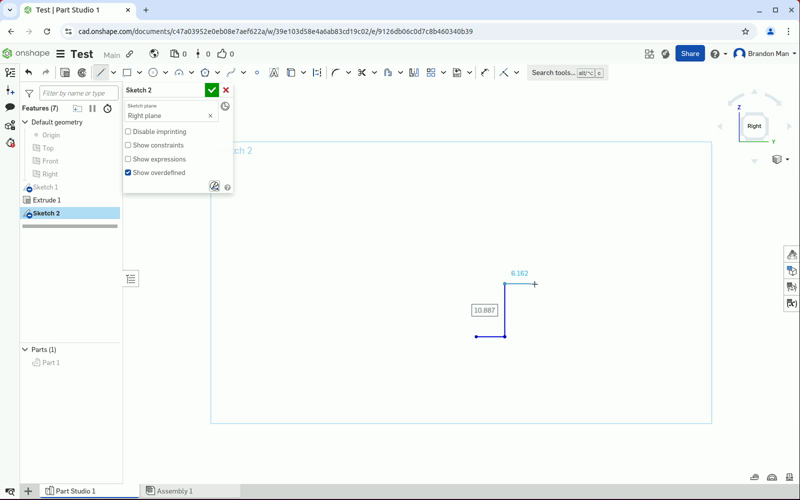
mouse_move(496, 283)
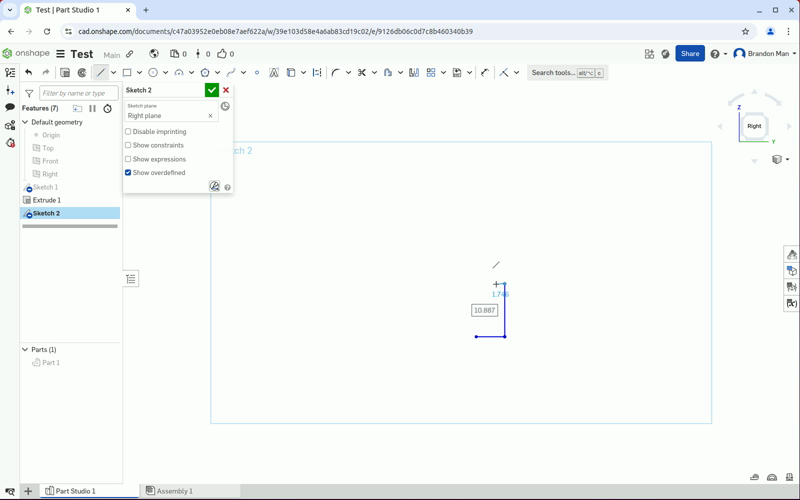
click(496, 283)
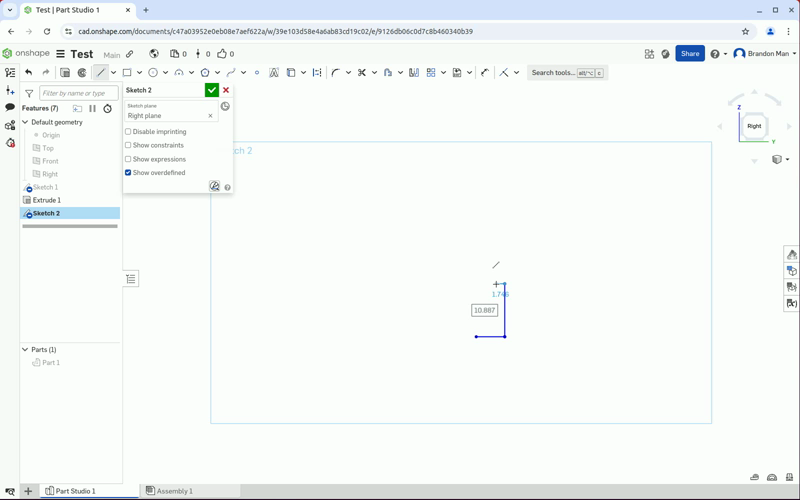
key_up(shift)
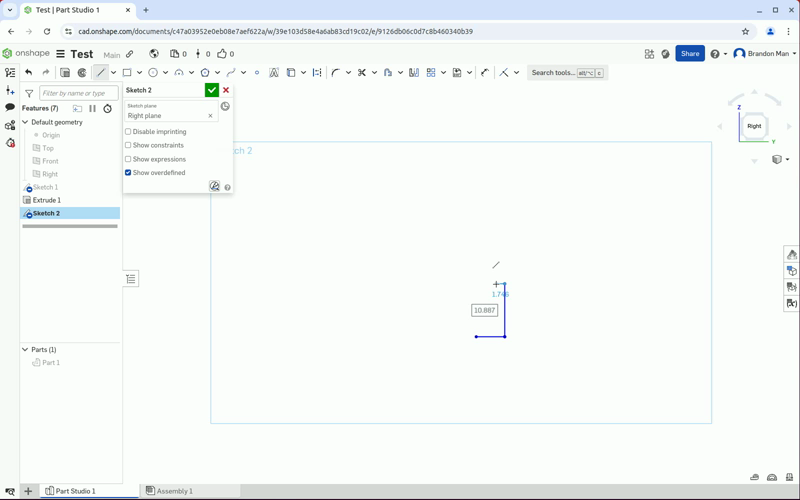
key_down(shift)
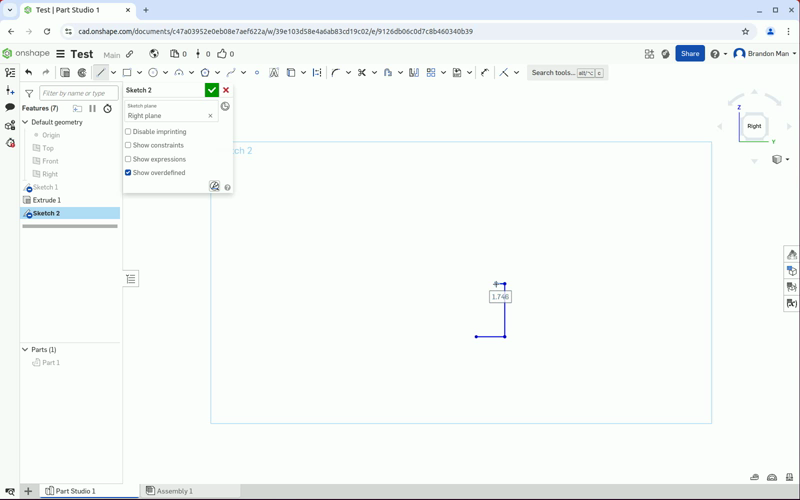
mouse_move(526, 283)
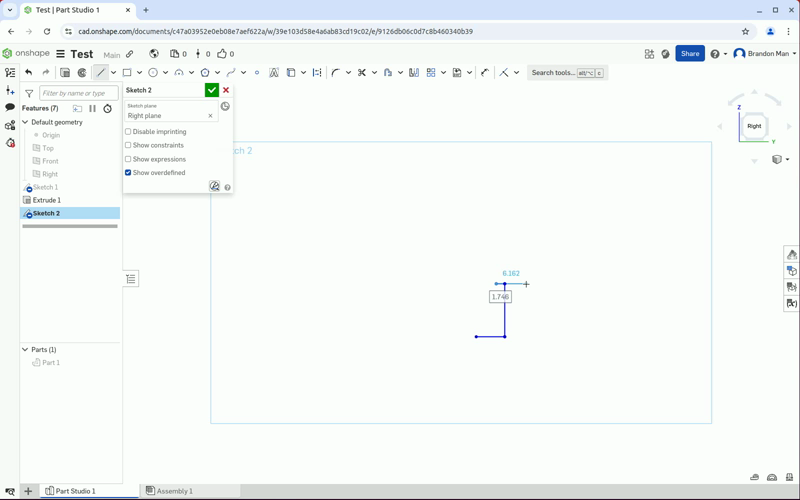
mouse_move(496, 231)
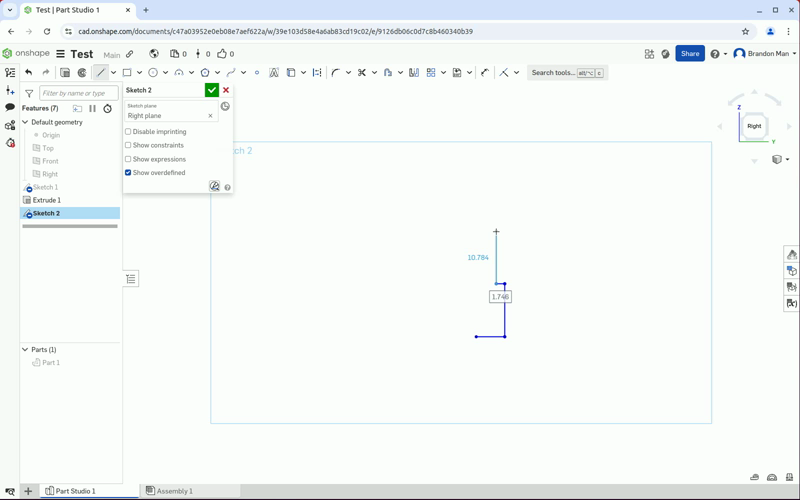
click(496, 231)
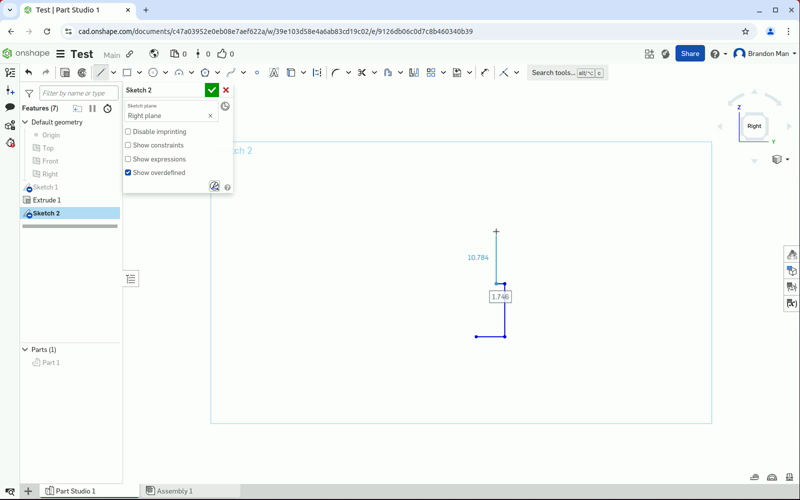
key_up(shift)
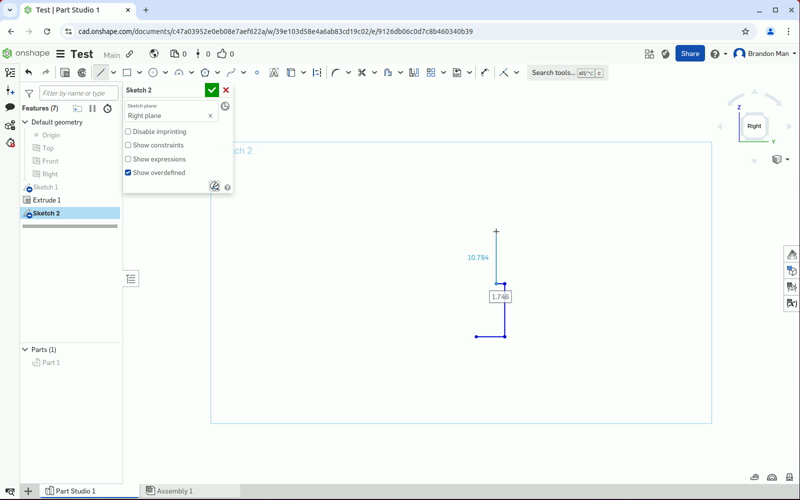
key_down(shift)
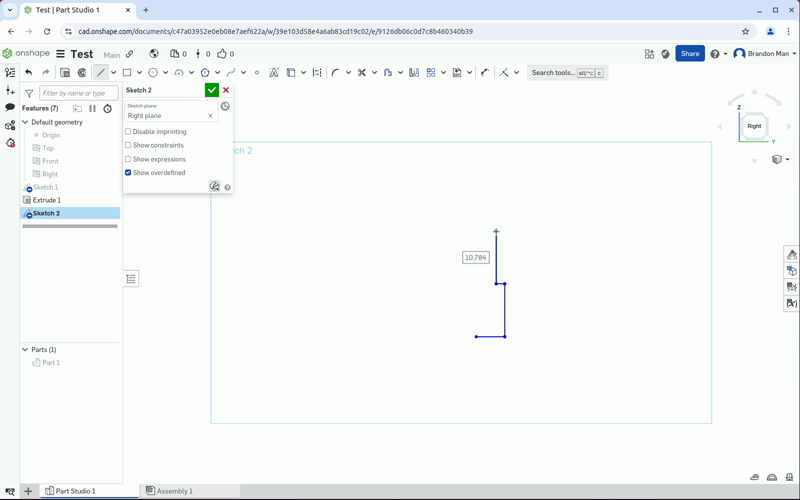
mouse_move(526, 231)
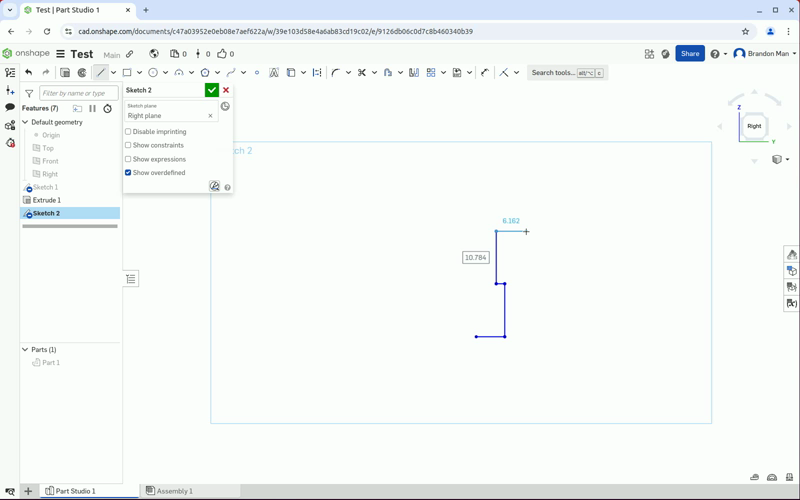
mouse_move(485, 231)
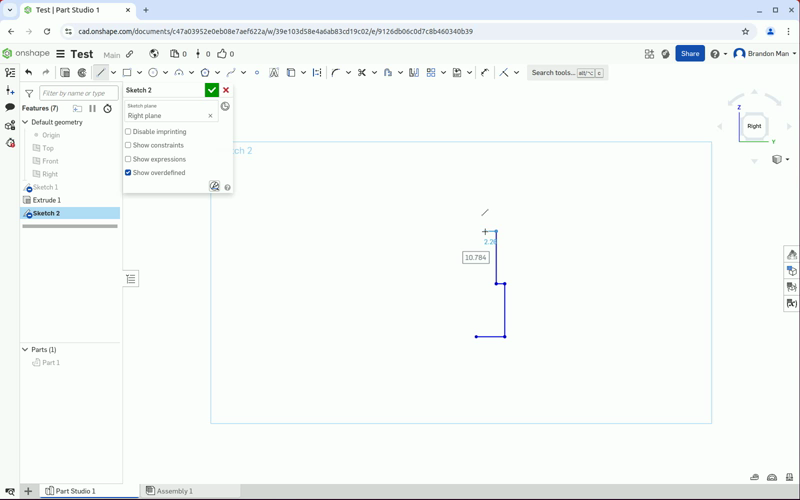
click(485, 231)
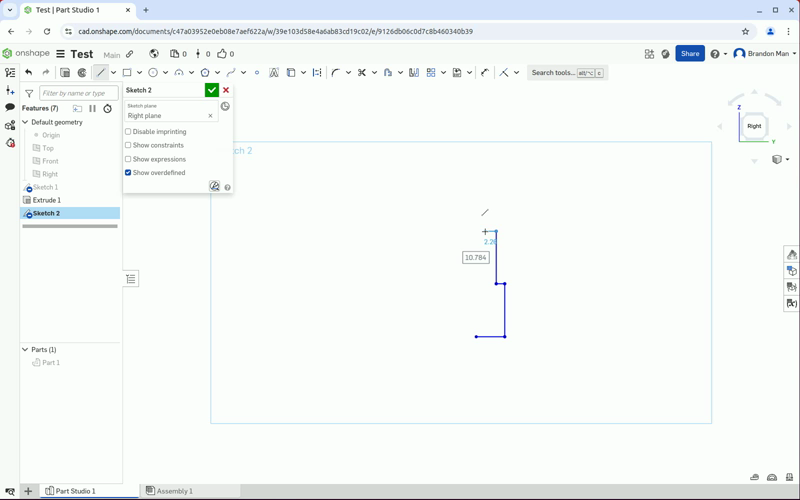
key_up(shift)
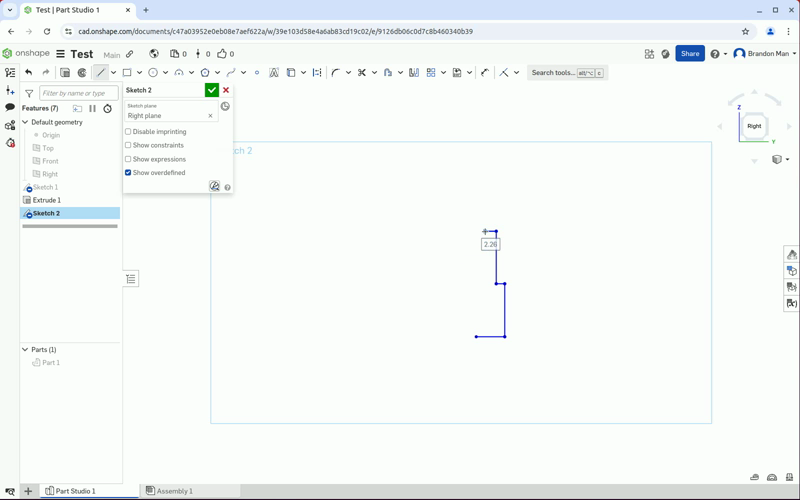
key_down(shift)
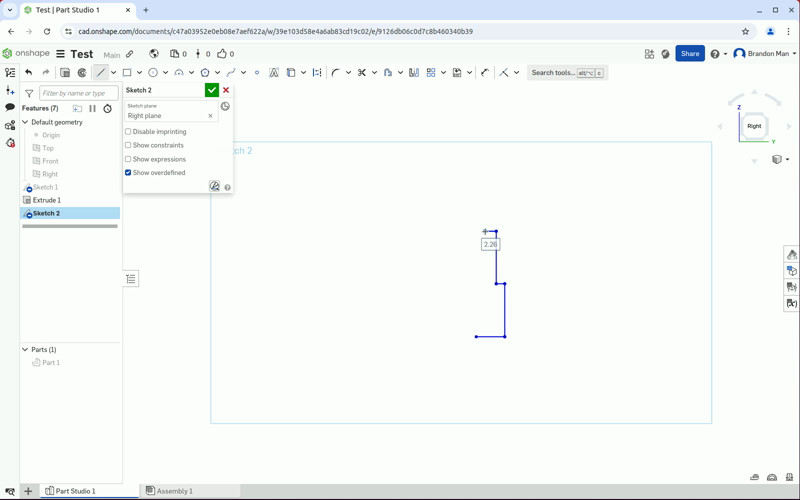
mouse_move(515, 231)
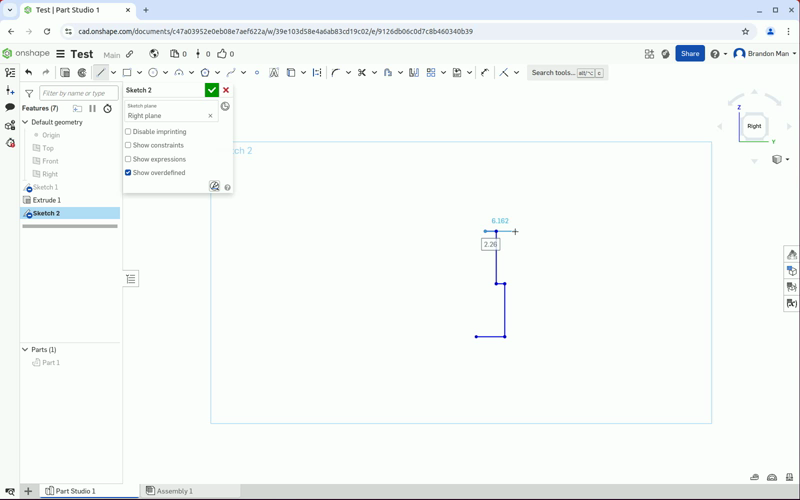
mouse_move(485, 283)
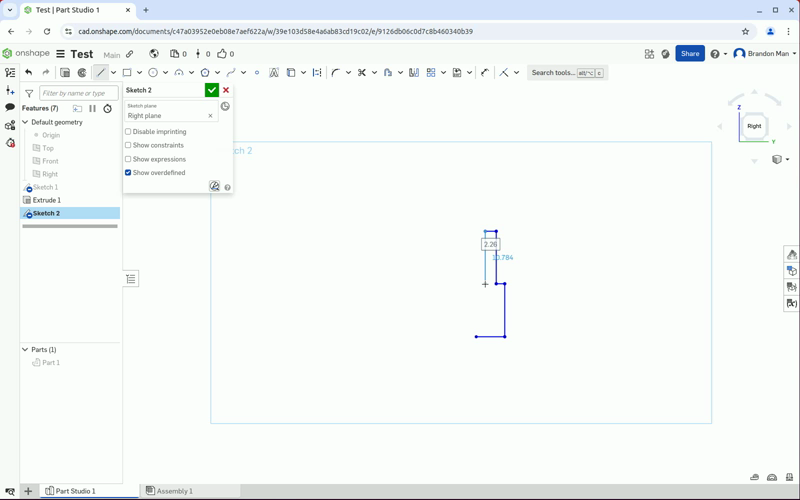
click(485, 283)
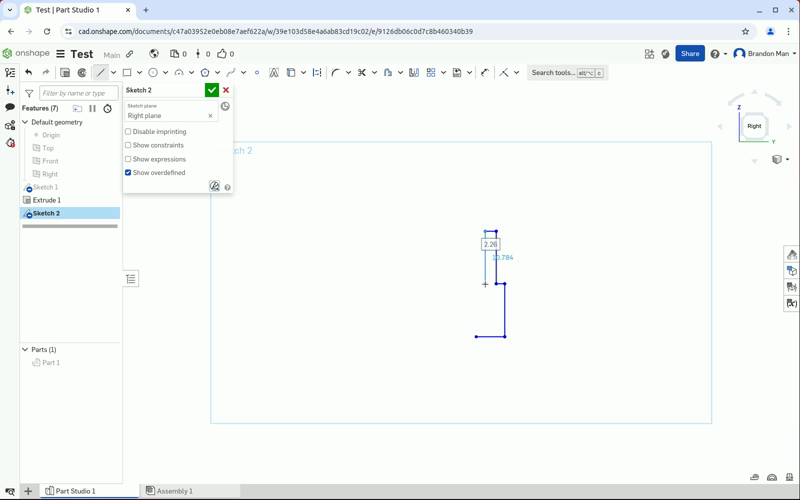
key_up(shift)
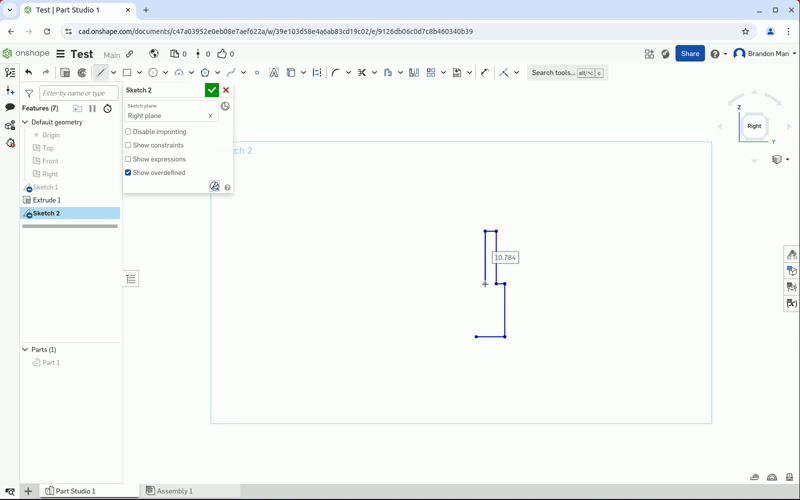
key_down(shift)
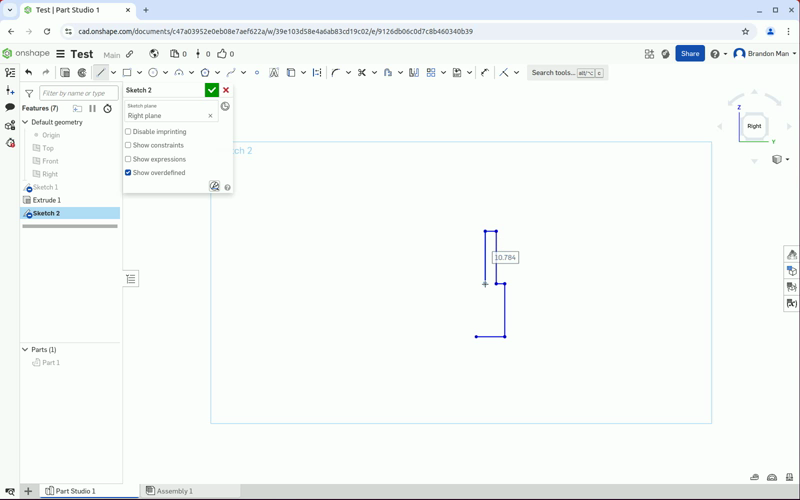
mouse_move(515, 283)
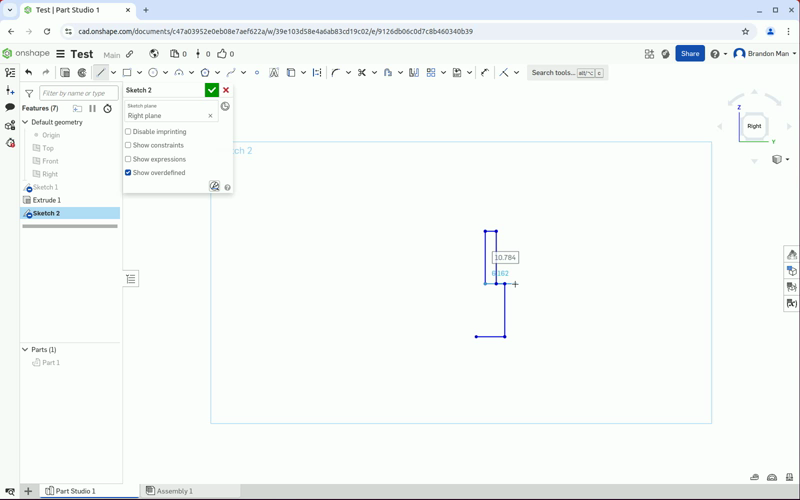
mouse_move(478, 283)
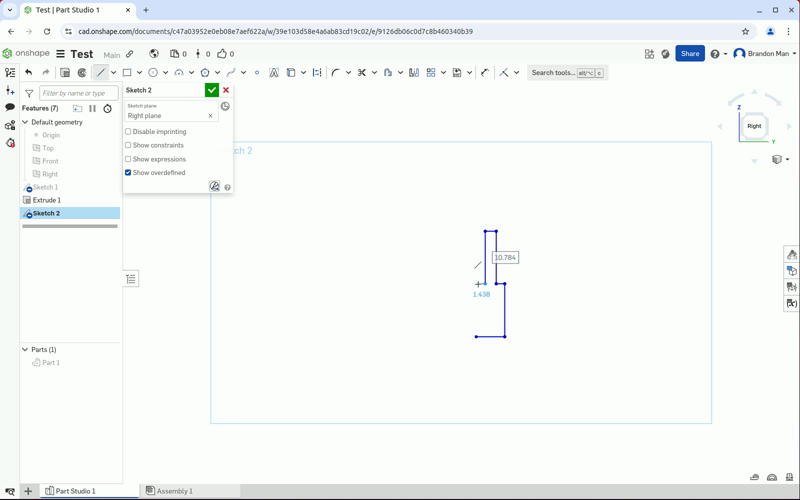
scroll(6)
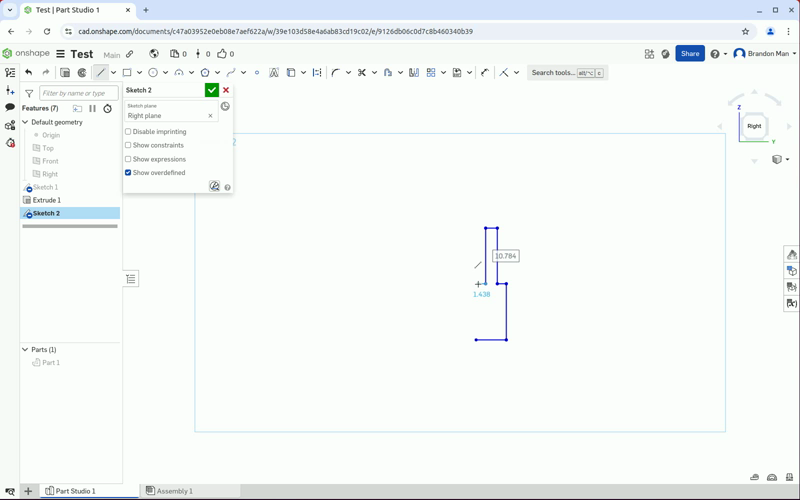
scroll(6)
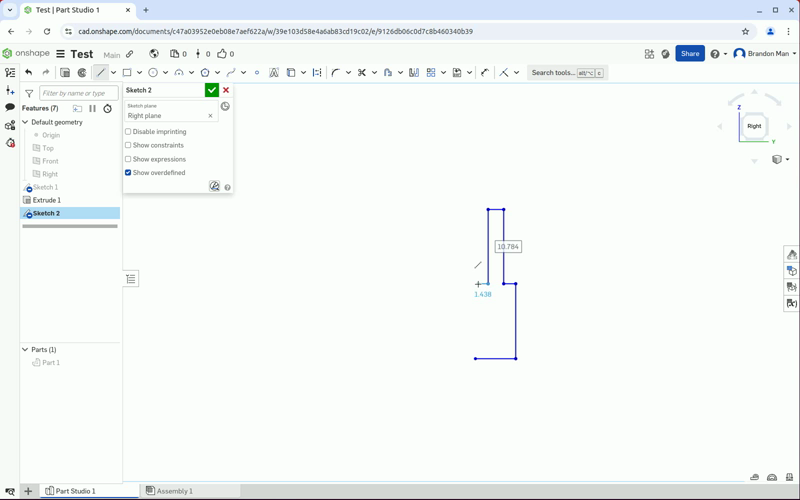
scroll(6)
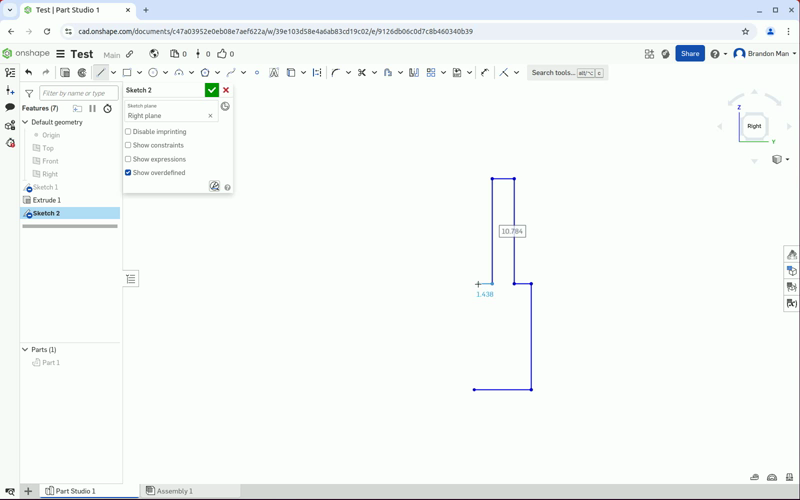
scroll(6)
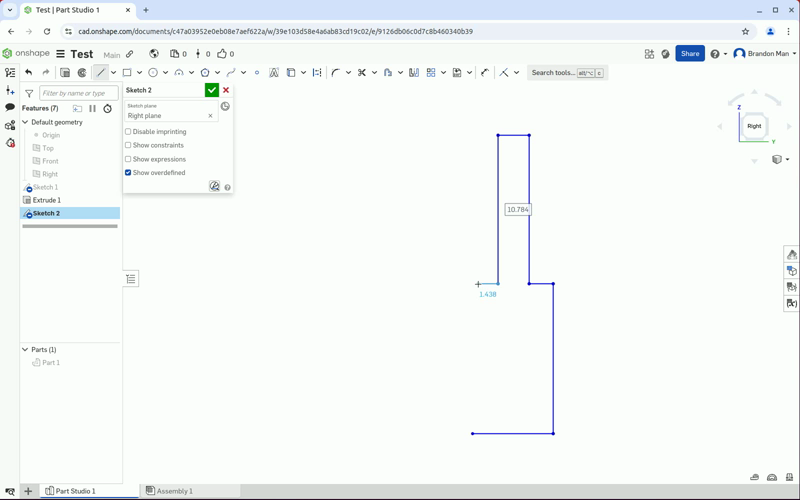
scroll(6)
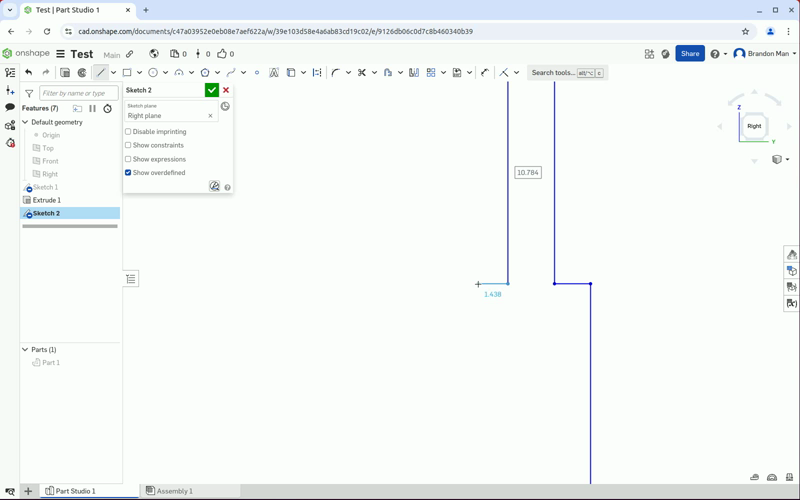
scroll(6)
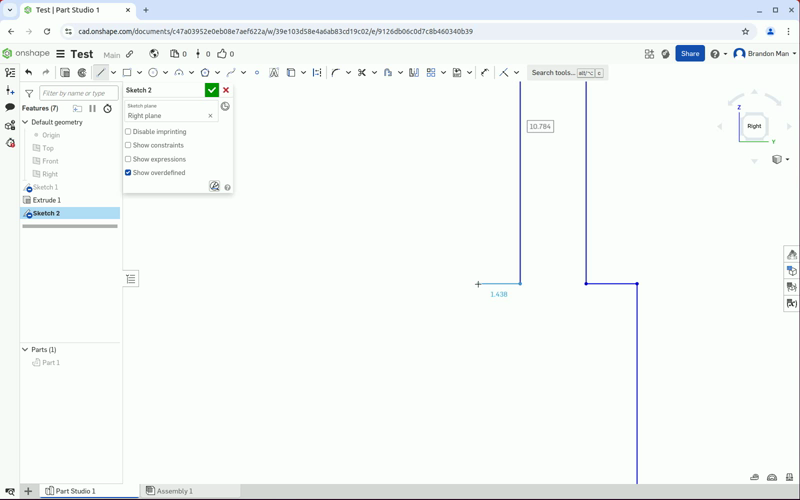
scroll(6)
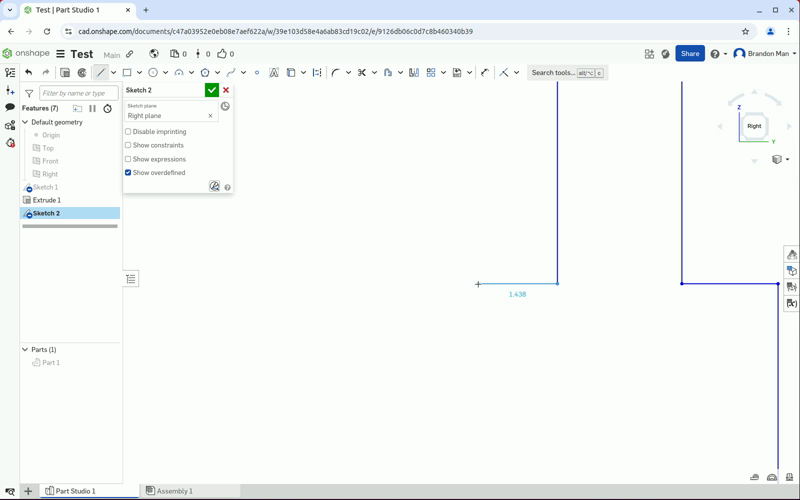
click(478, 283)
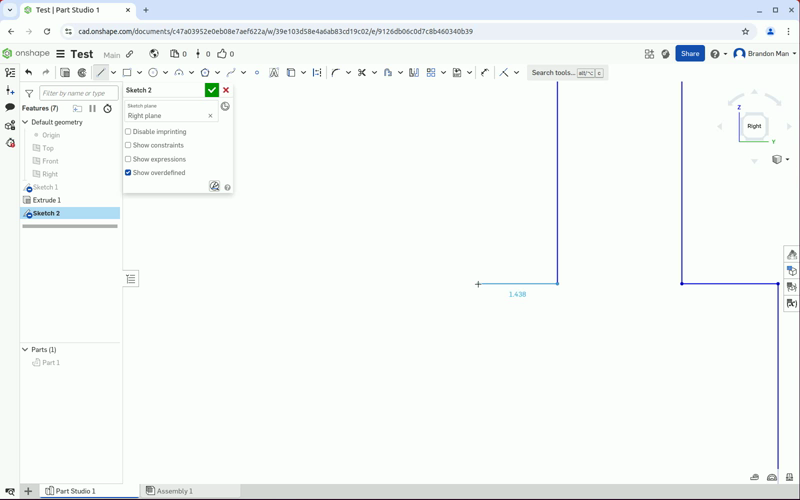
scroll(-6)
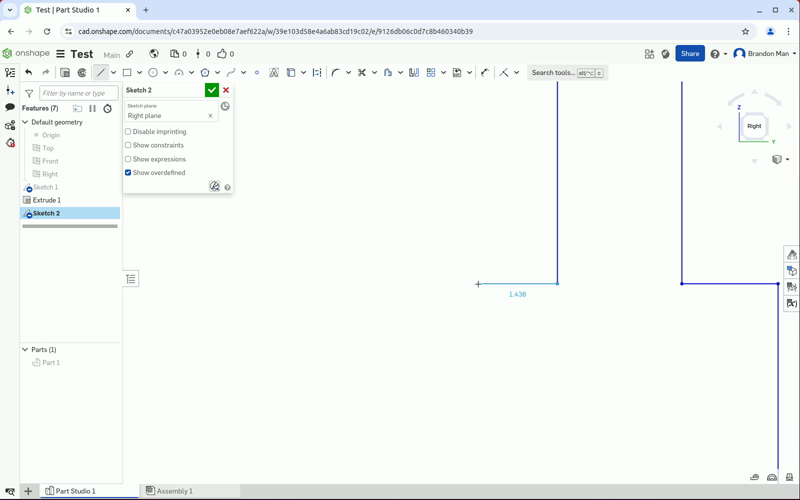
scroll(-6)
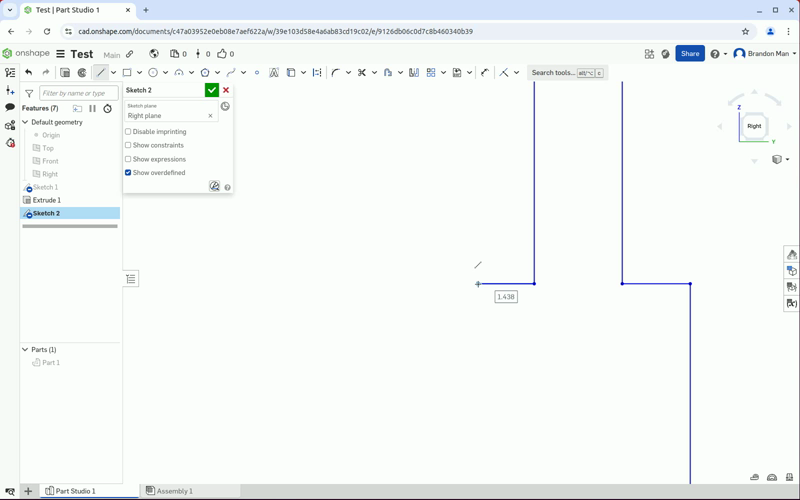
scroll(-6)
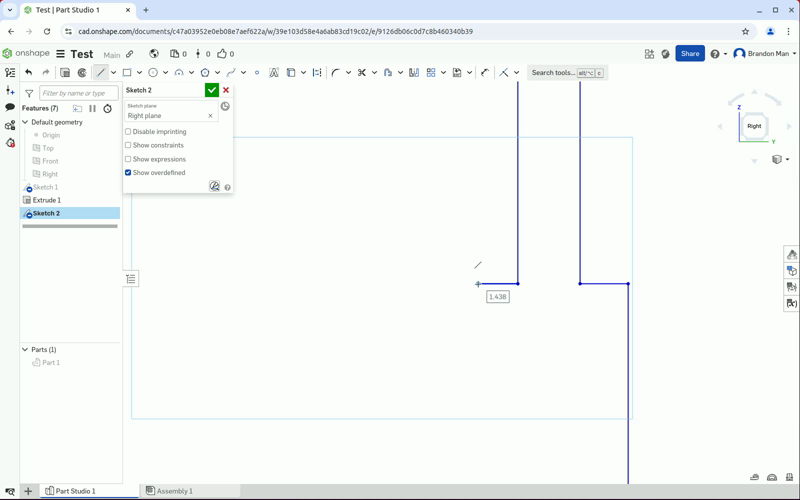
scroll(-6)
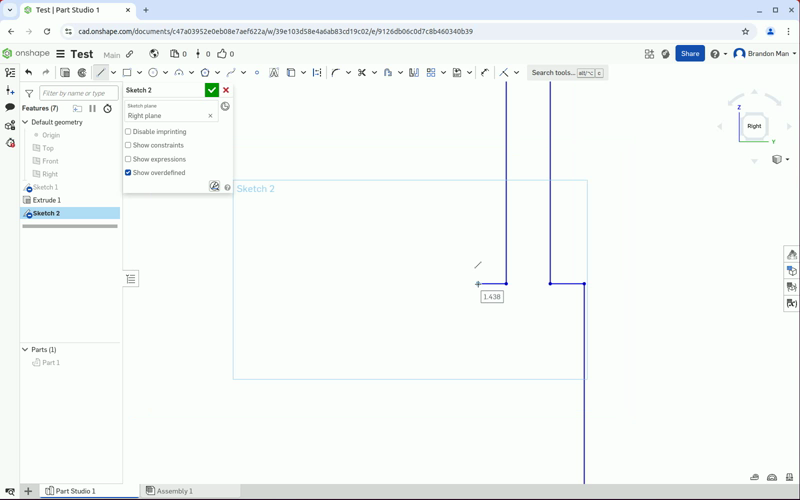
scroll(-6)
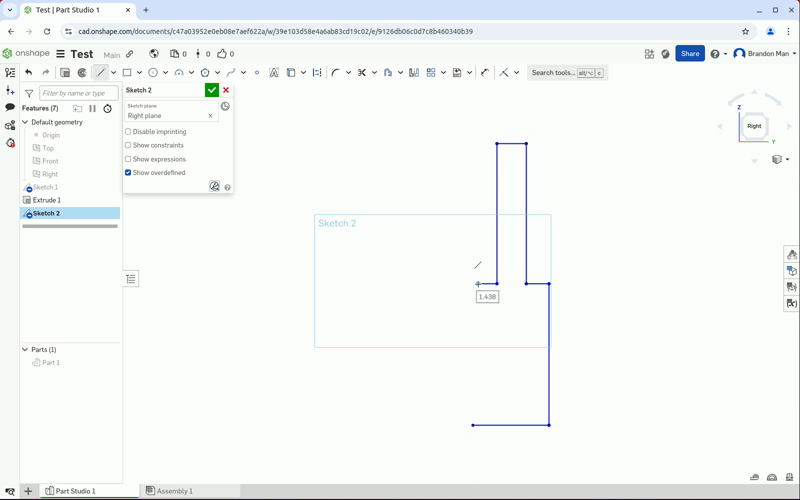
scroll(-6)
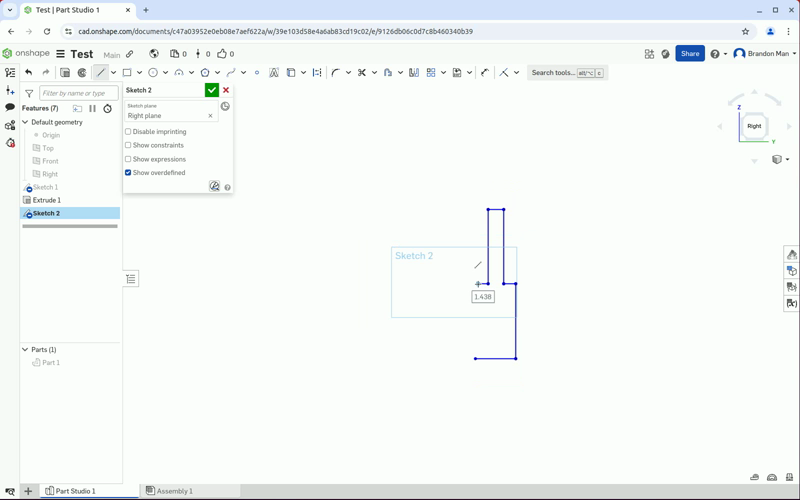
scroll(-6)
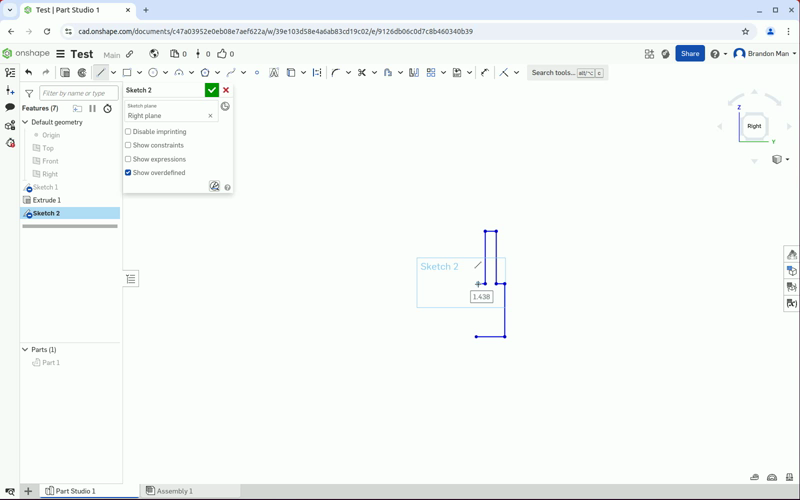
key_up(shift)
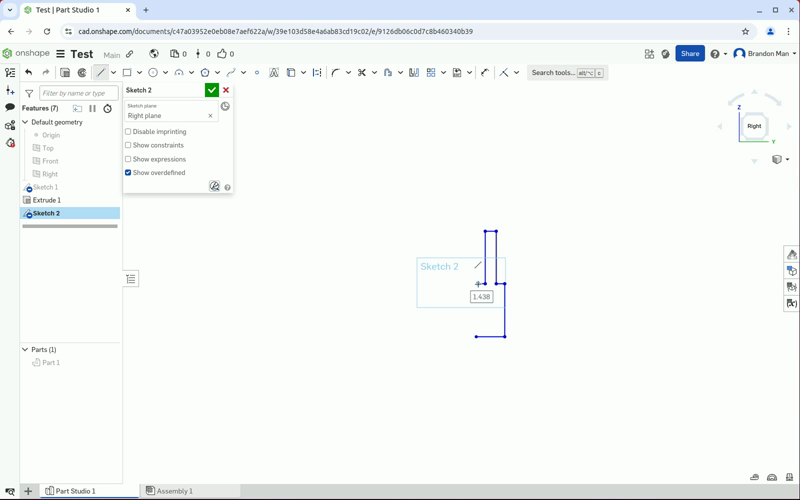
key_down(shift)
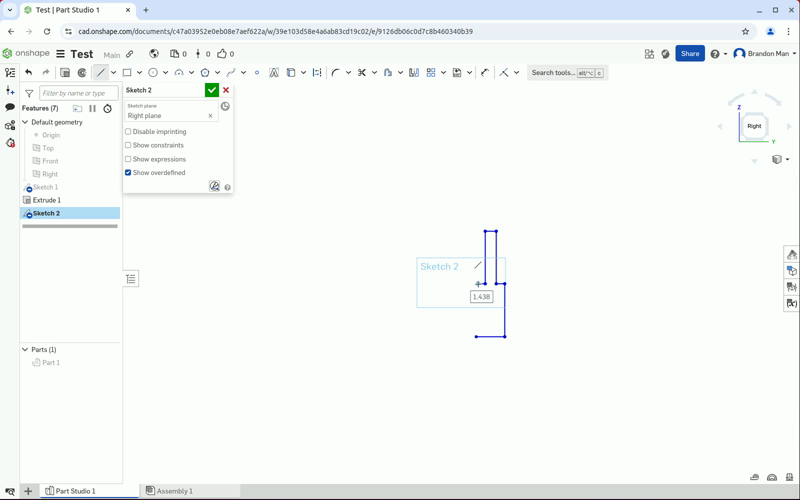
mouse_move(508, 283)
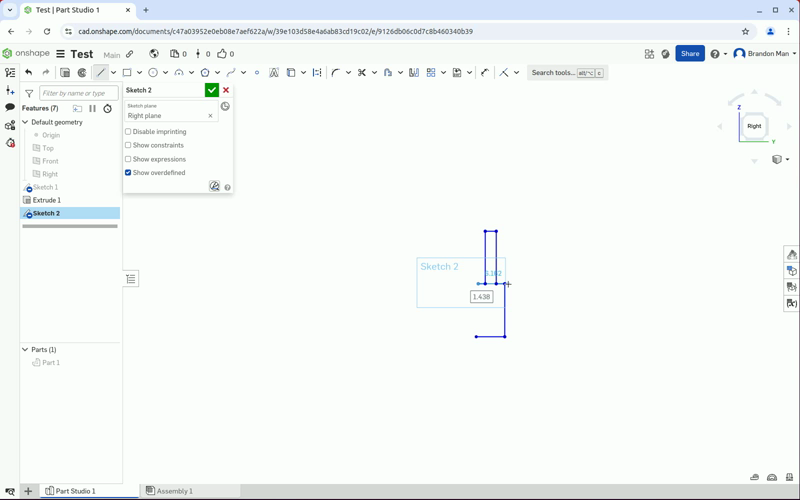
mouse_move(476, 283)
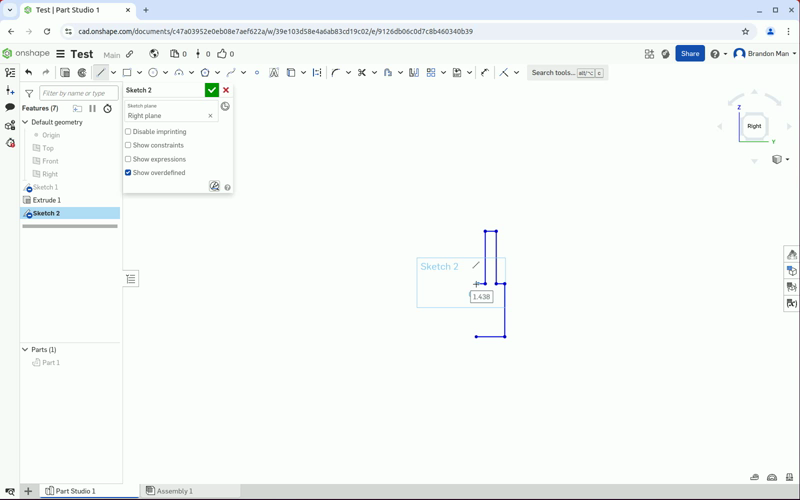
scroll(6)
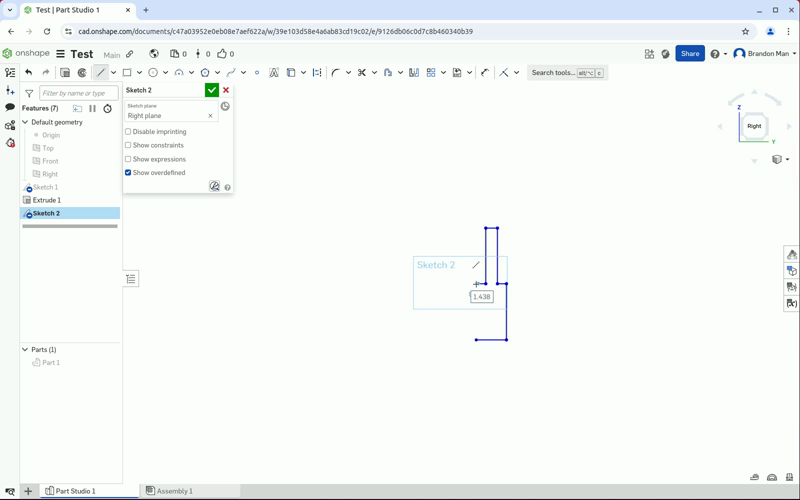
scroll(6)
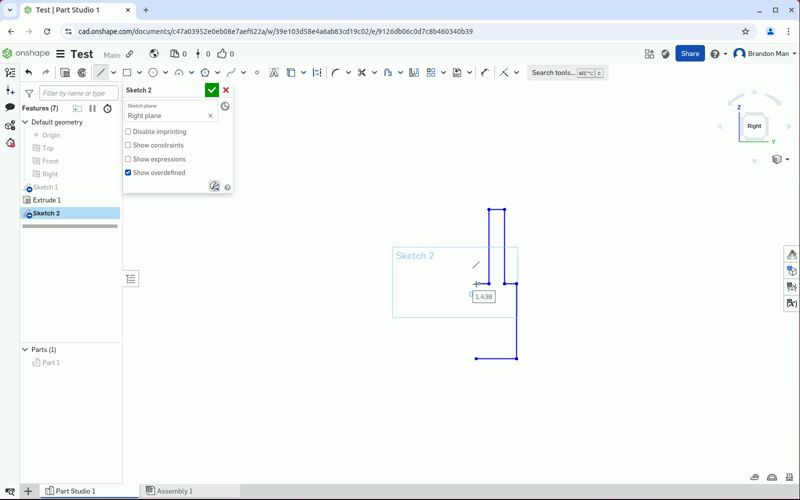
scroll(6)
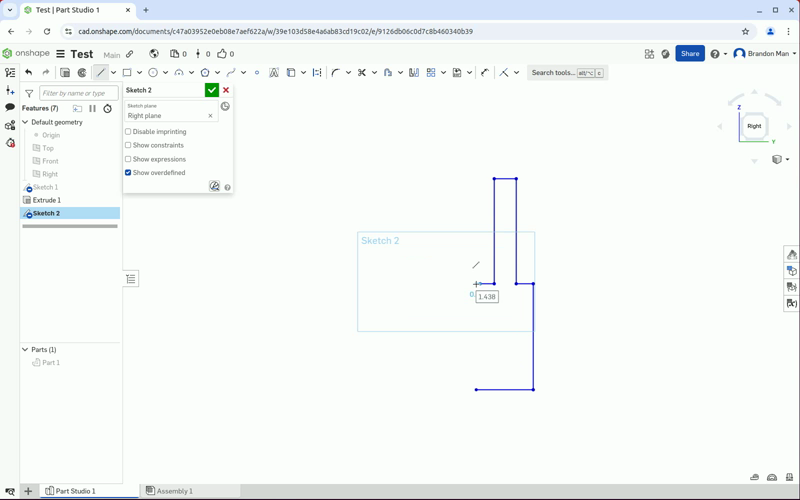
scroll(6)
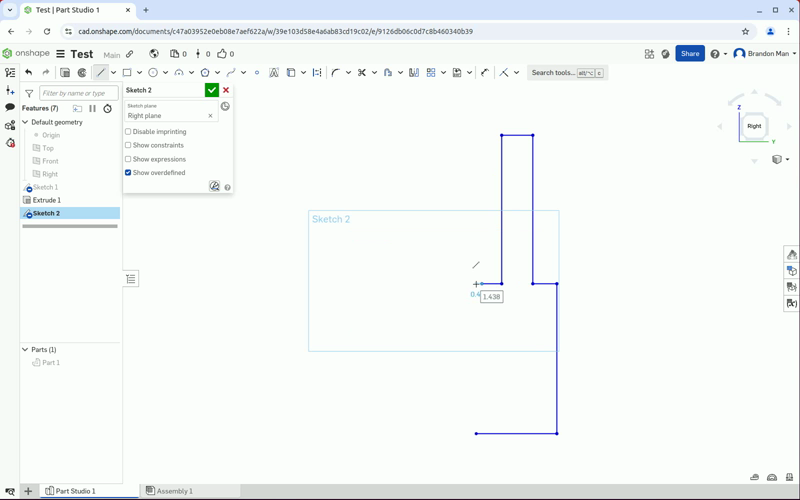
scroll(6)
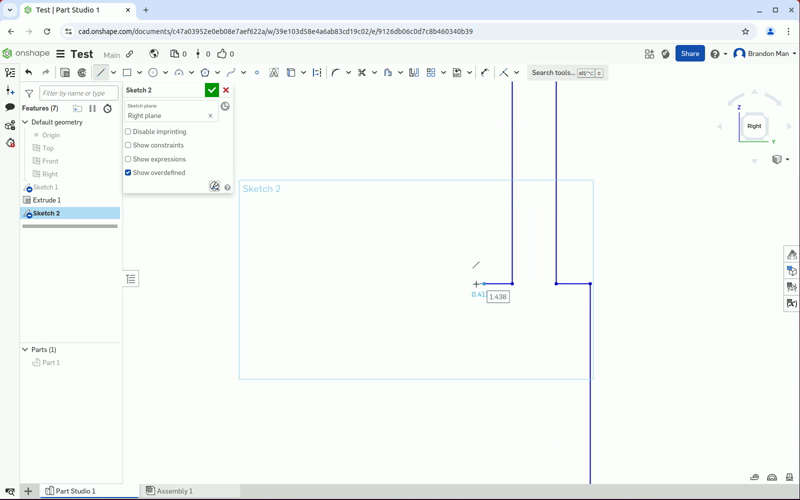
scroll(6)
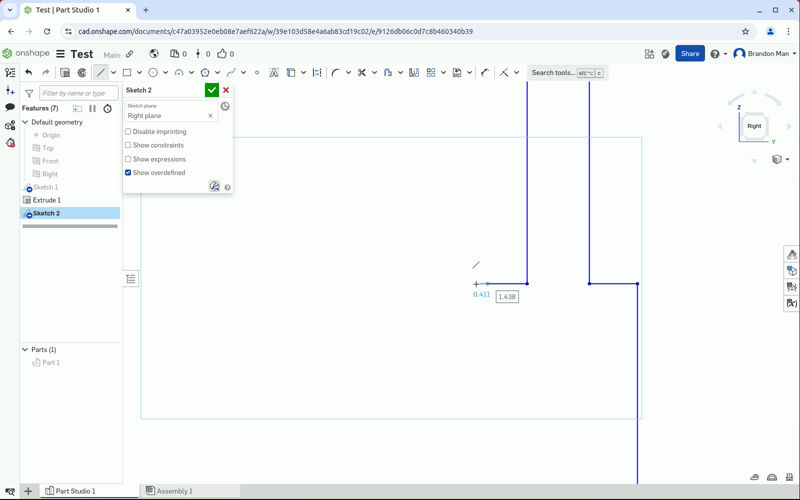
scroll(6)
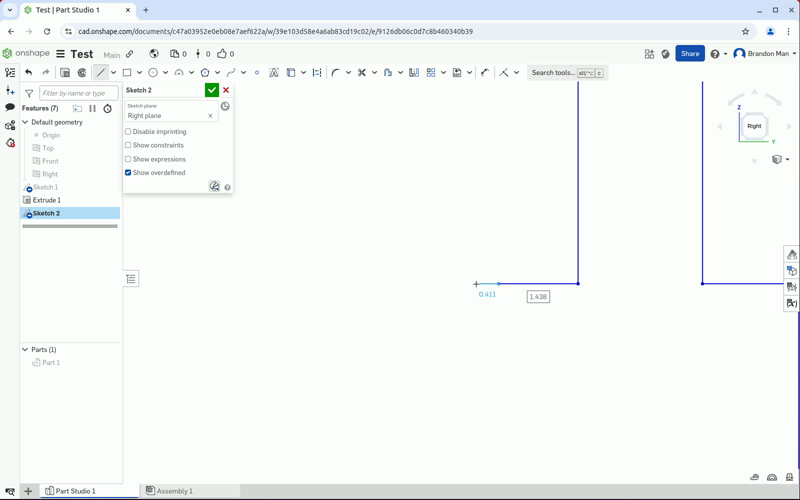
click(476, 283)
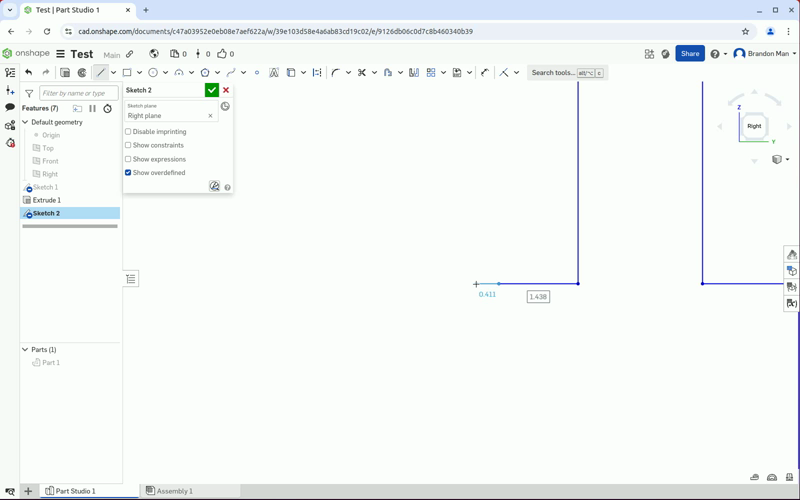
scroll(-6)
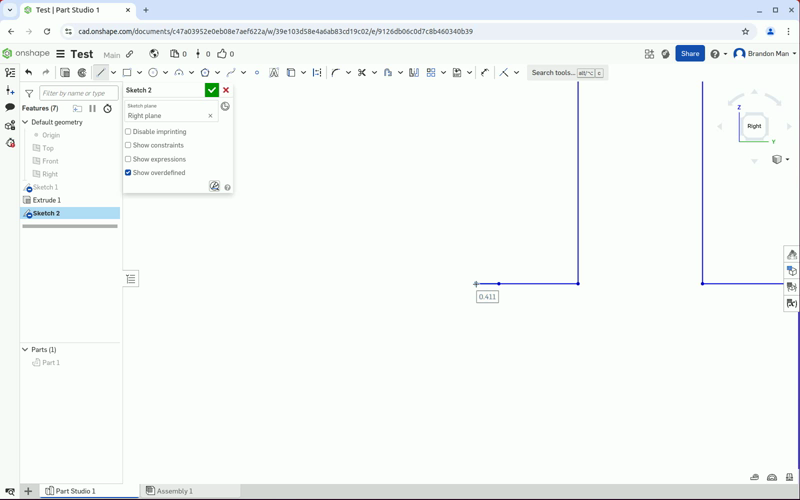
scroll(-6)
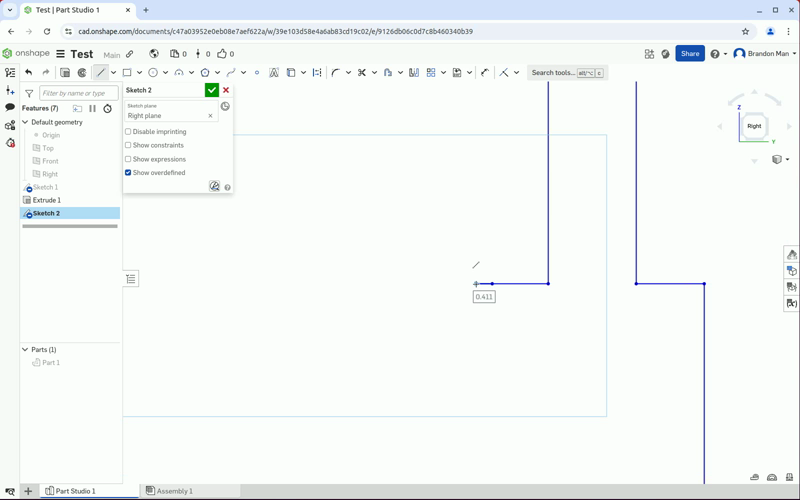
scroll(-6)
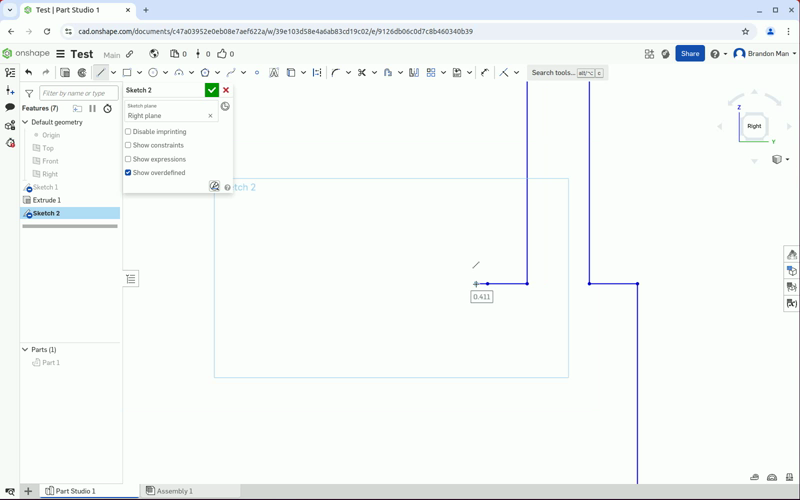
scroll(-6)
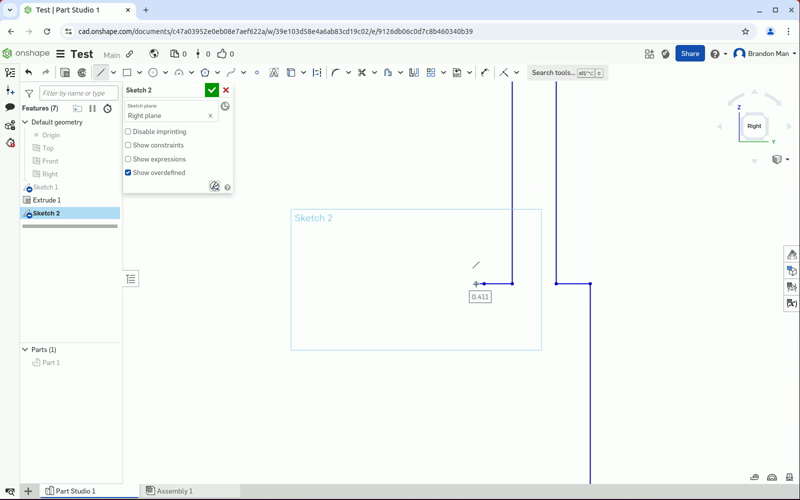
scroll(-6)
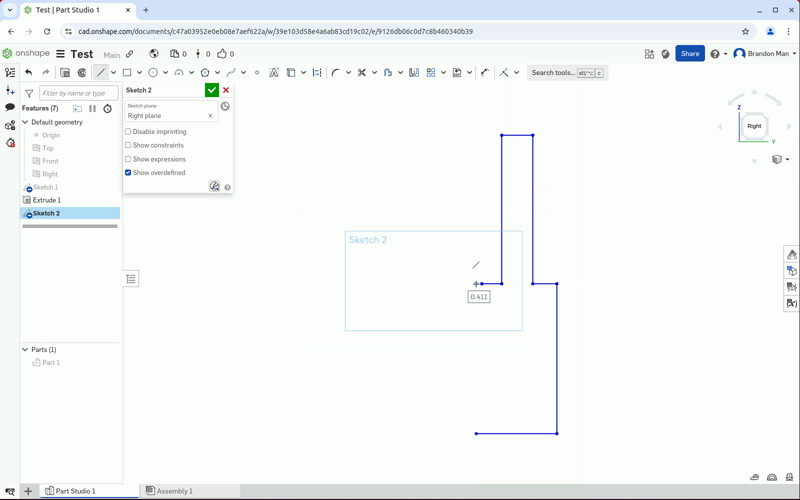
scroll(-6)
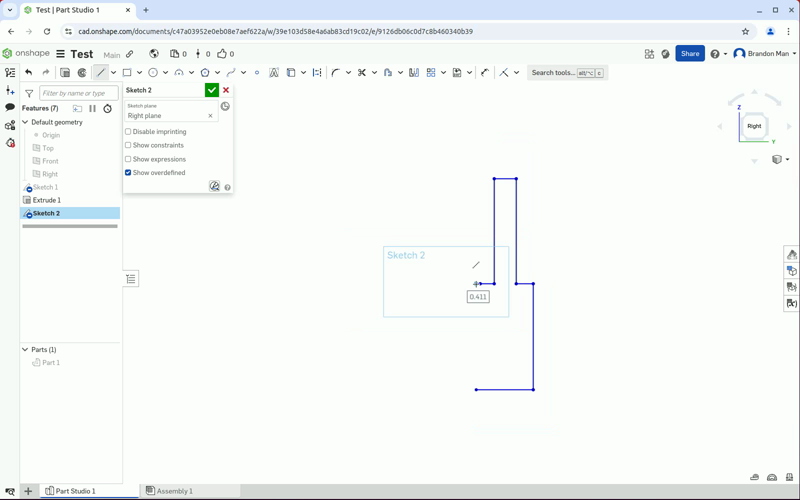
scroll(-6)
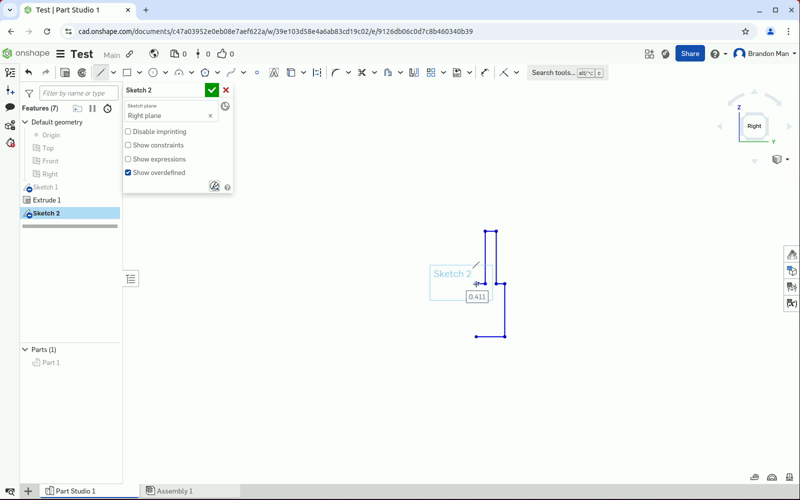
key_up(shift)
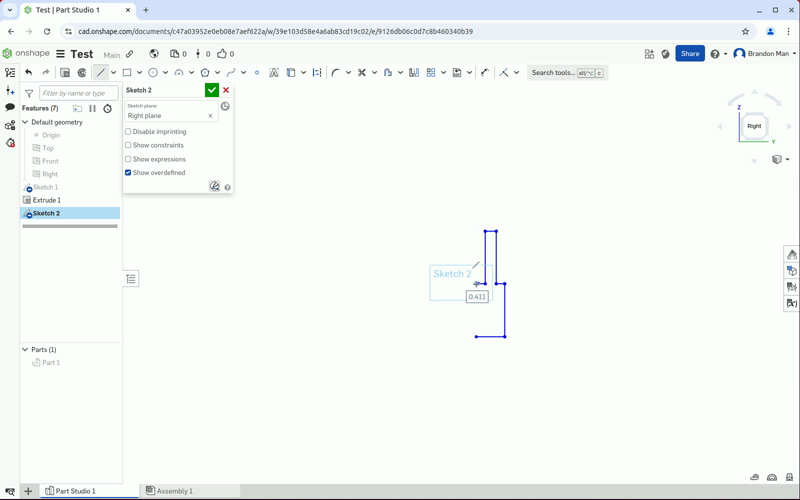
mouse_move(506, 283)
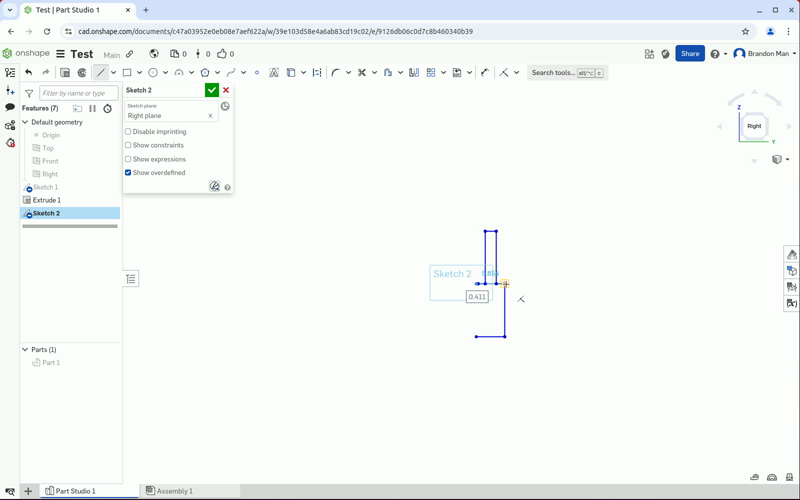
key_down(shift)
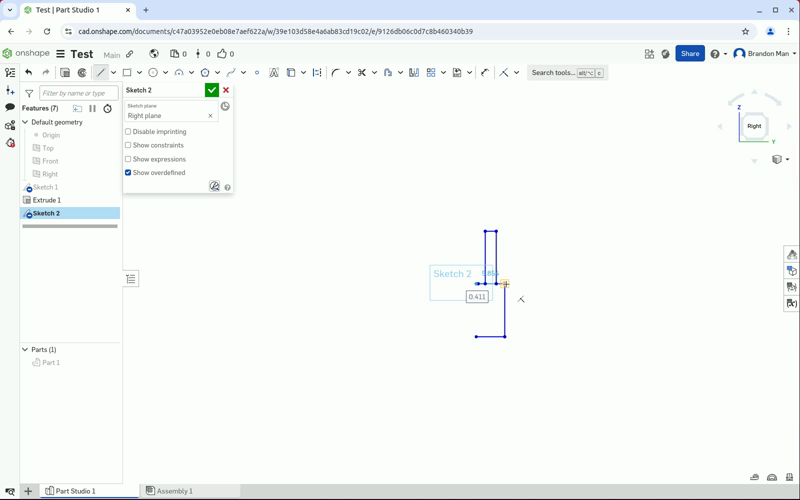
mouse_move(476, 336)
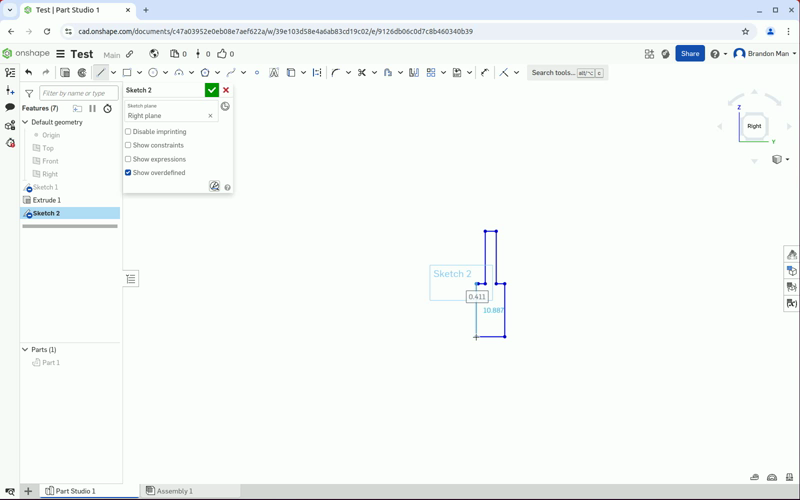
key_up(shift)
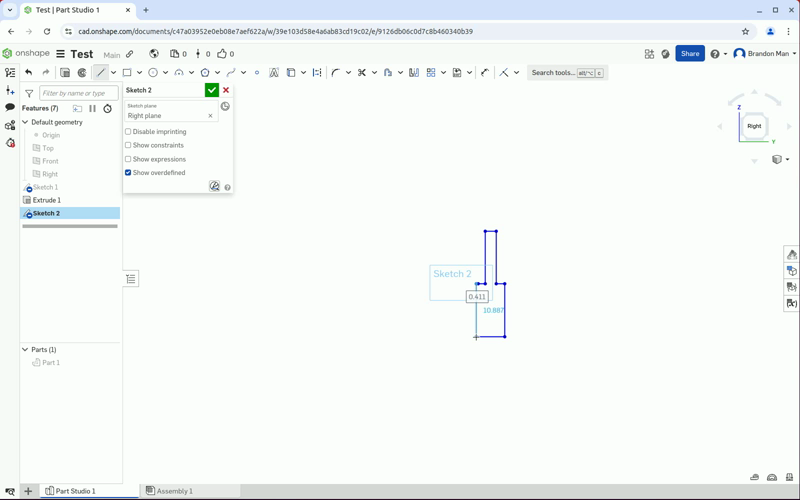
click(476, 336)
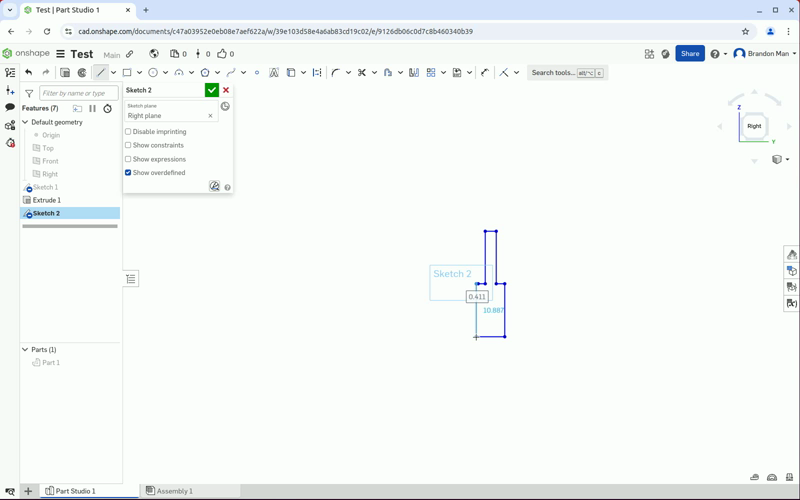
key(esc)
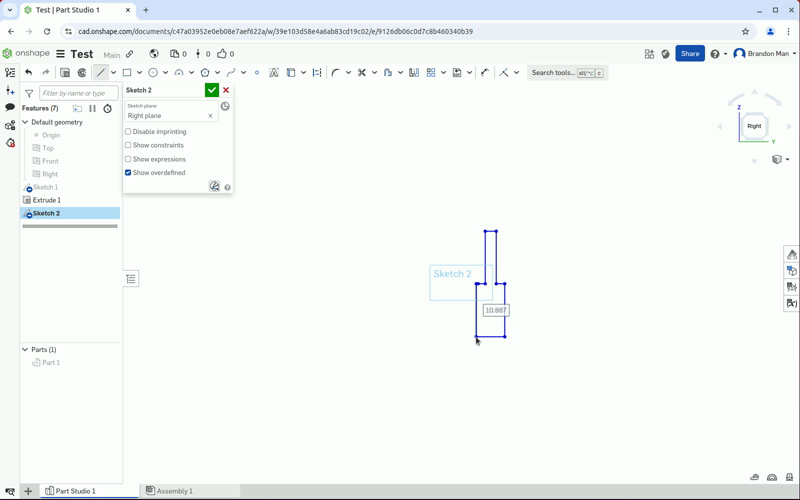
mouse_move(486, 279)
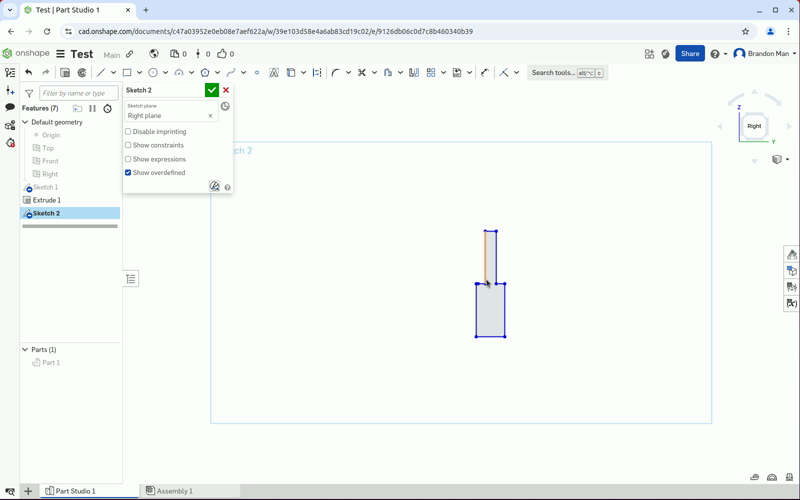
click(486, 279)
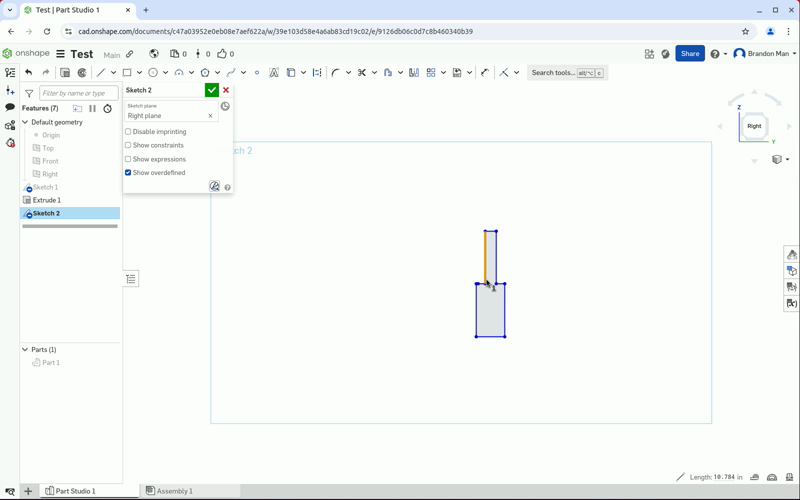
mouse_move(73, 352)
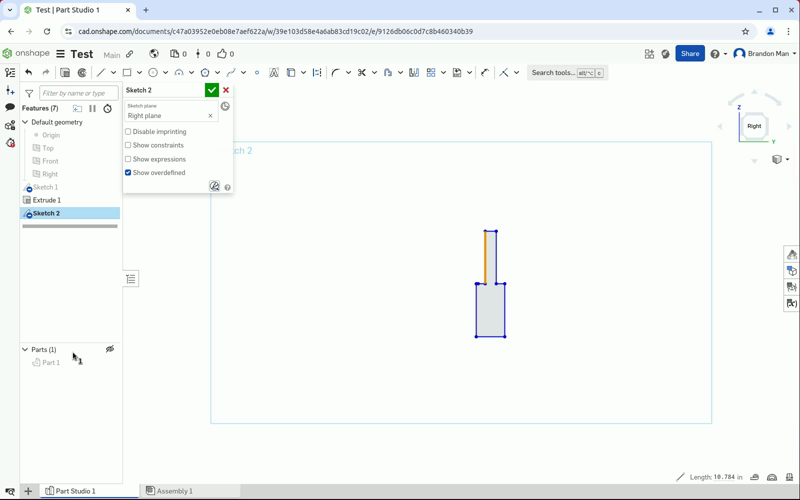
key(shift+y)
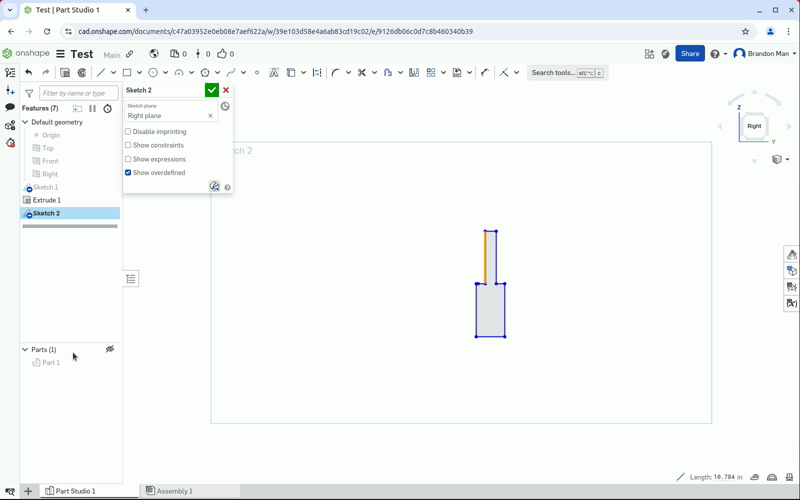
key(shift+e)
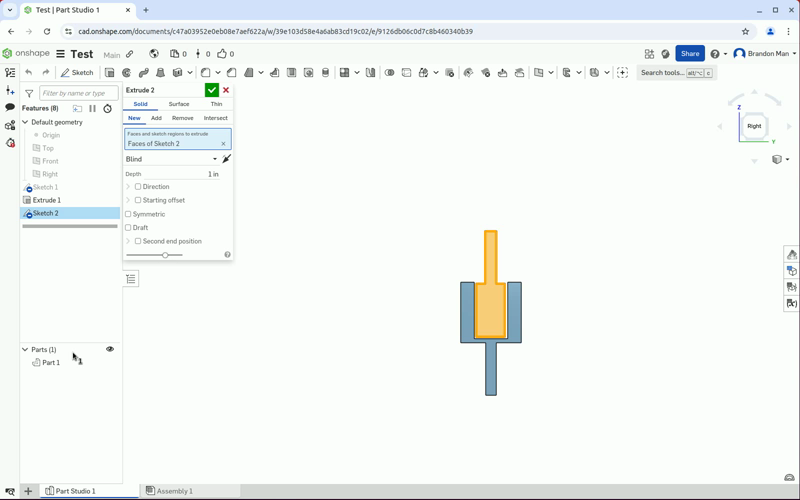
mouse_move(143, 106)
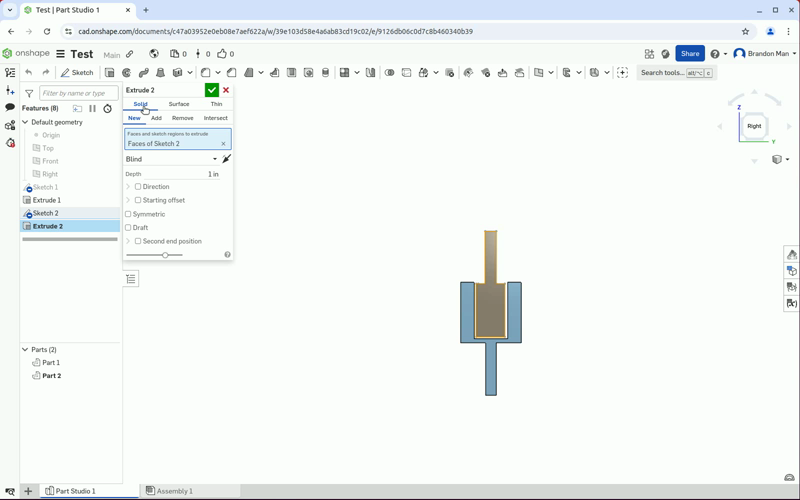
click(143, 106)
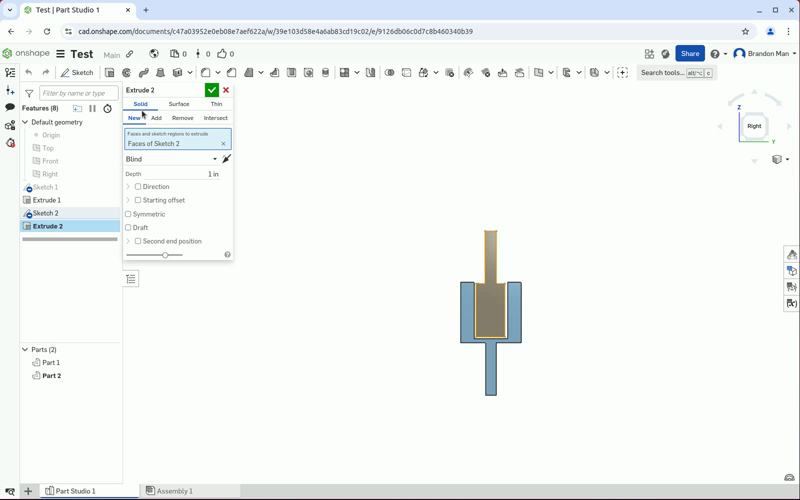
mouse_move(137, 120)
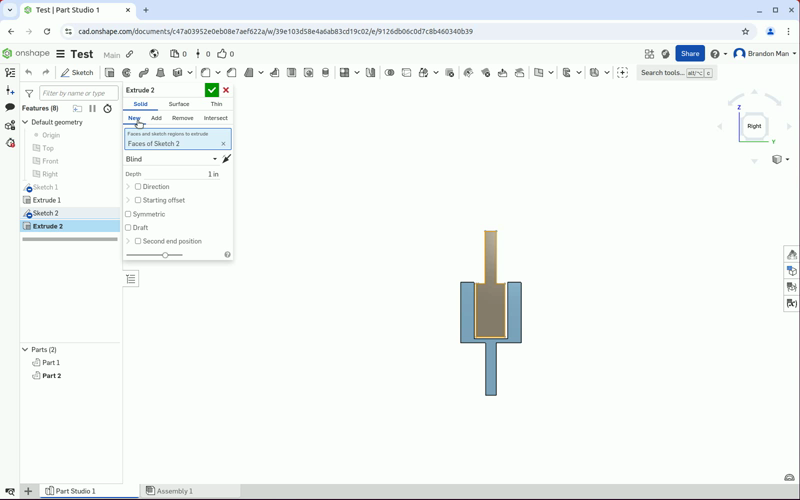
click(137, 120)
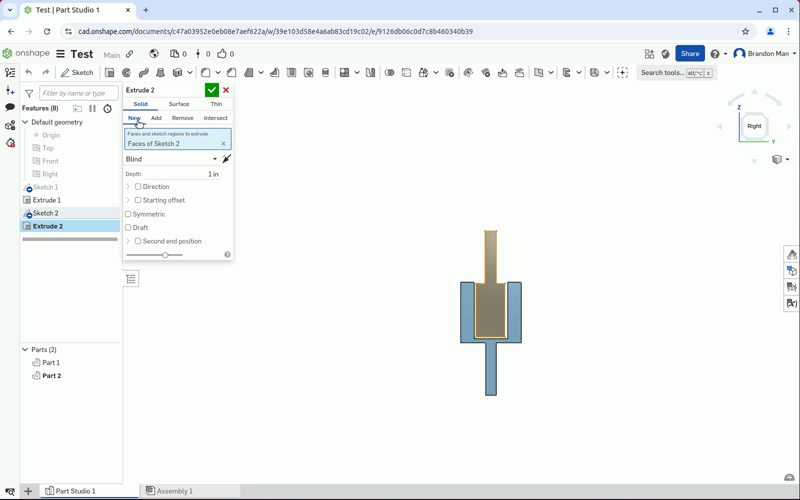
key(tab, 4)
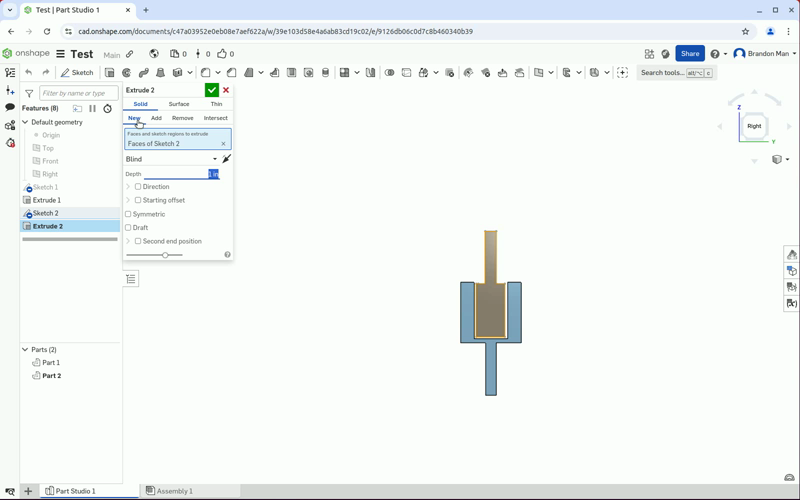
text(-0.241)
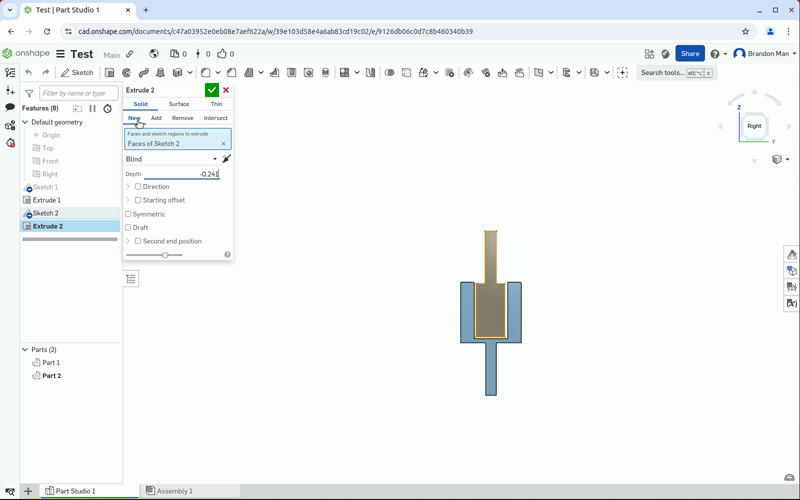
key(enter)
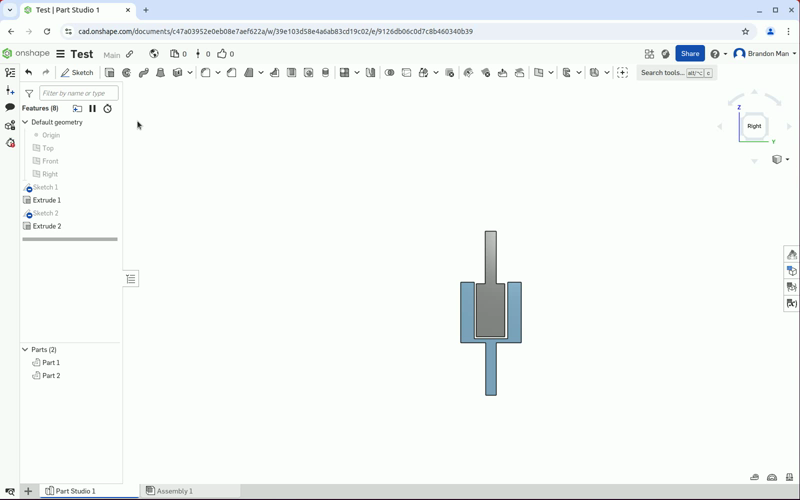
key(shift+h)
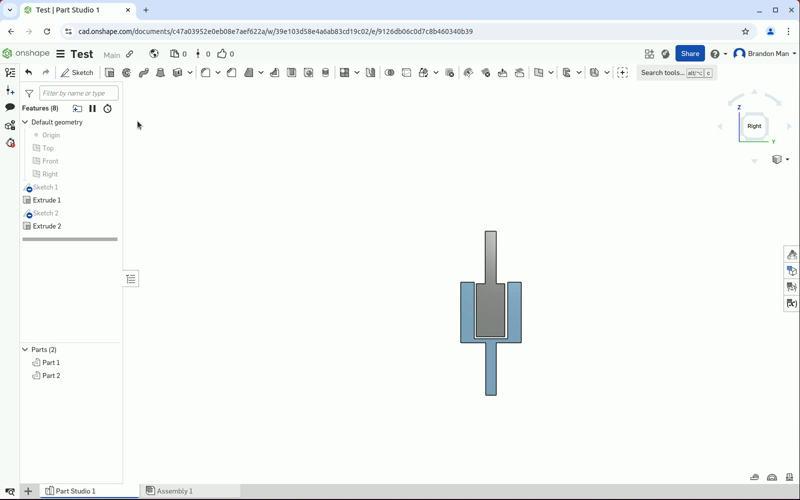
key(shift+h)
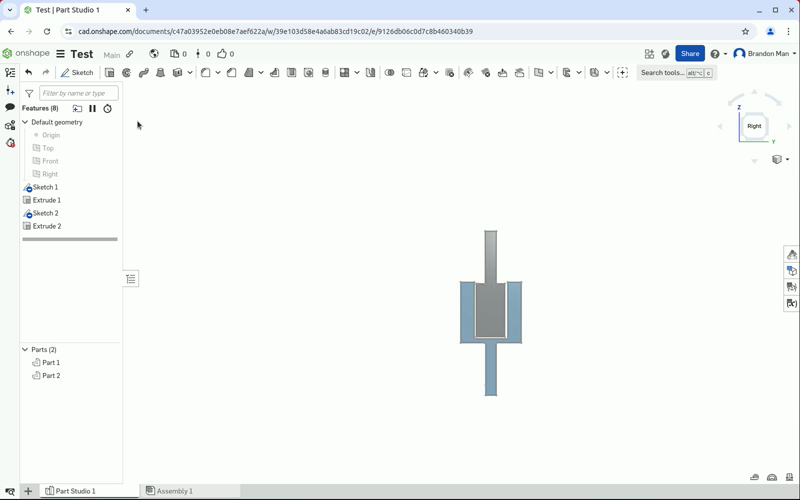
key(shift+7)
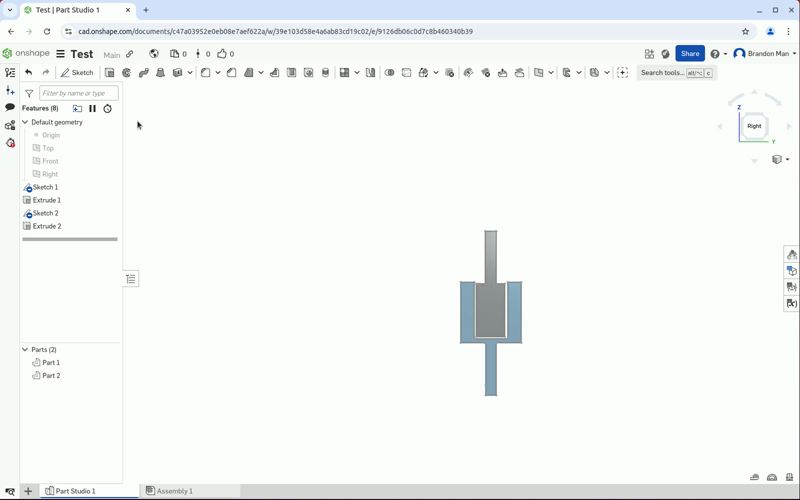
key(right, 2)
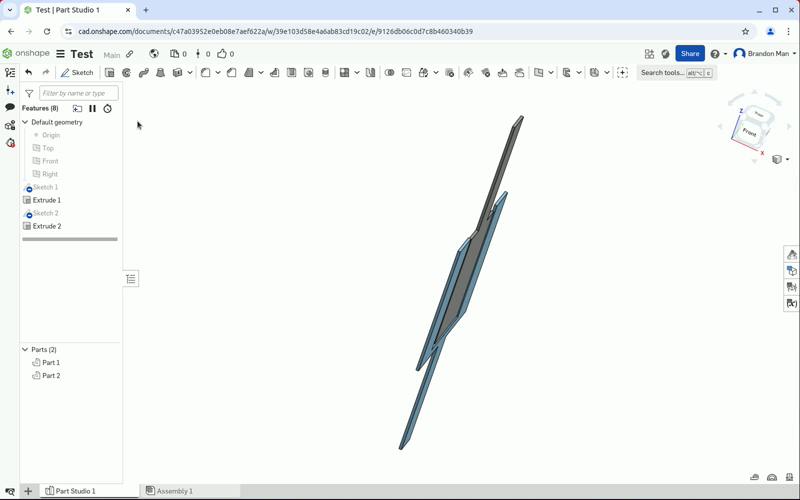
key(down, 2)
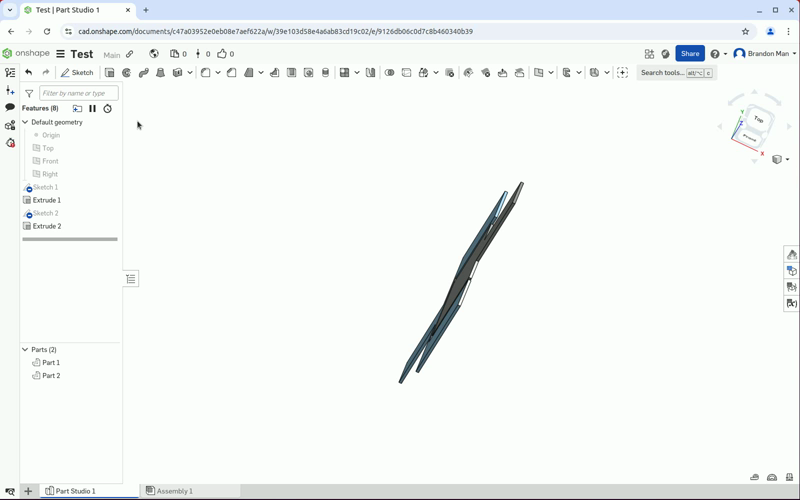
key(up, 2)
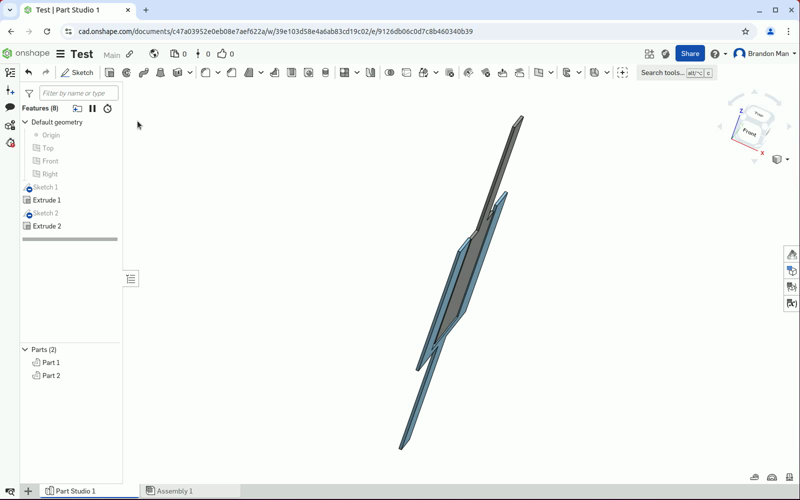
key(left, 2)
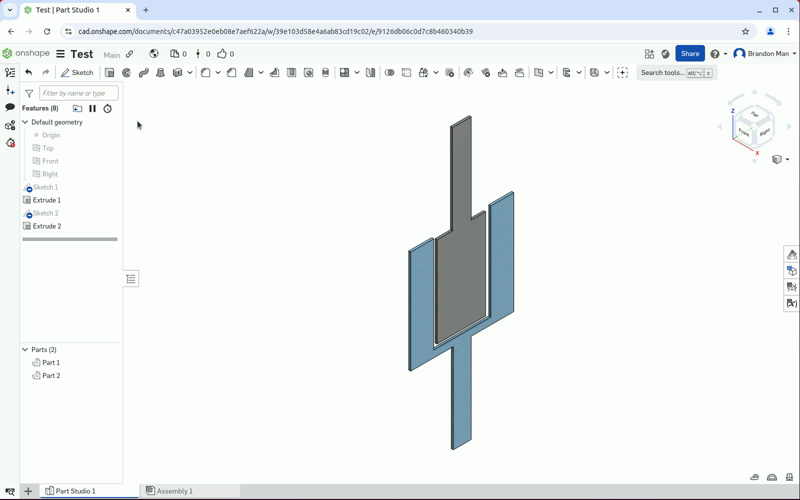
mouse_move(73, 189)
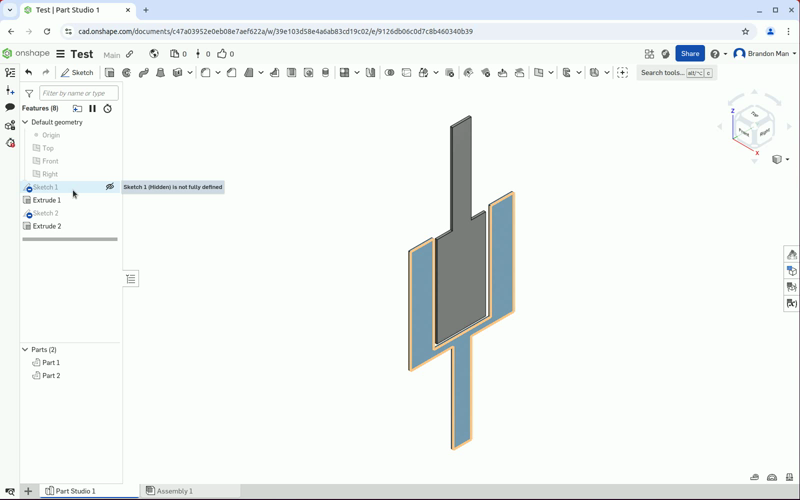
click(73, 189)